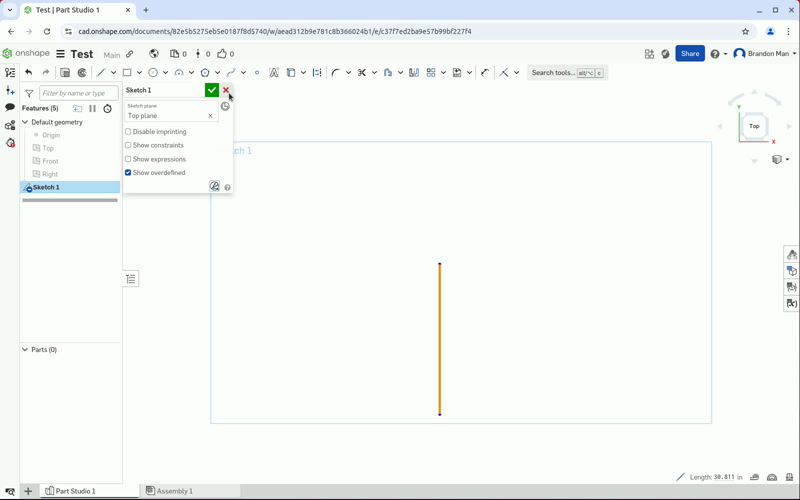
key(shift+h)
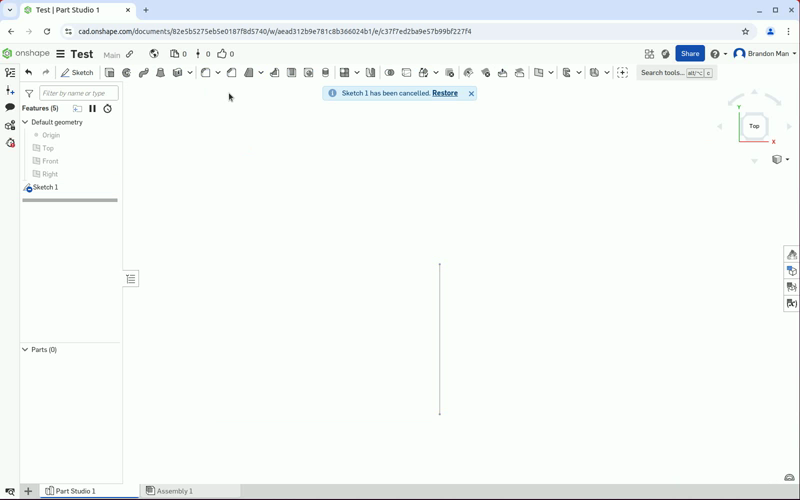
key(shift+s)
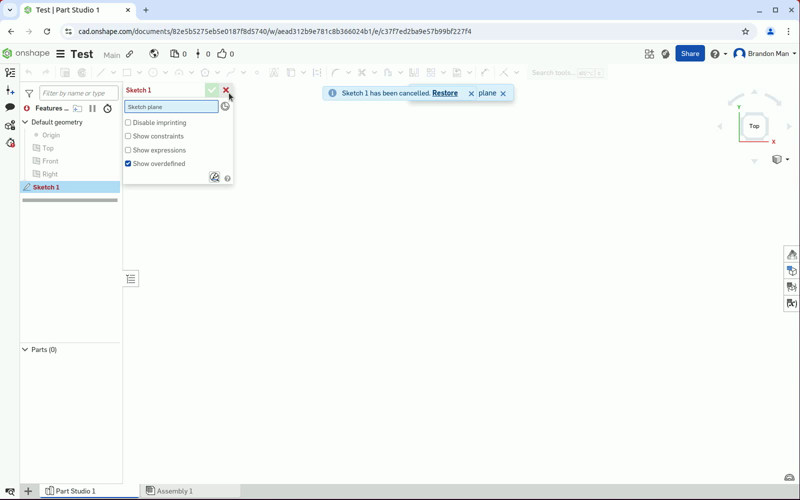
mouse_move(73, 150)
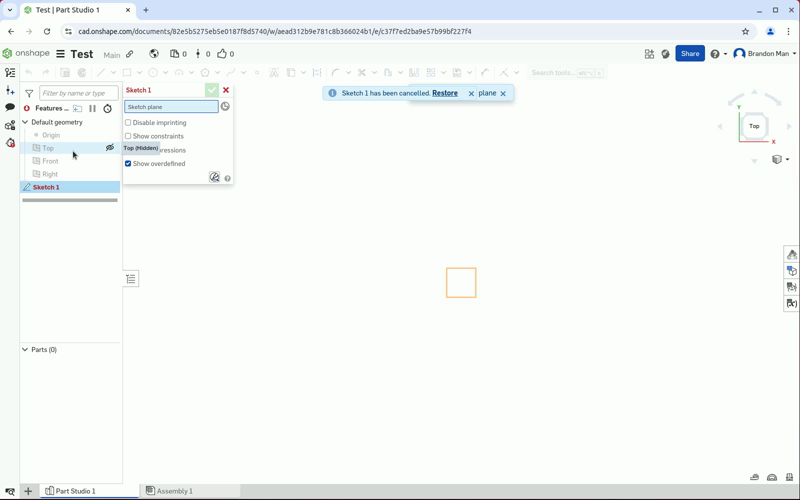
click(73, 150)
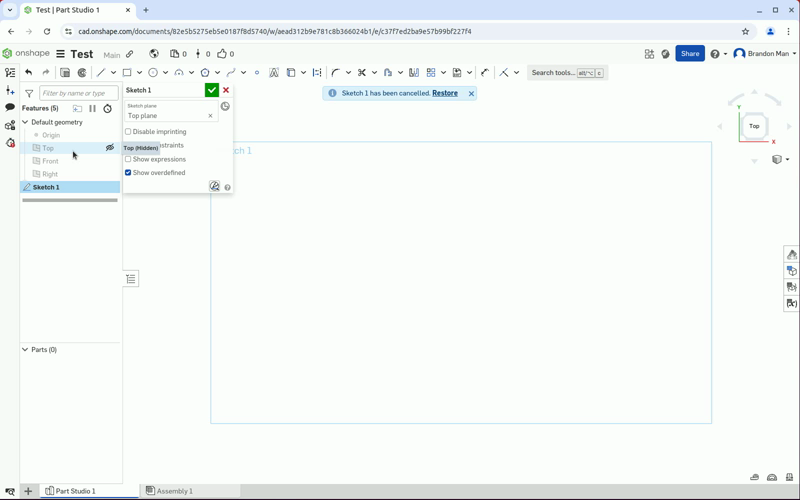
mouse_move(73, 352)
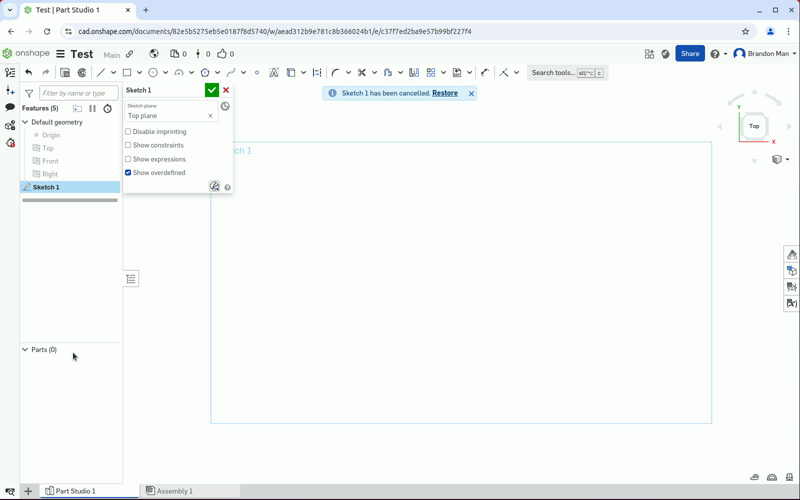
key(y)
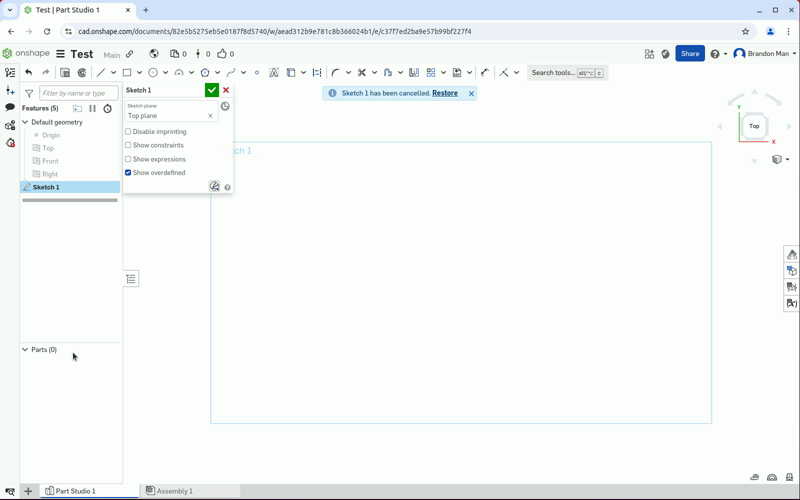
key(l)
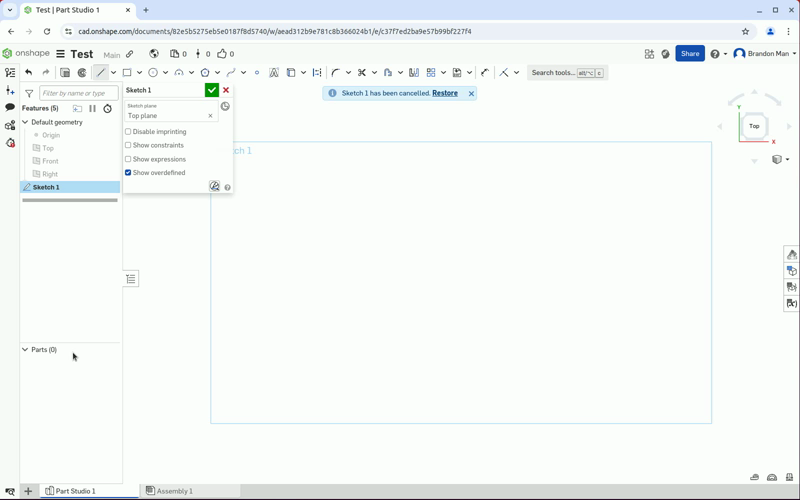
key_down(shift)
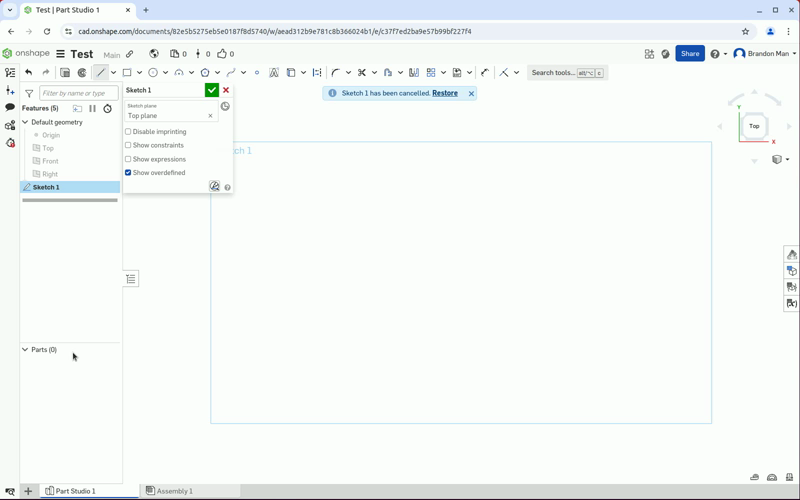
mouse_move(460, 282)
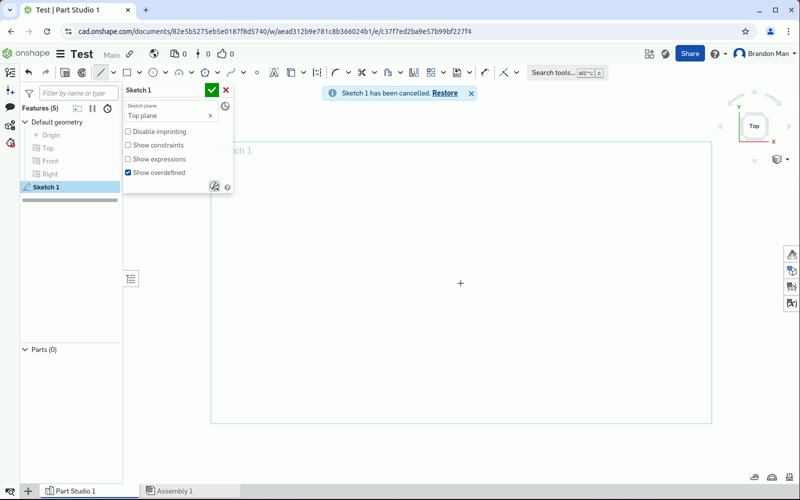
click(460, 282)
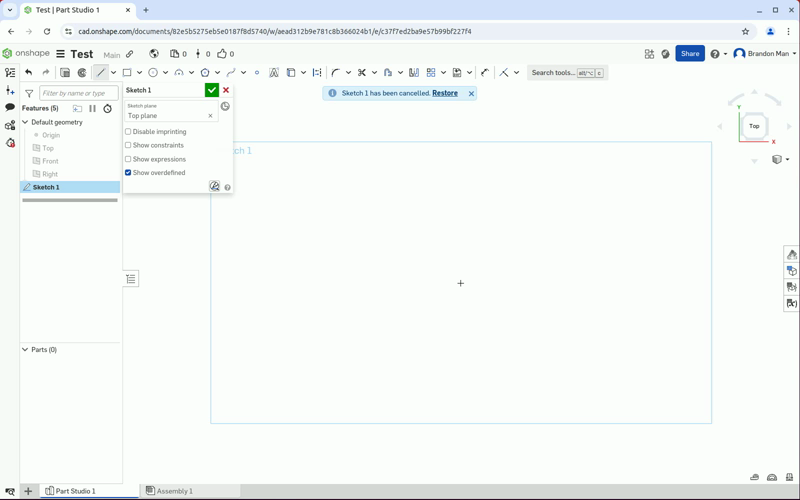
key_up(shift)
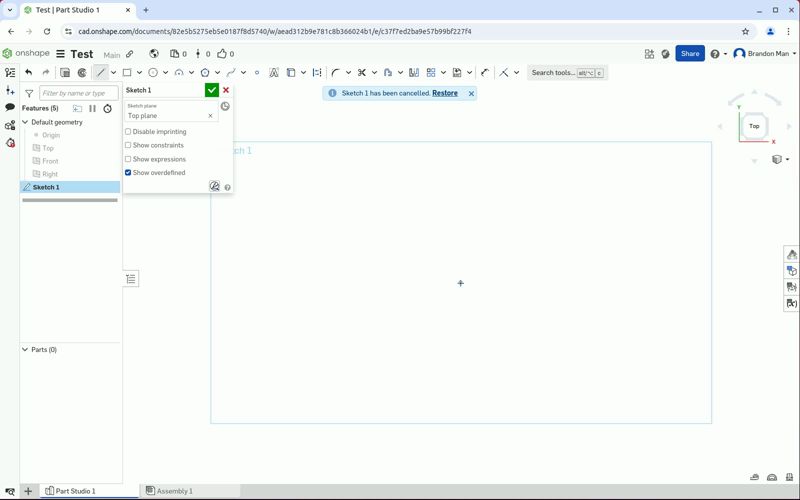
key_down(shift)
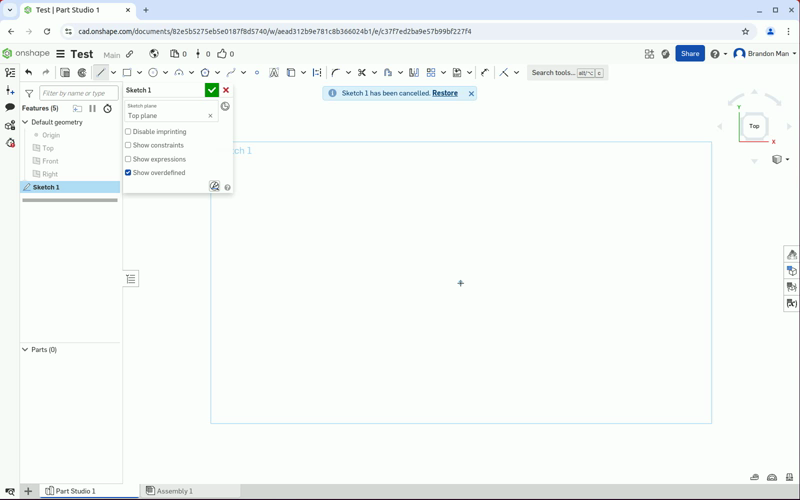
mouse_move(573, 282)
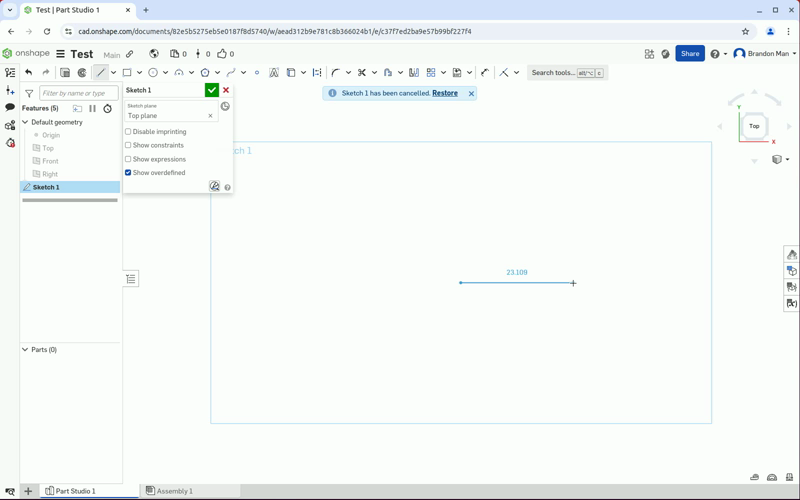
click(573, 282)
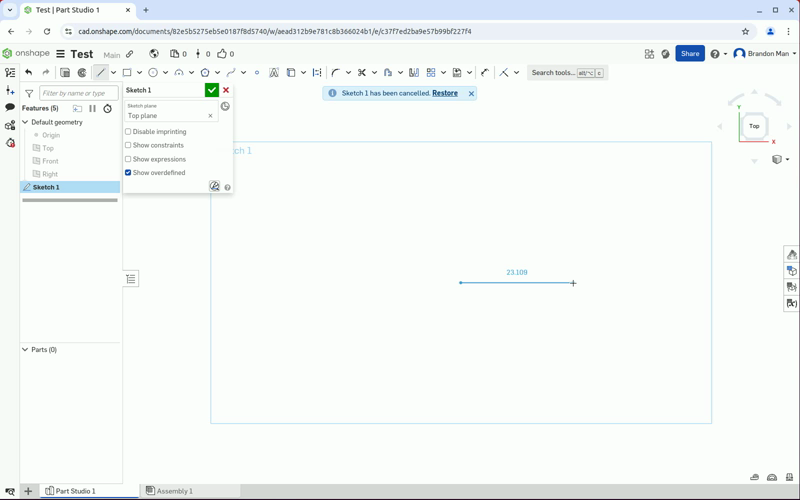
key_up(shift)
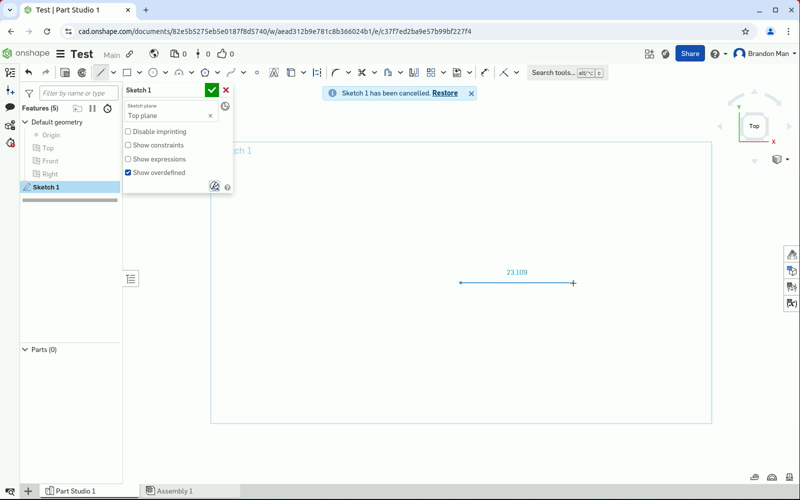
key_down(shift)
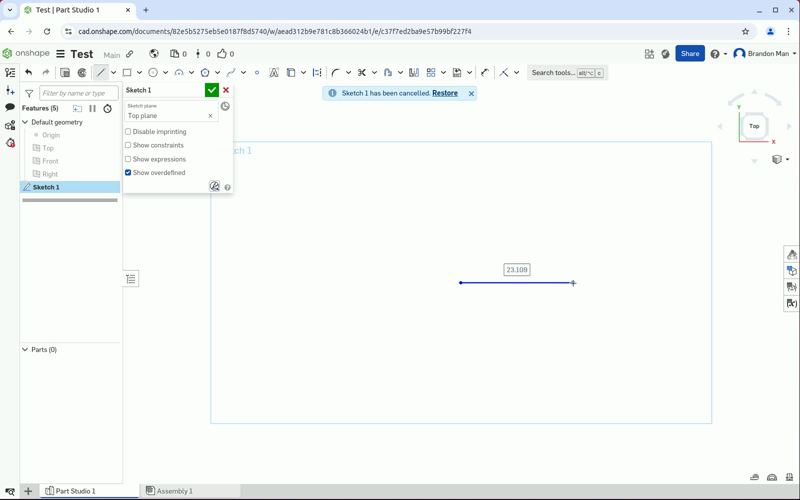
mouse_move(589, 282)
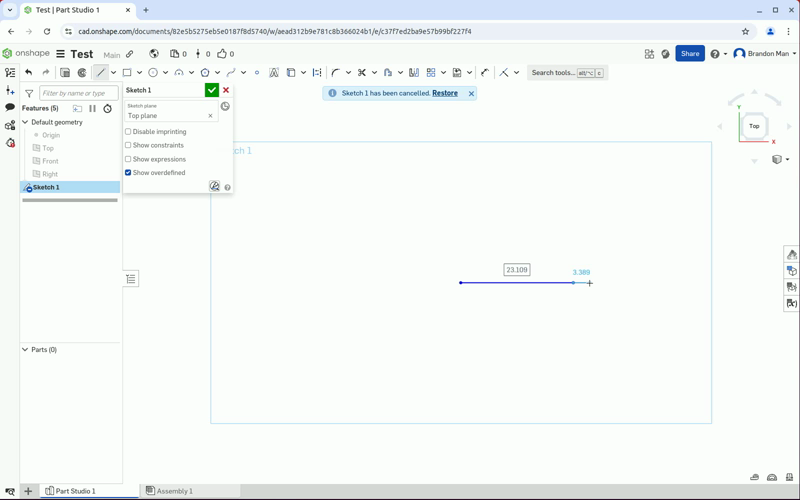
mouse_move(573, 226)
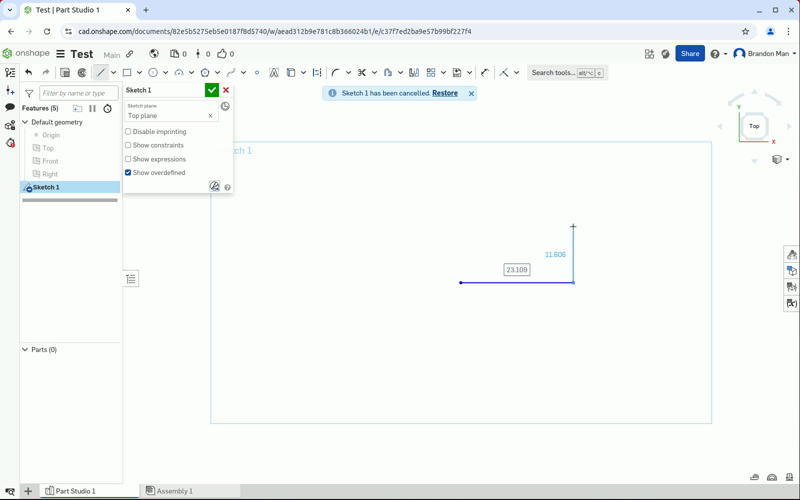
click(573, 226)
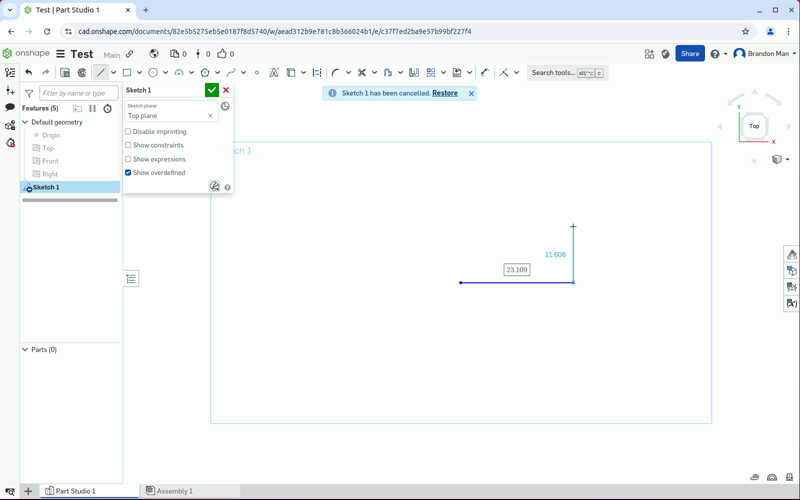
key_up(shift)
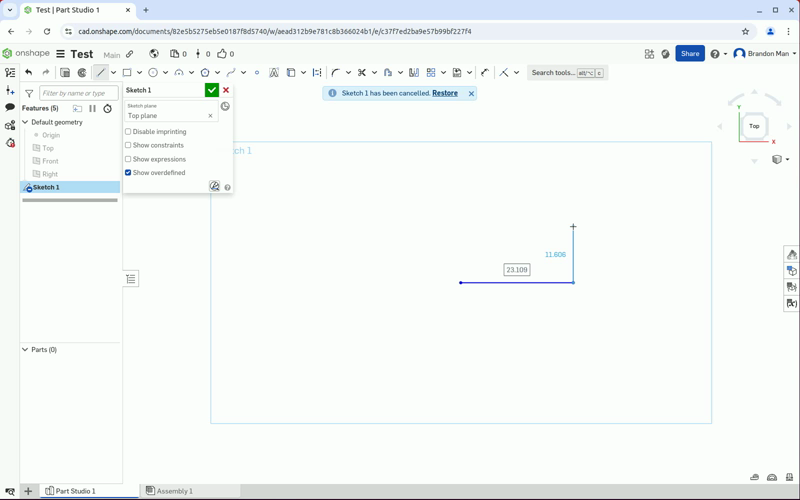
key_down(shift)
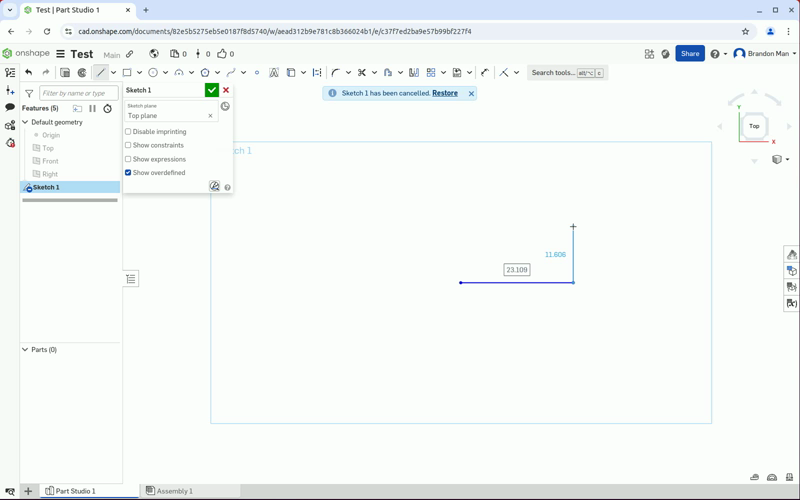
mouse_move(460, 226)
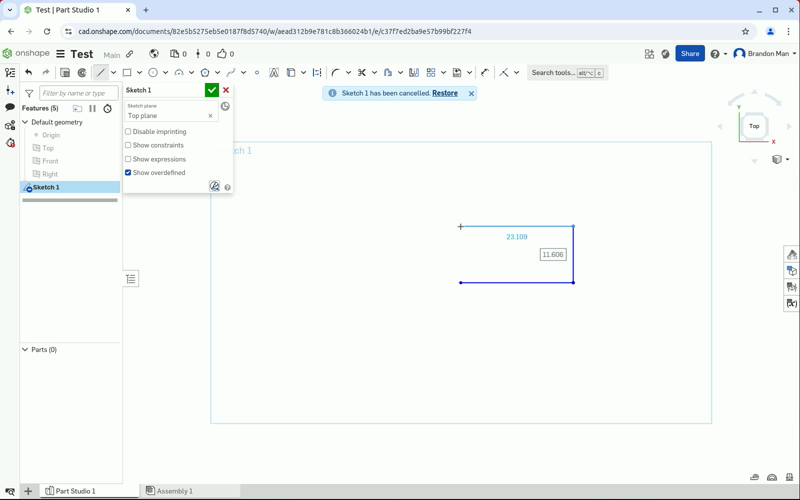
click(460, 226)
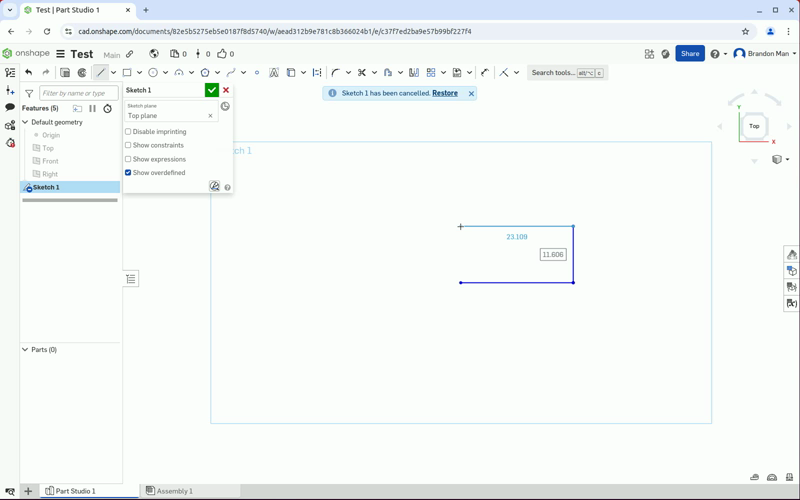
key_up(shift)
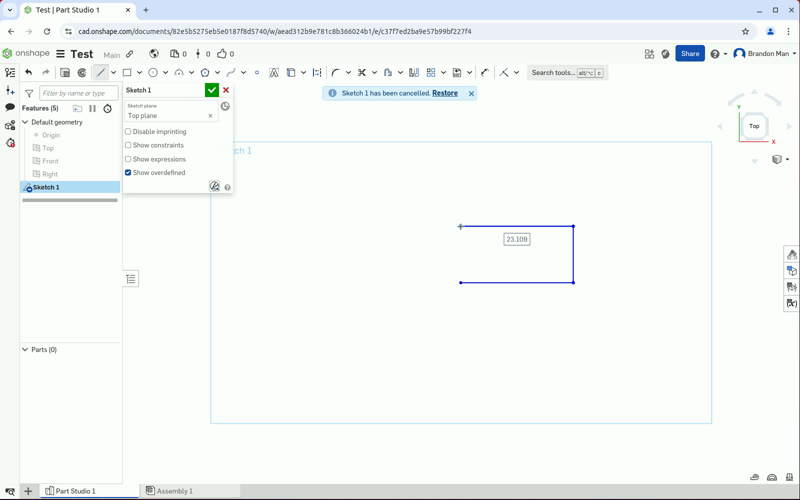
mouse_move(490, 226)
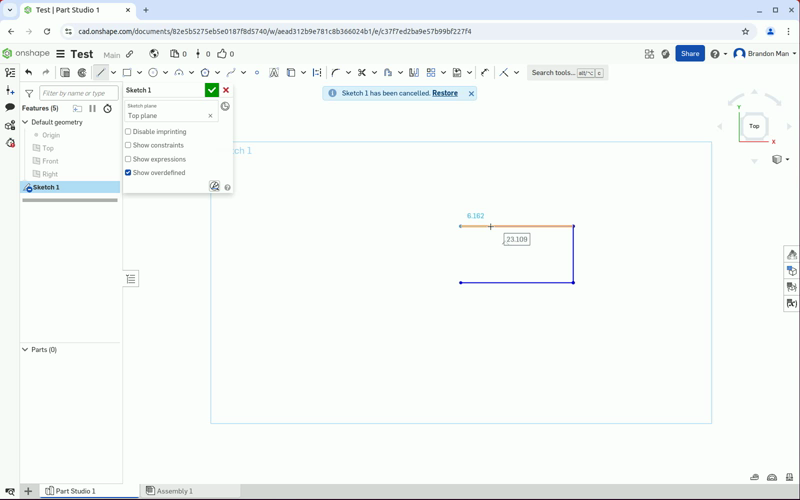
key_down(shift)
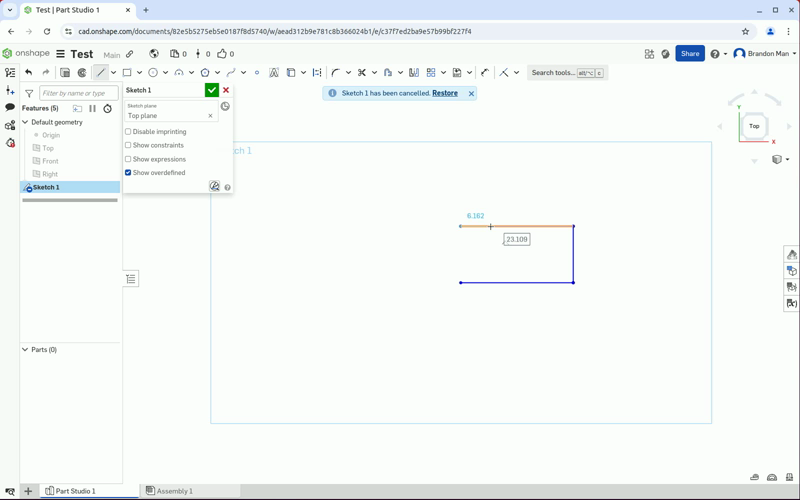
mouse_move(460, 282)
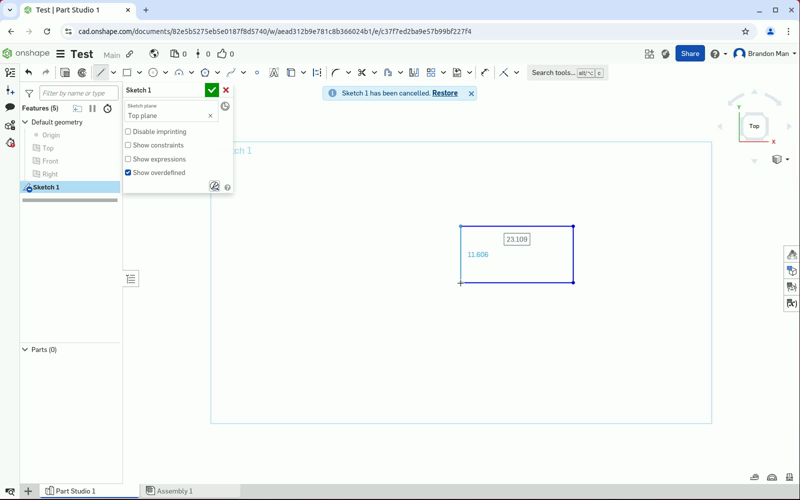
key_up(shift)
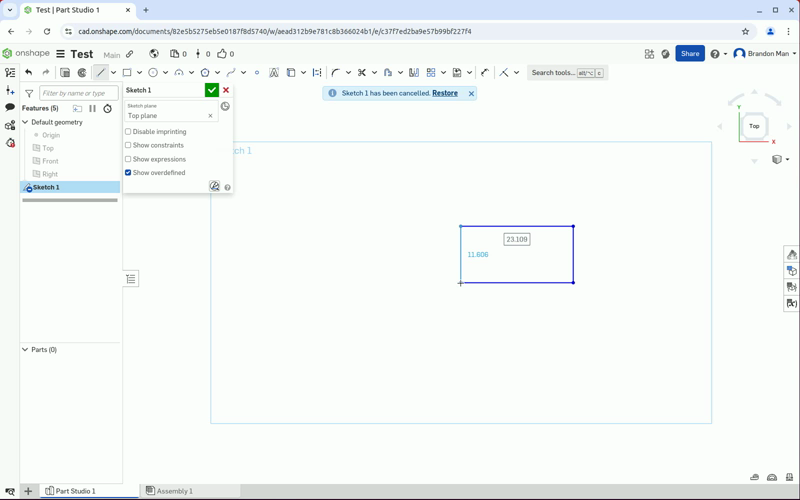
click(460, 282)
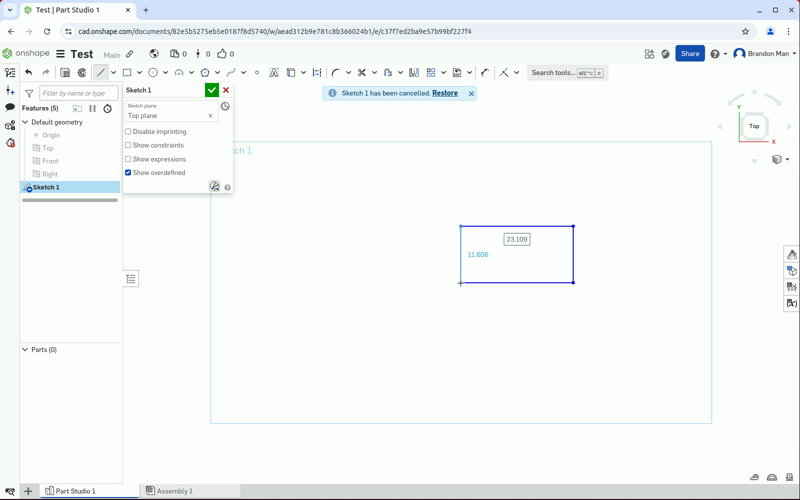
key(esc)
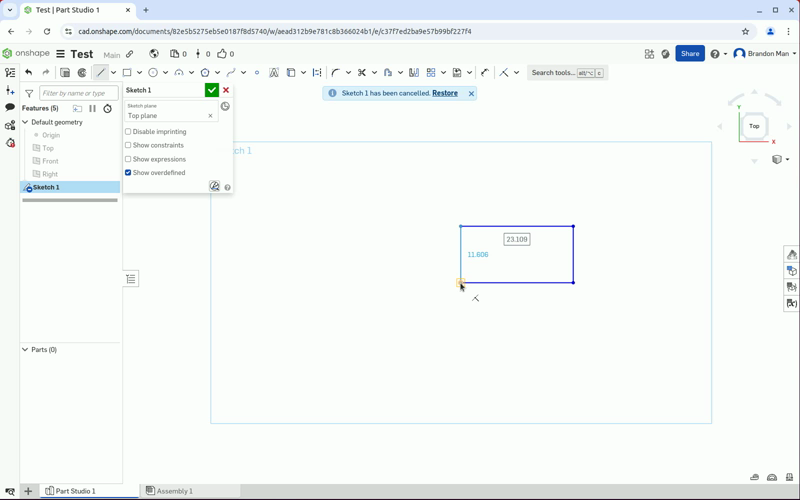
mouse_move(543, 247)
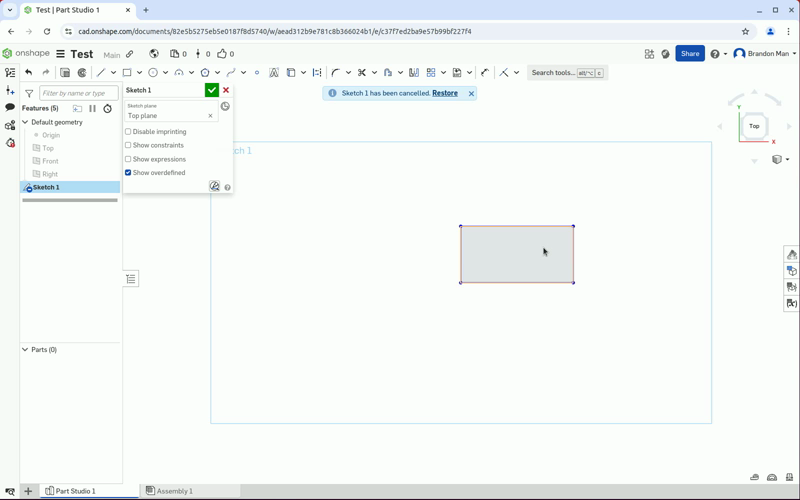
click(543, 247)
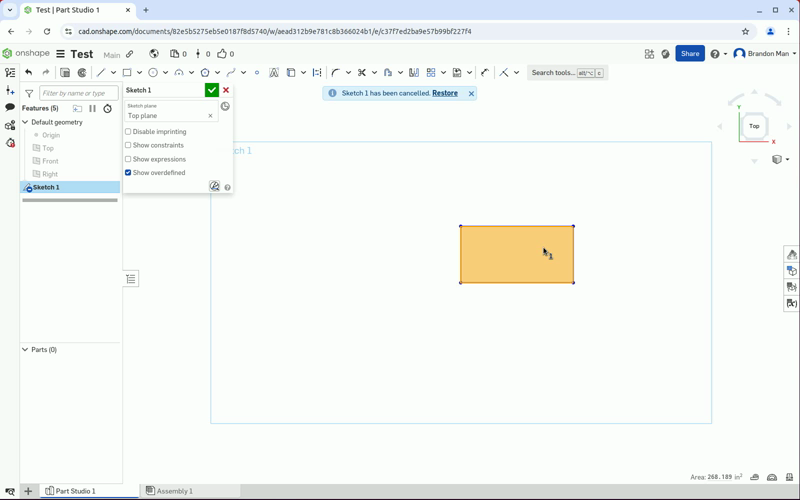
mouse_move(73, 352)
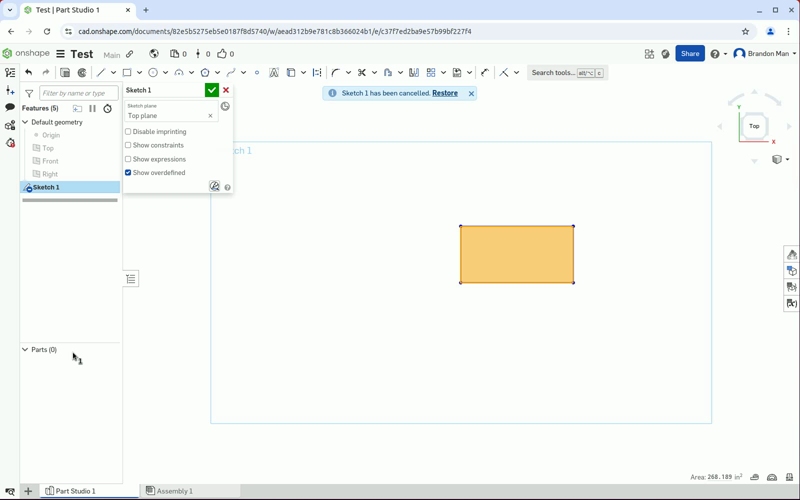
key(shift+y)
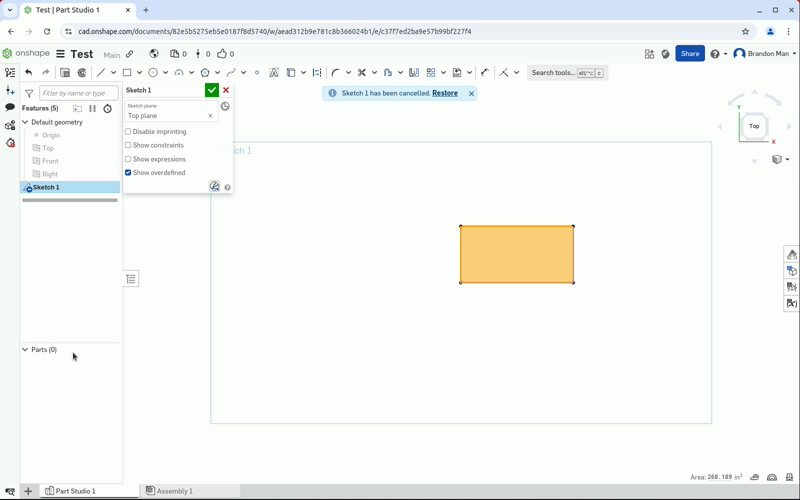
key(shift+e)
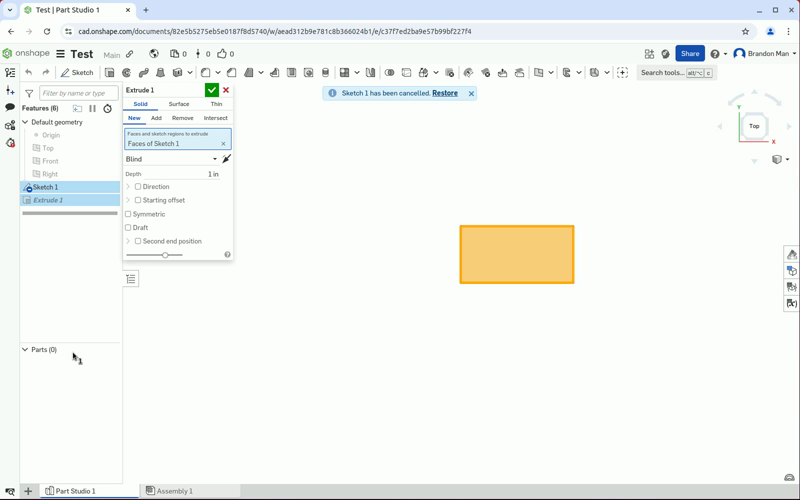
mouse_move(143, 106)
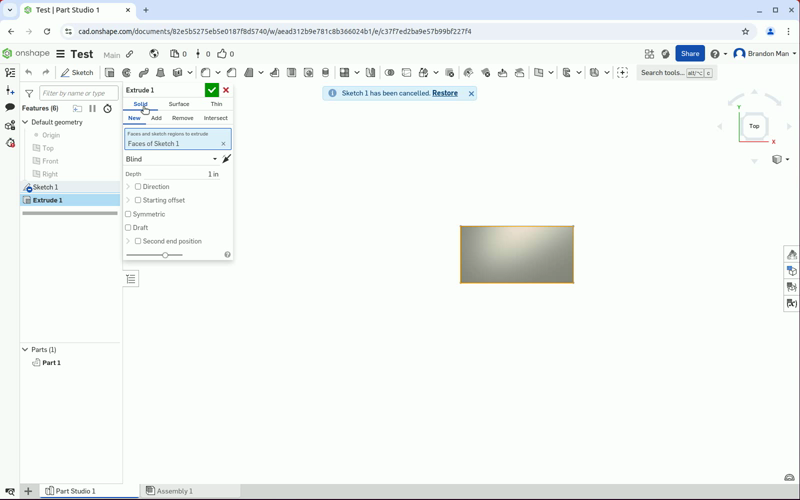
click(143, 106)
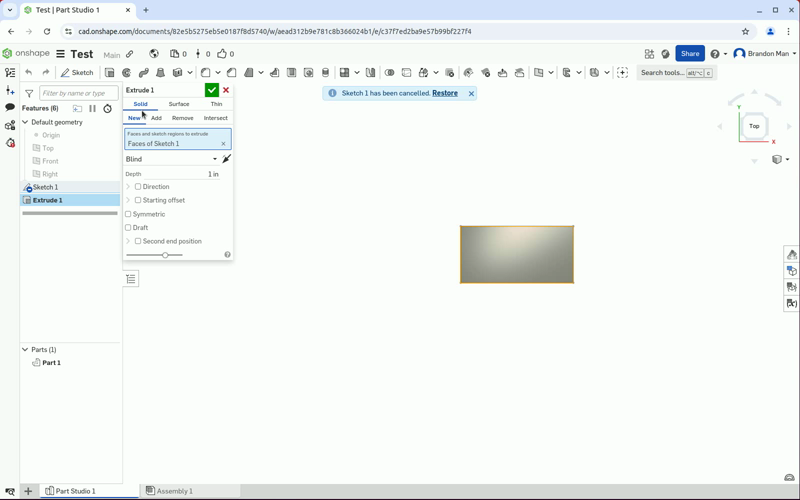
mouse_move(137, 120)
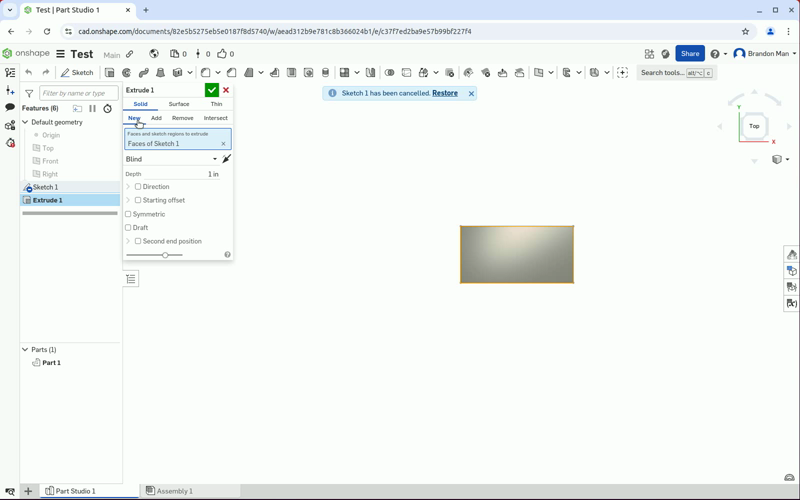
click(137, 120)
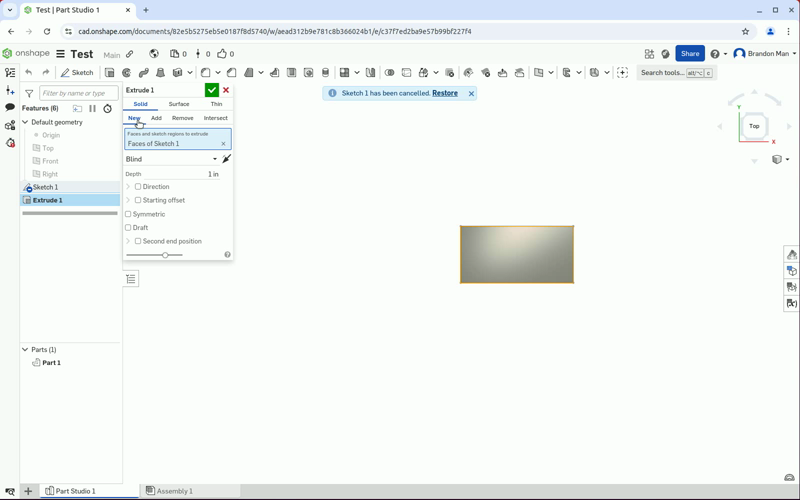
key(tab, 4)
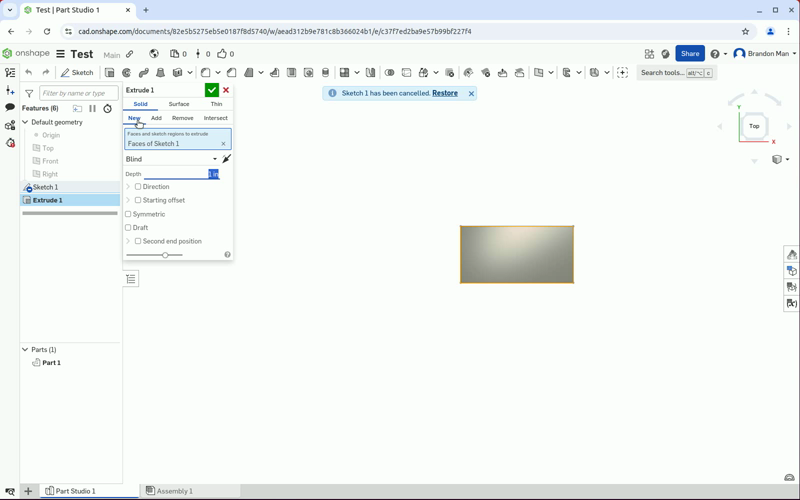
text(1.444)
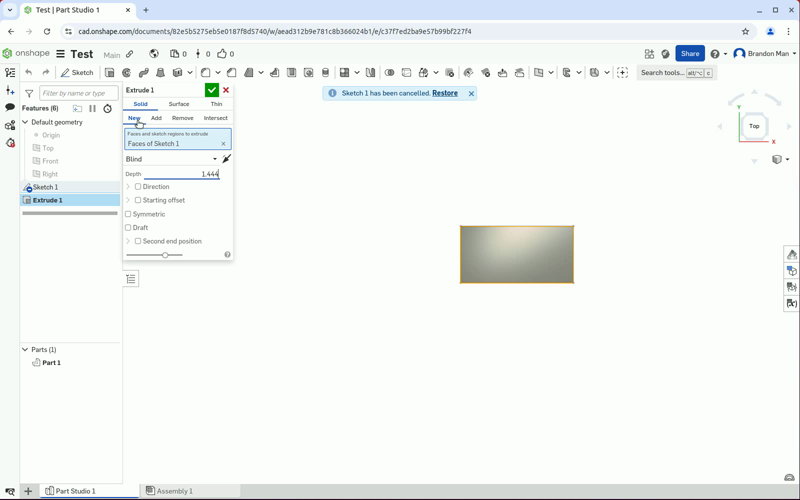
key(enter)
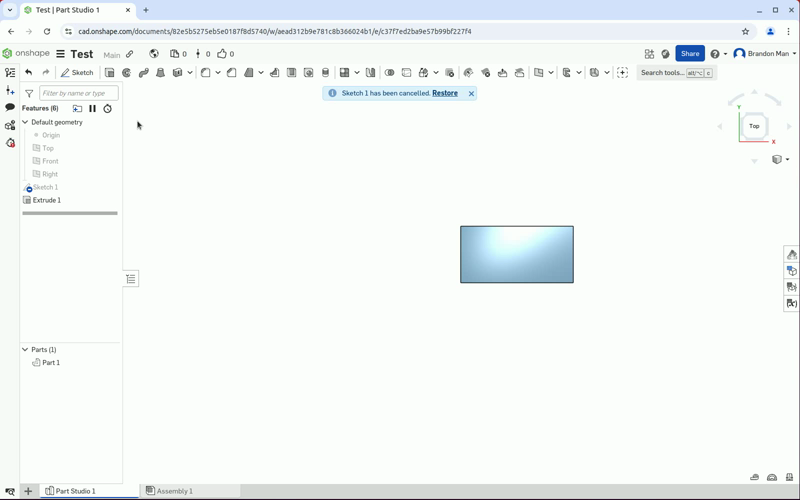
key(shift+h)
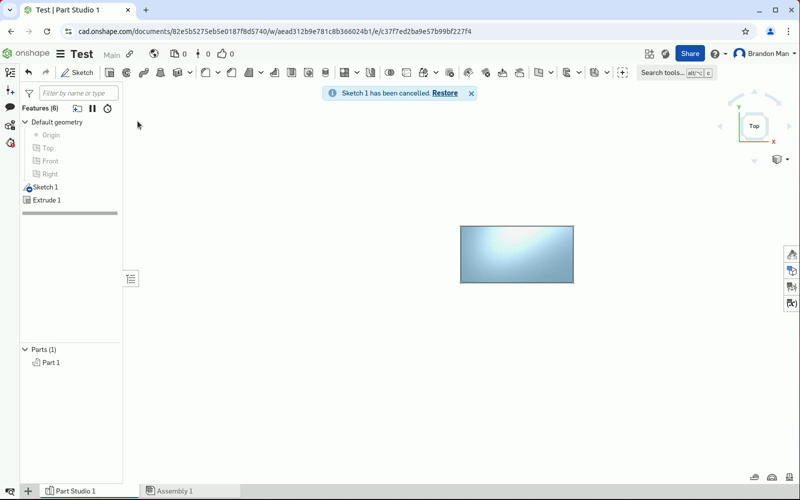
key(shift+h)
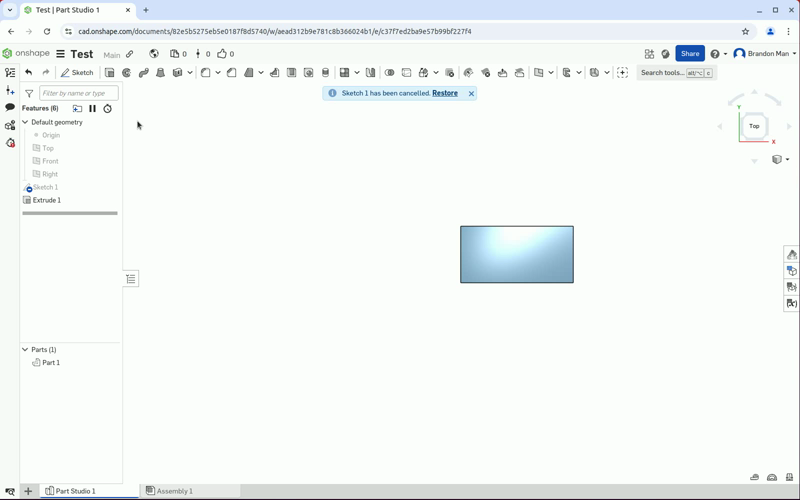
mouse_move(73, 189)
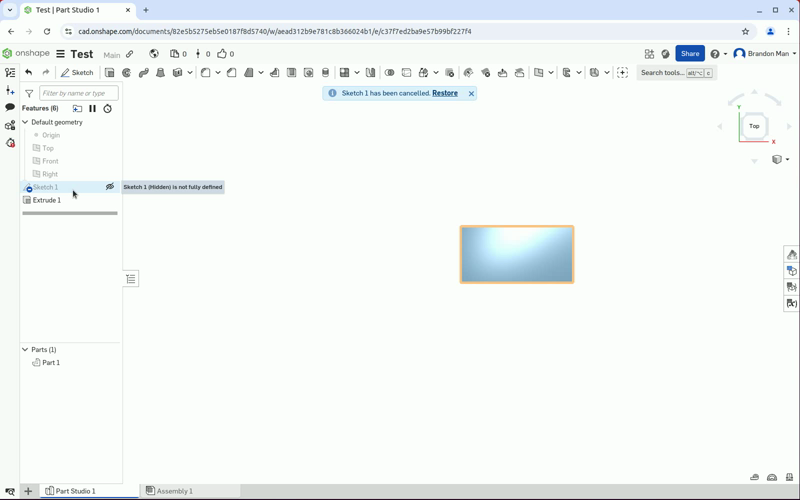
click(73, 189)
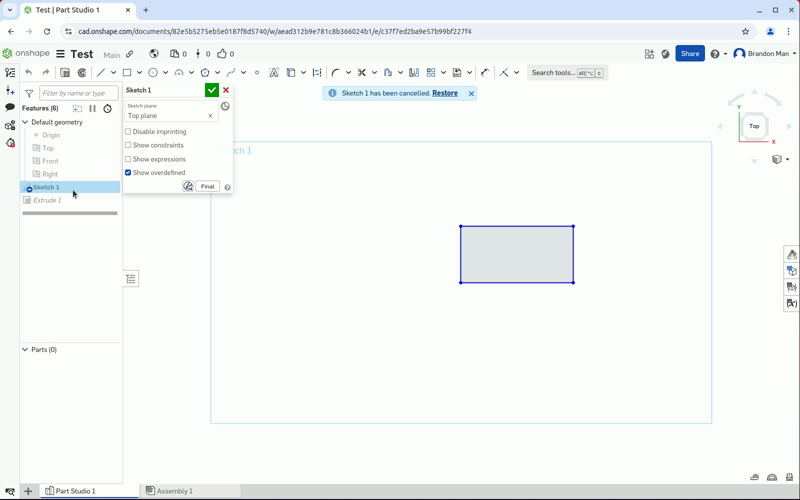
mouse_move(229, 92)
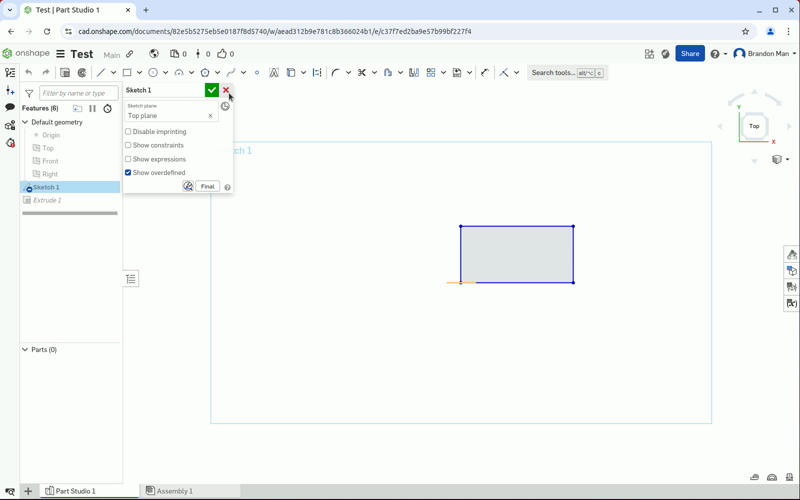
click(229, 92)
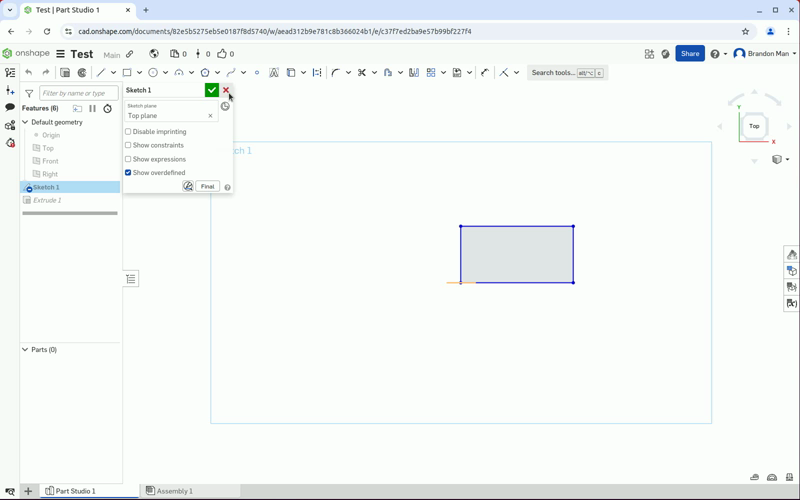
key(shift+s)
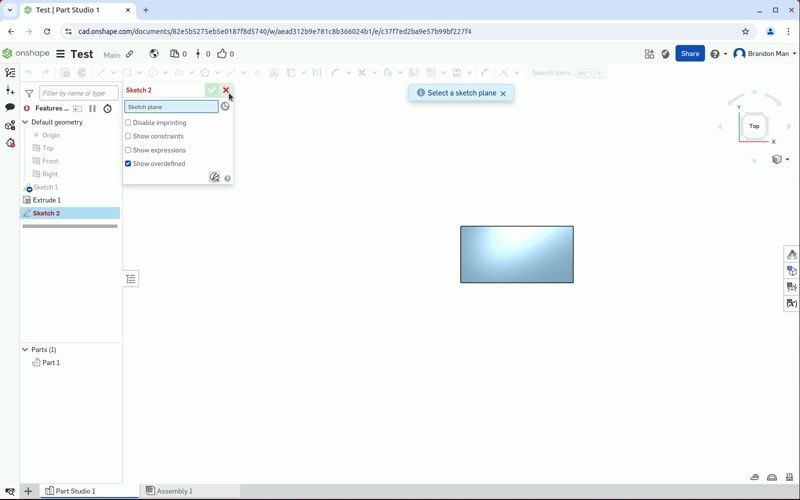
mouse_move(73, 150)
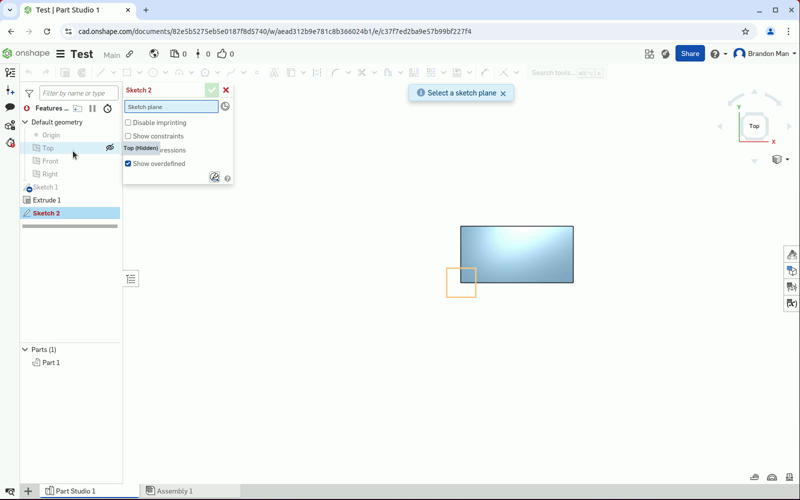
click(73, 150)
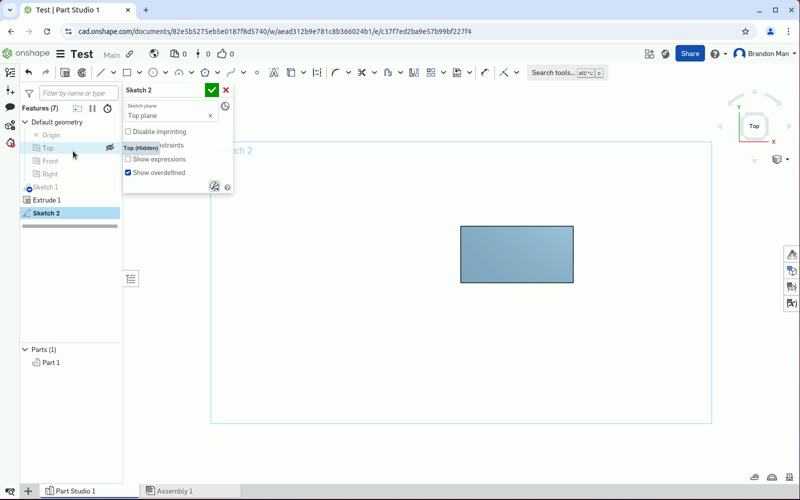
mouse_move(73, 352)
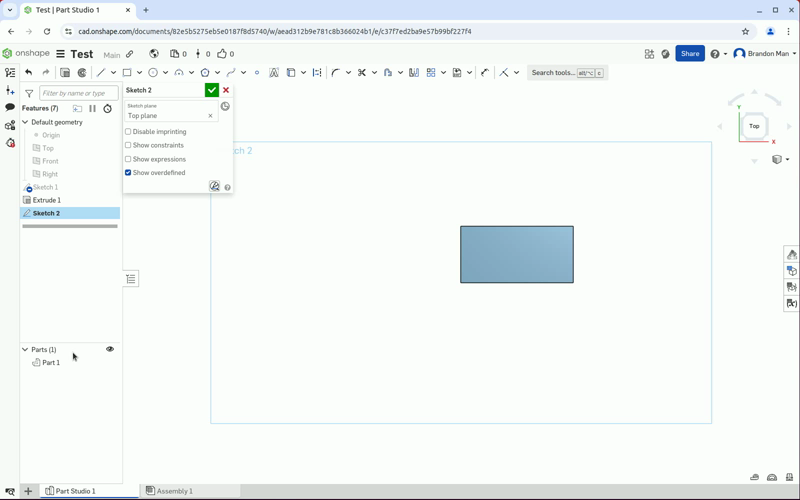
key(y)
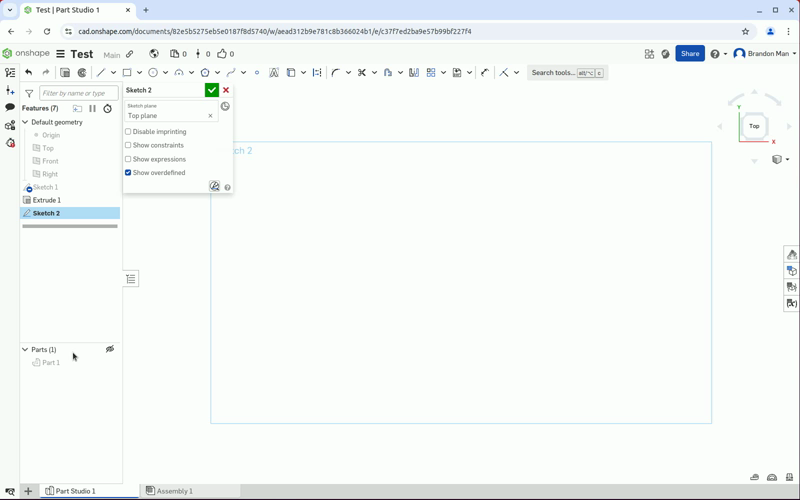
key(l)
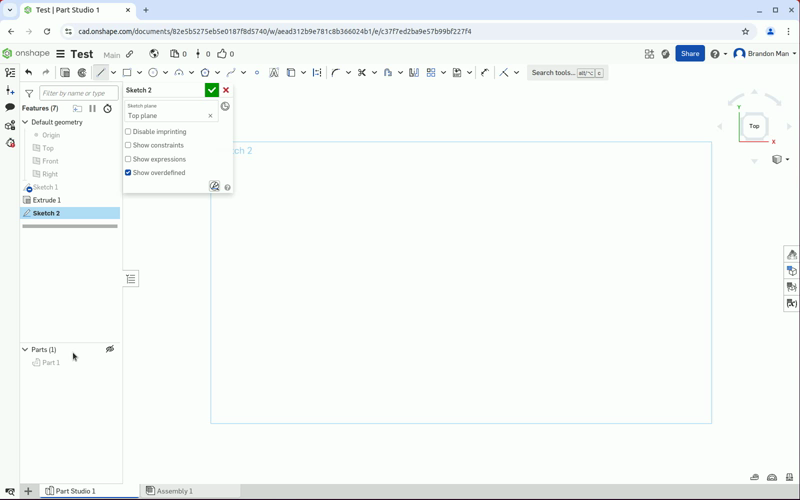
key_down(shift)
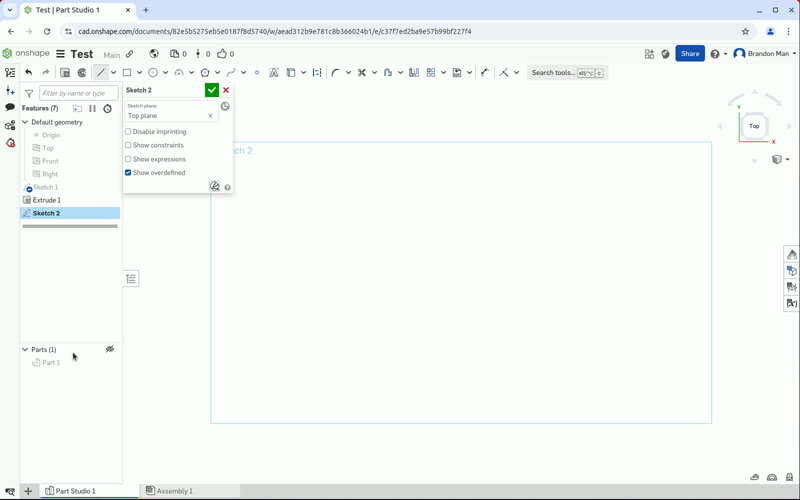
mouse_move(460, 361)
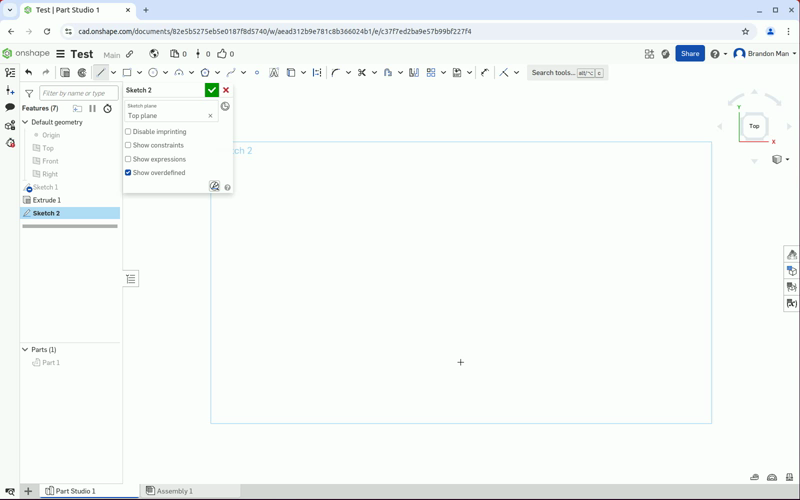
click(460, 361)
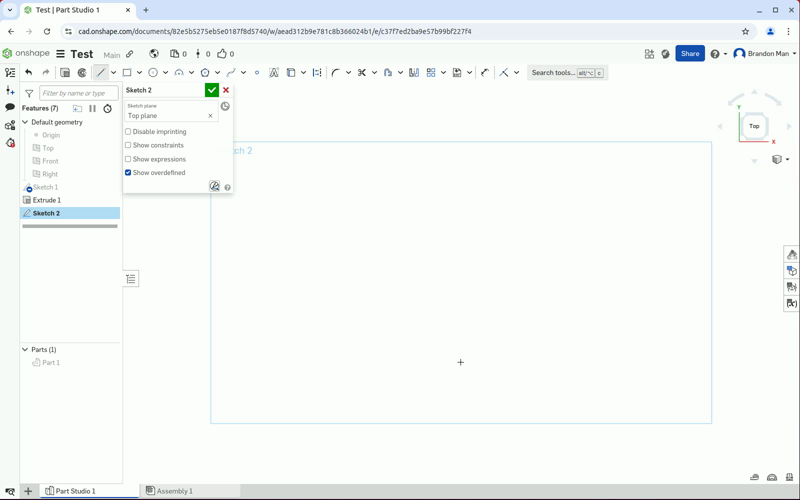
key_up(shift)
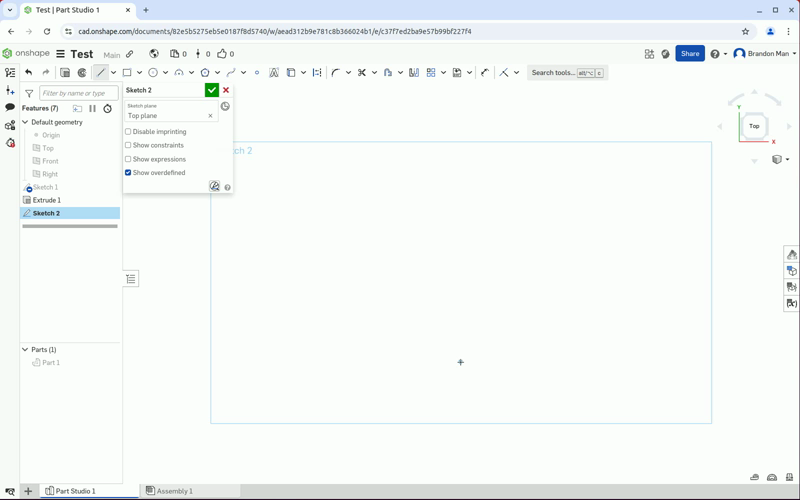
key_down(shift)
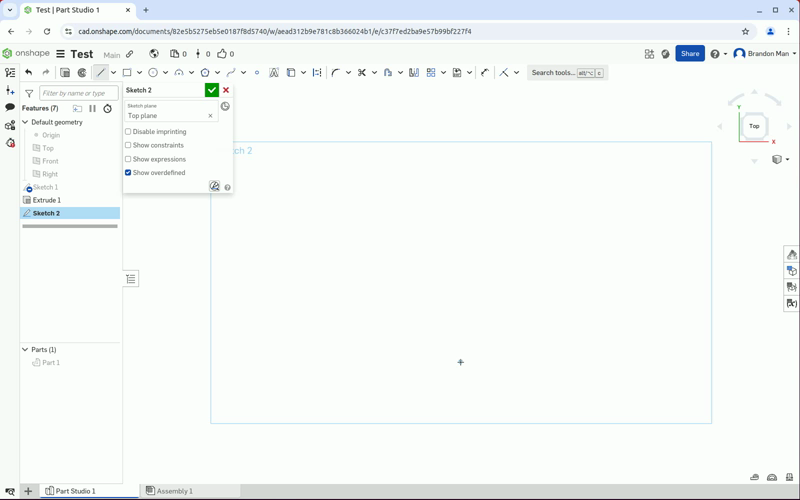
mouse_move(573, 361)
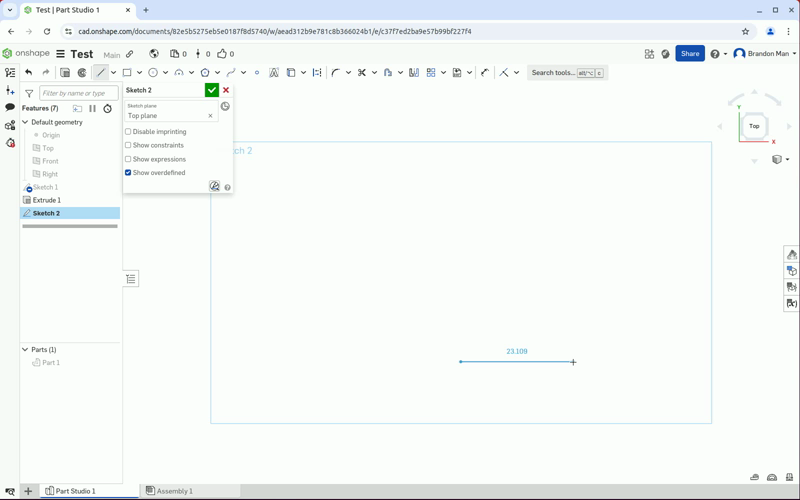
click(573, 361)
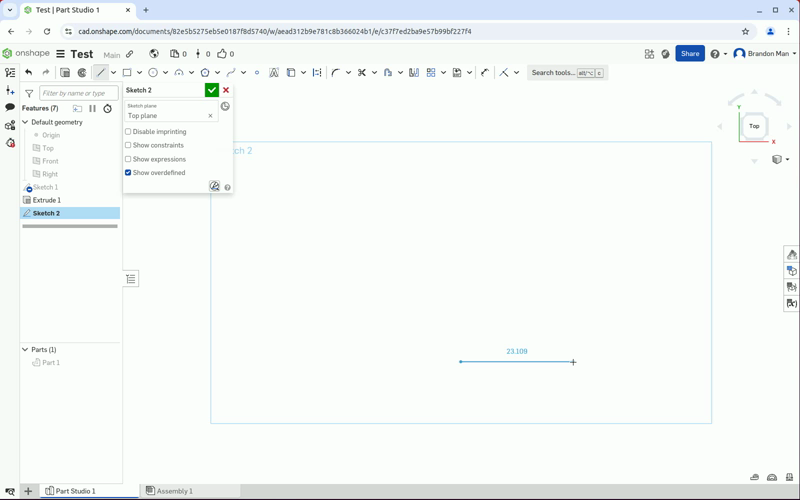
key_up(shift)
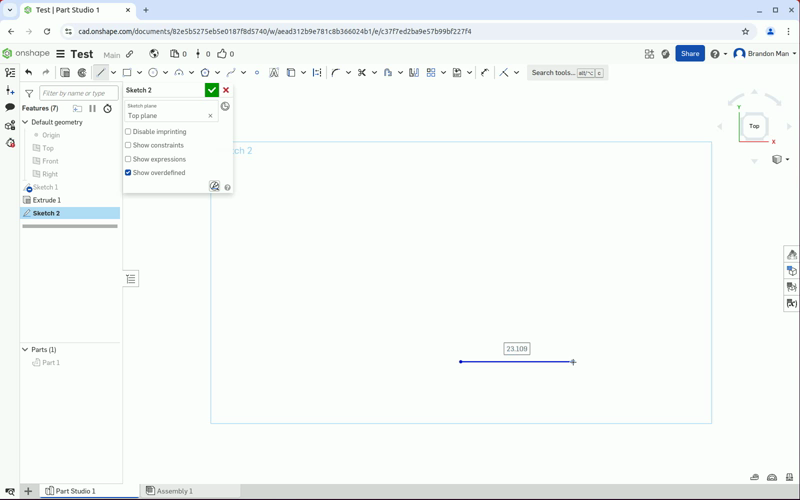
key_down(shift)
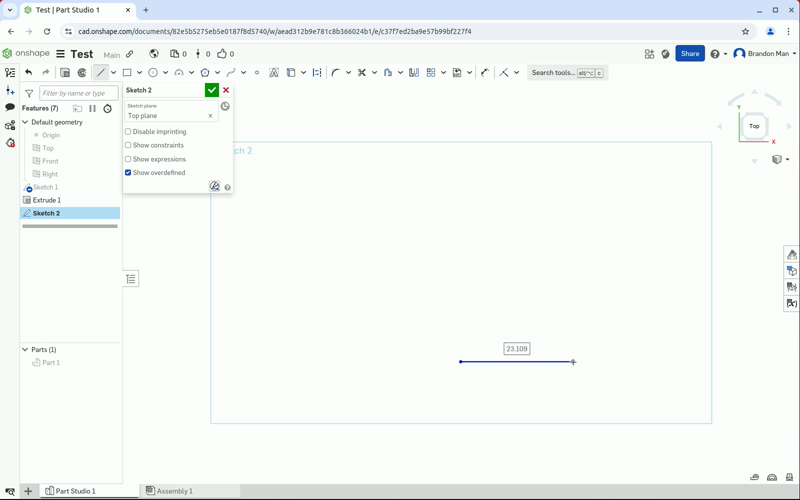
mouse_move(573, 283)
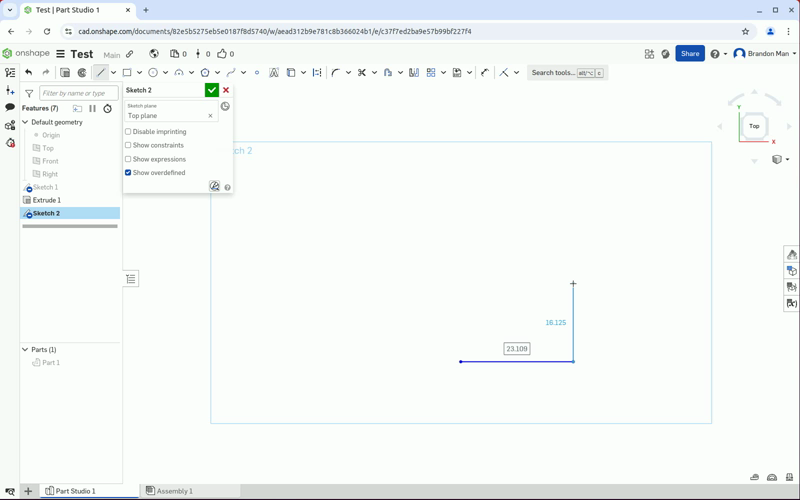
click(573, 283)
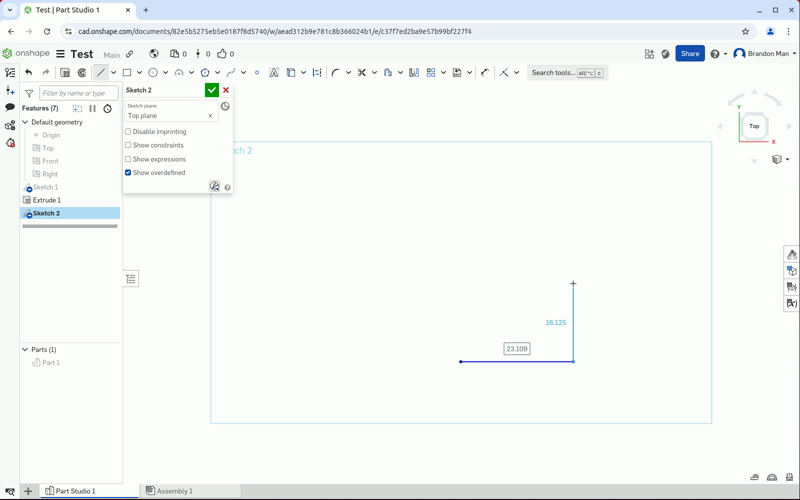
key_up(shift)
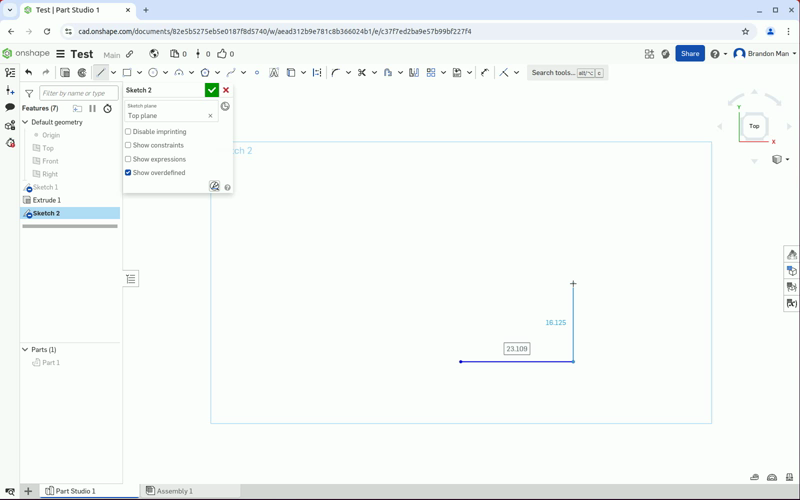
key_down(shift)
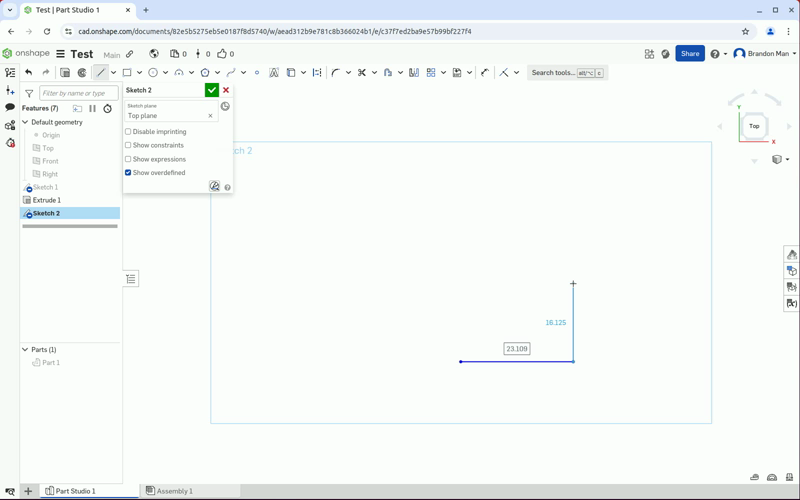
mouse_move(460, 283)
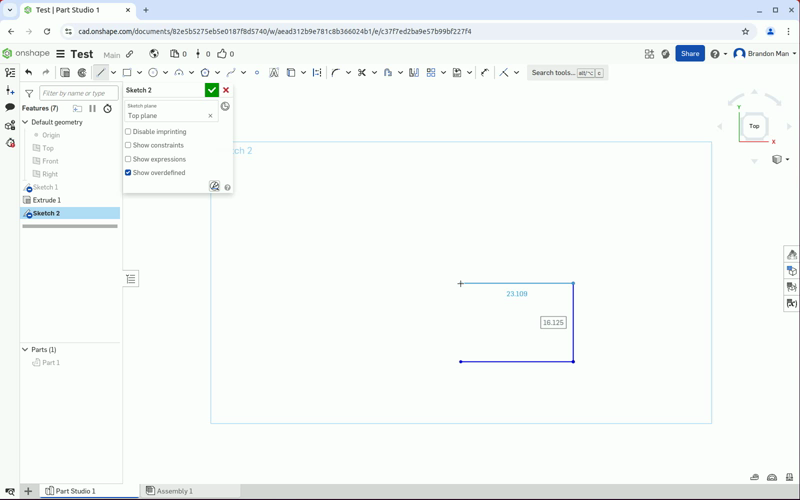
click(460, 283)
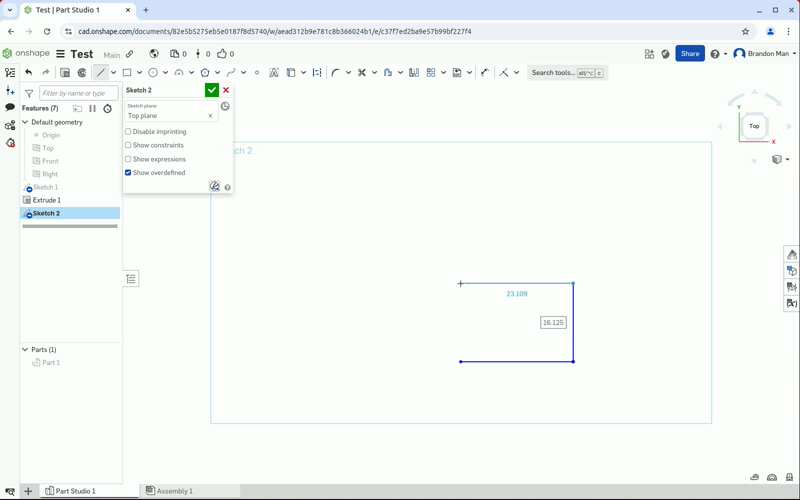
key_up(shift)
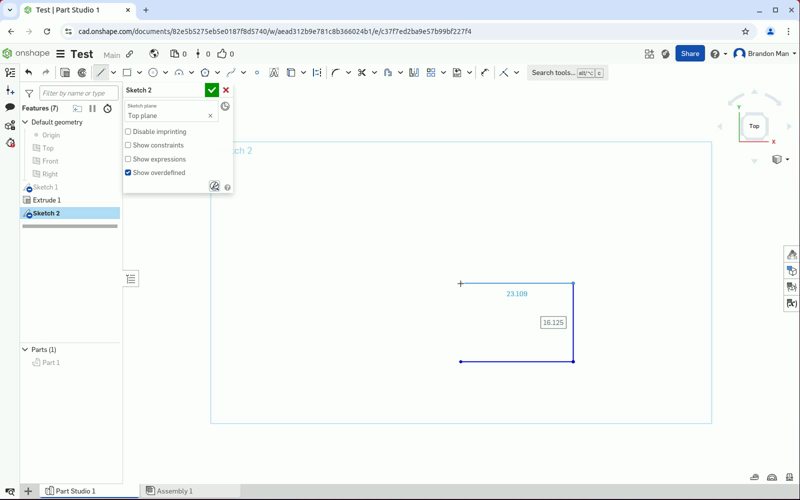
key_down(shift)
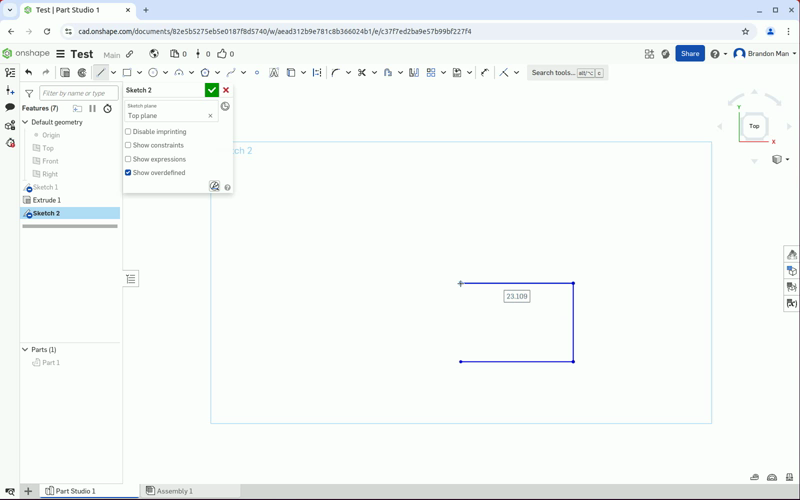
mouse_move(460, 361)
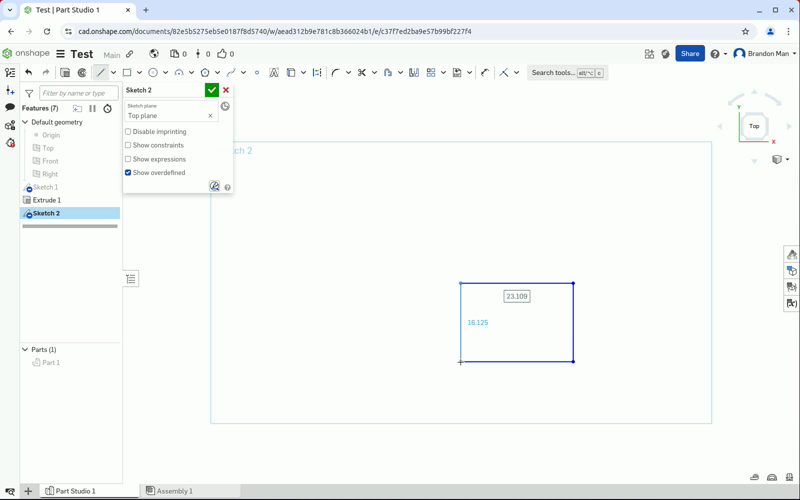
key_up(shift)
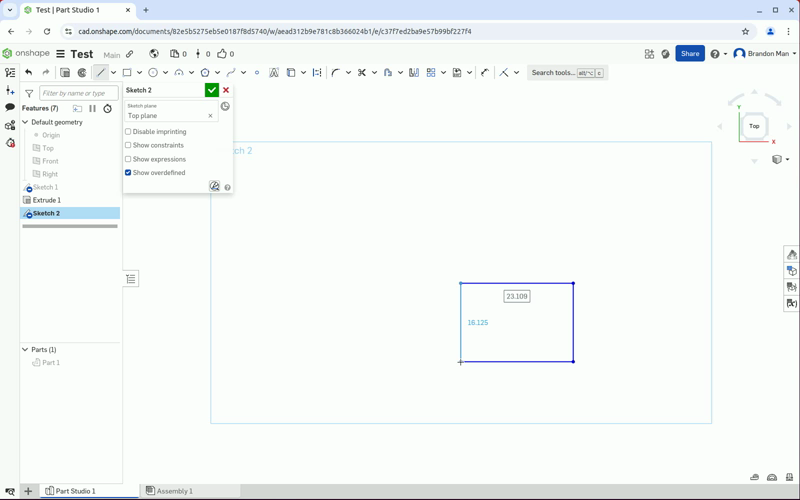
click(460, 361)
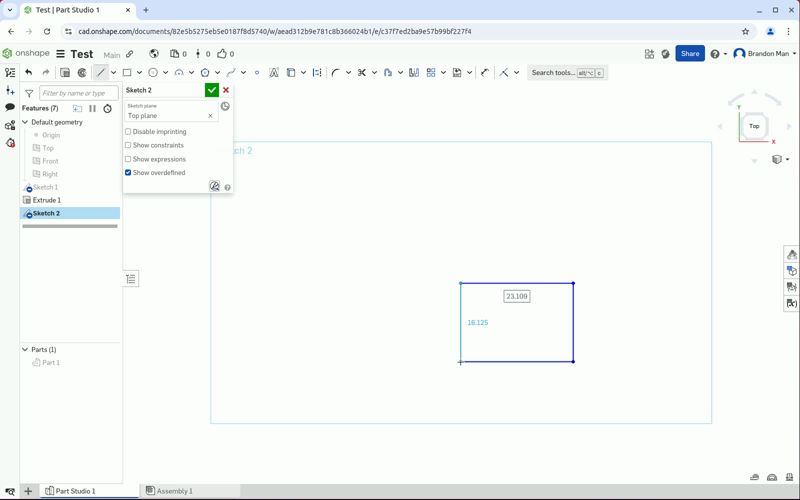
key(esc)
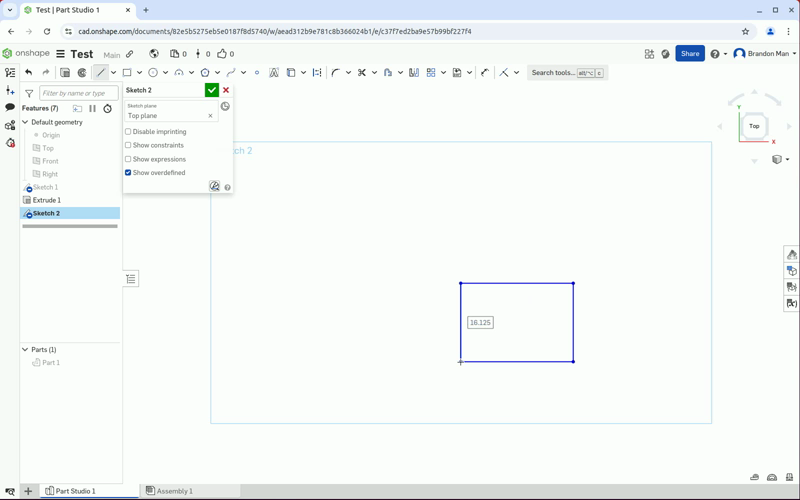
mouse_move(522, 326)
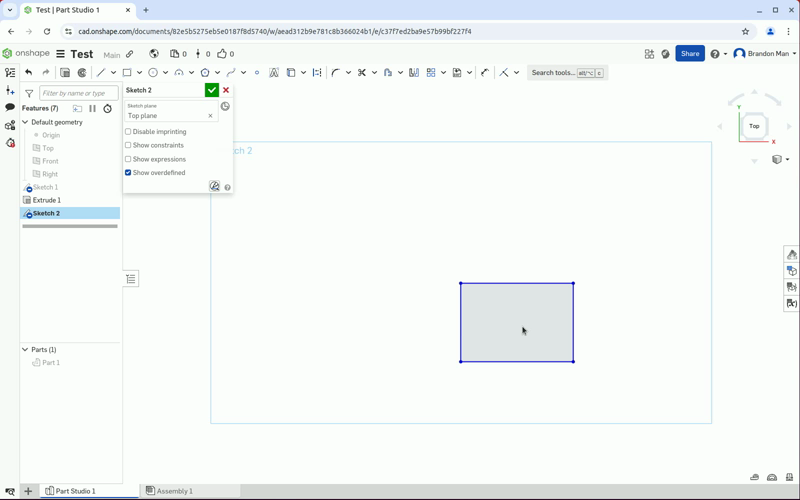
click(522, 326)
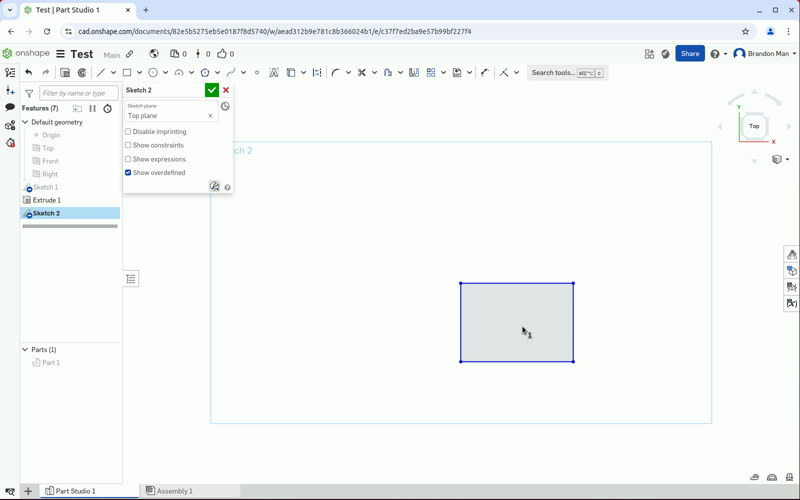
mouse_move(73, 352)
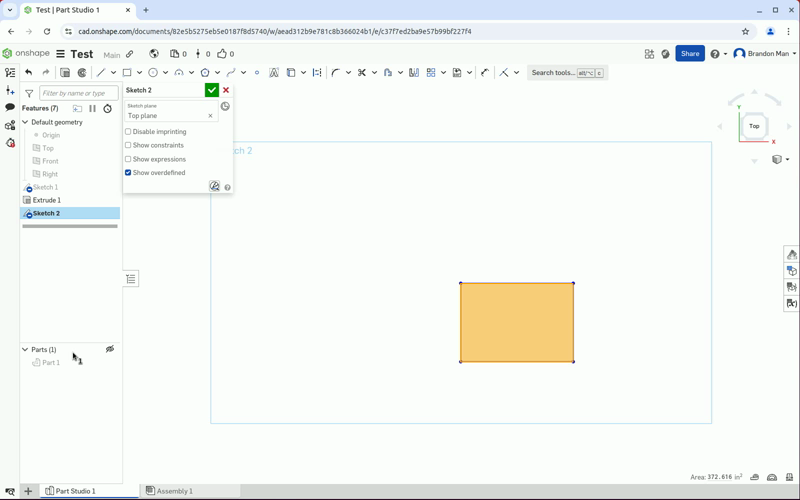
key(shift+y)
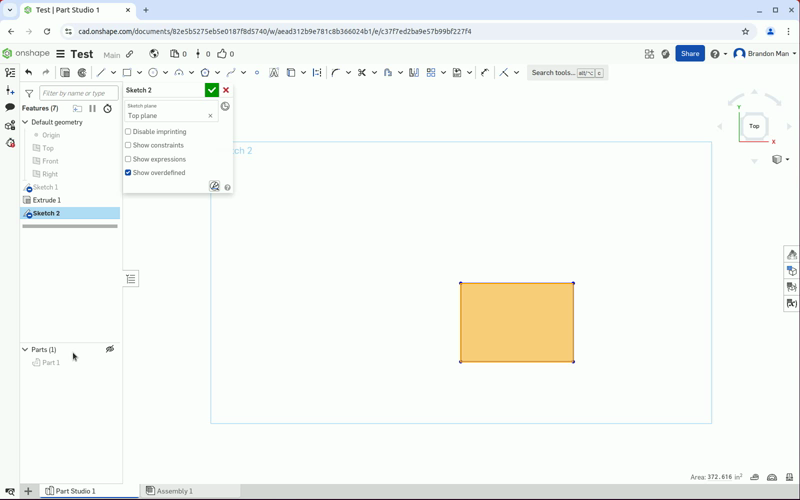
key(shift+e)
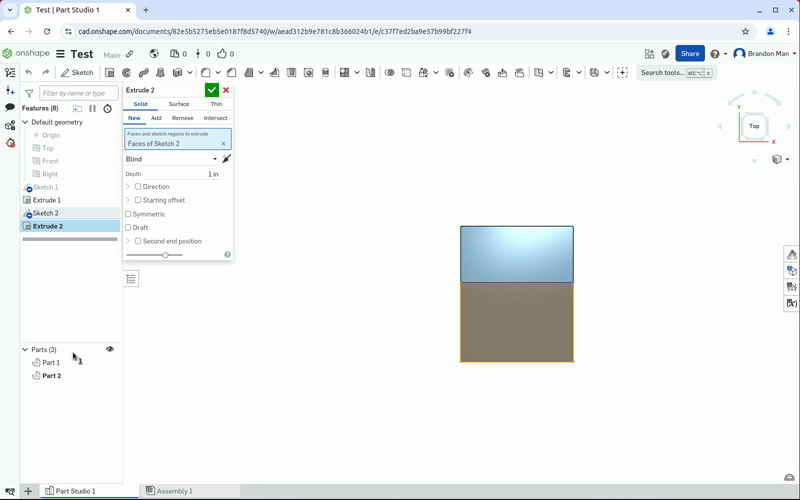
mouse_move(143, 106)
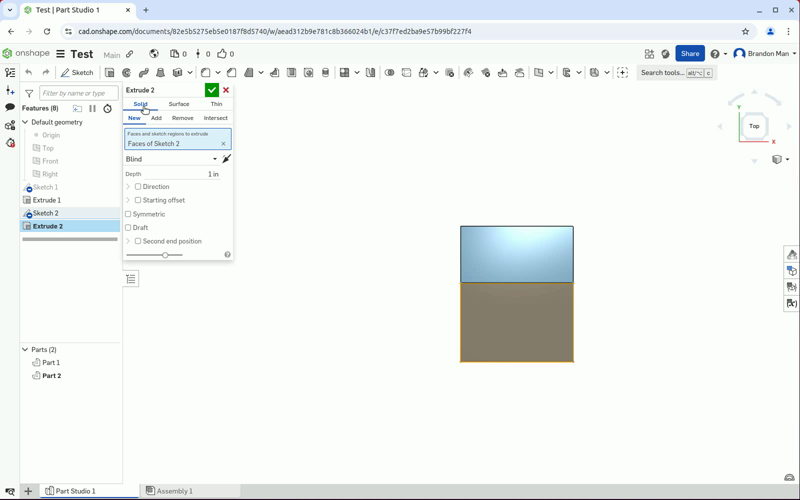
click(143, 106)
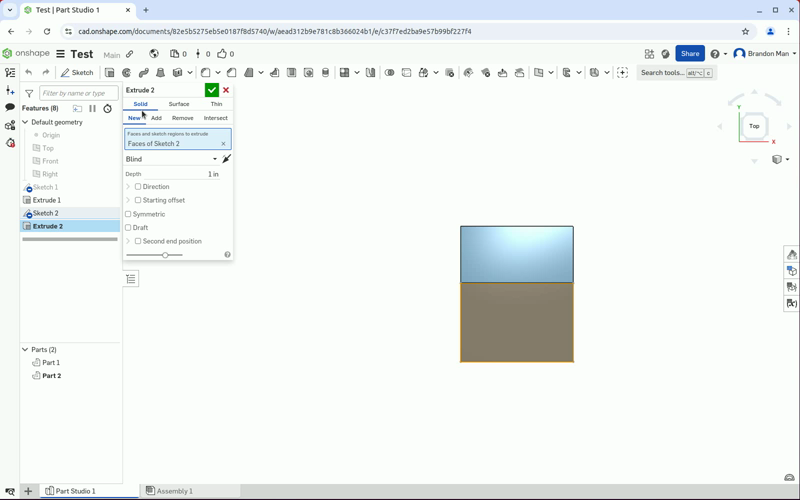
mouse_move(137, 120)
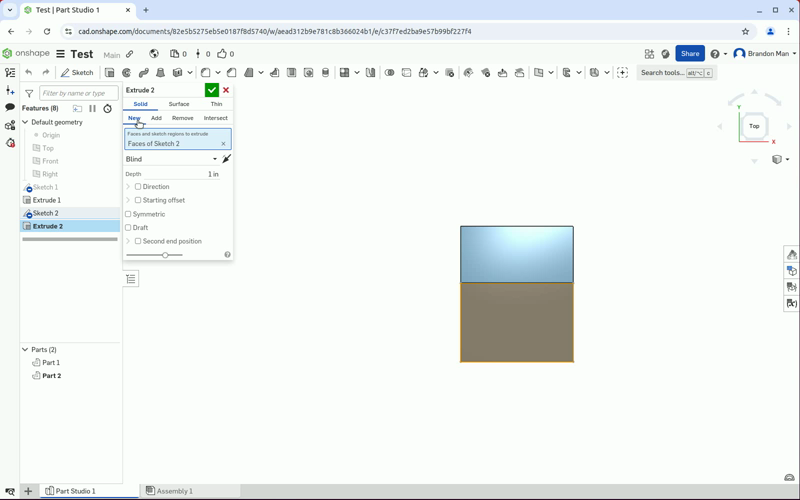
click(137, 120)
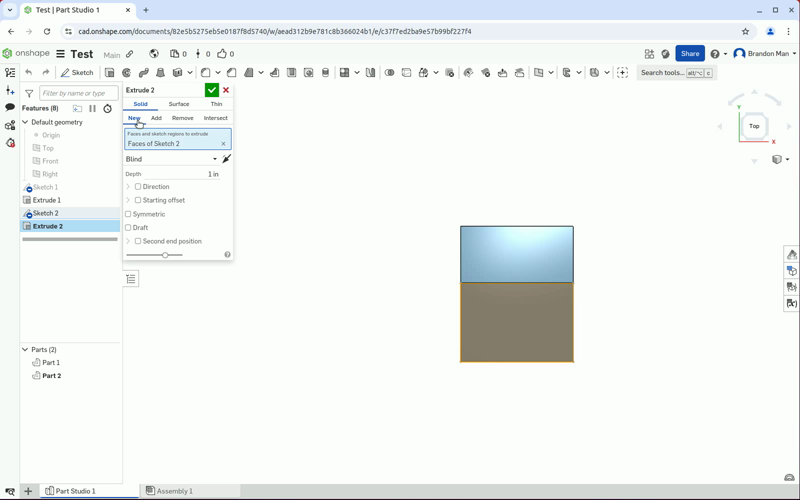
key(tab, 4)
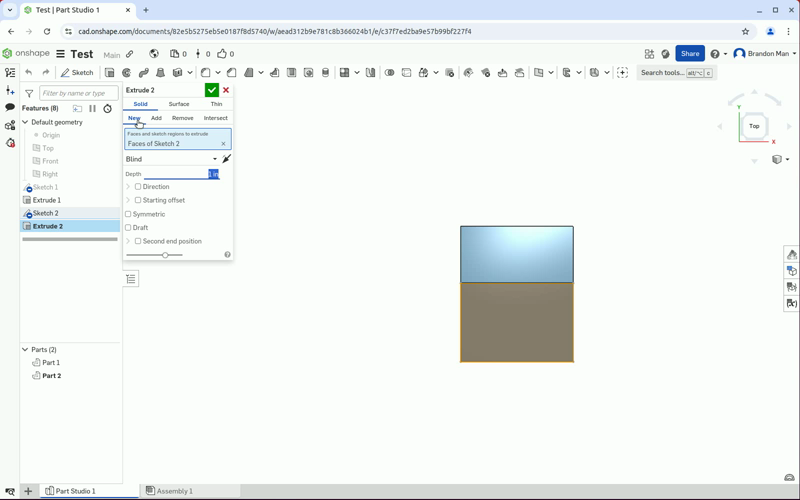
text(-1.444)
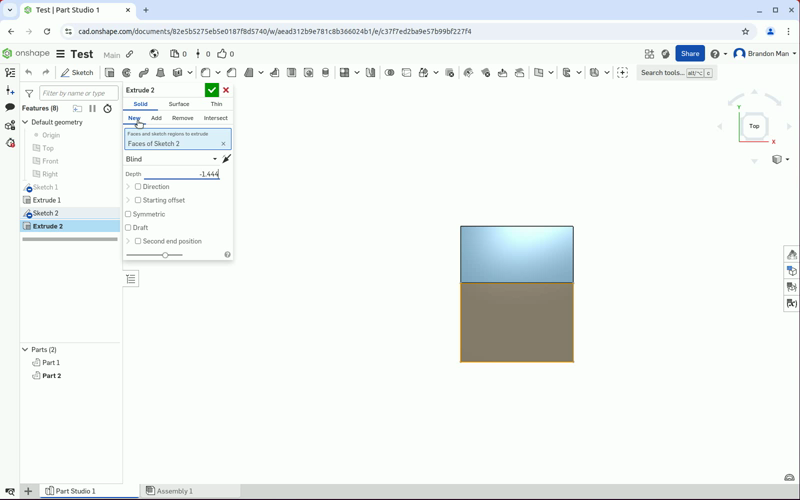
key(tab, 3)
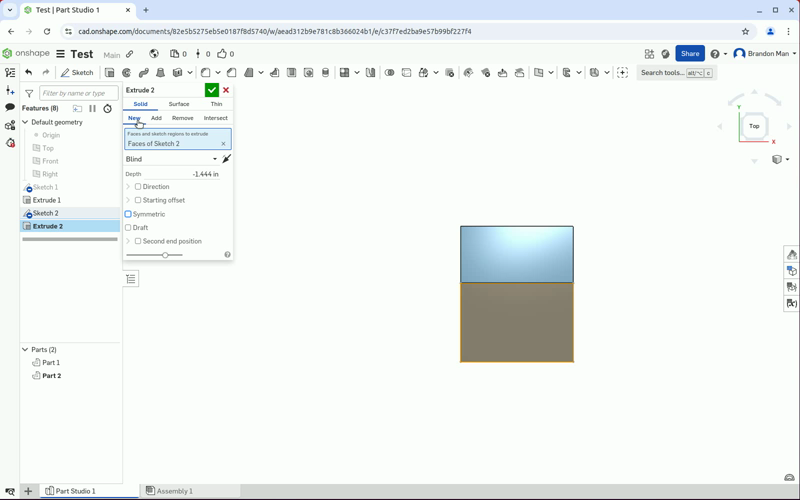
key(space)
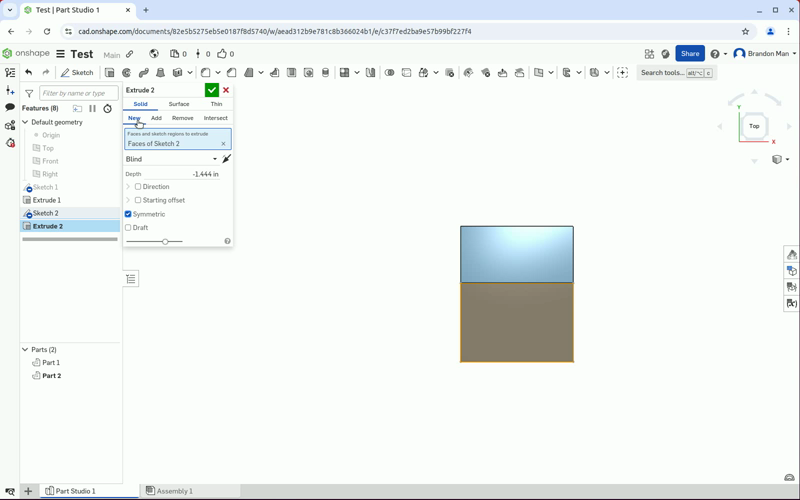
key(enter)
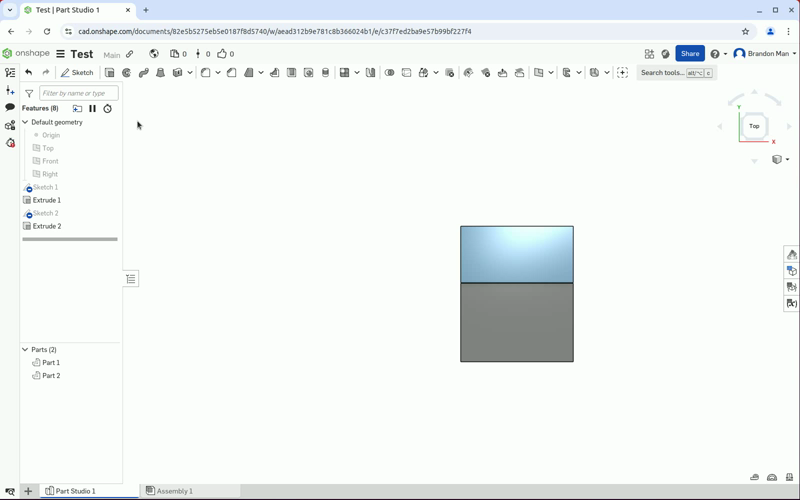
key(shift+h)
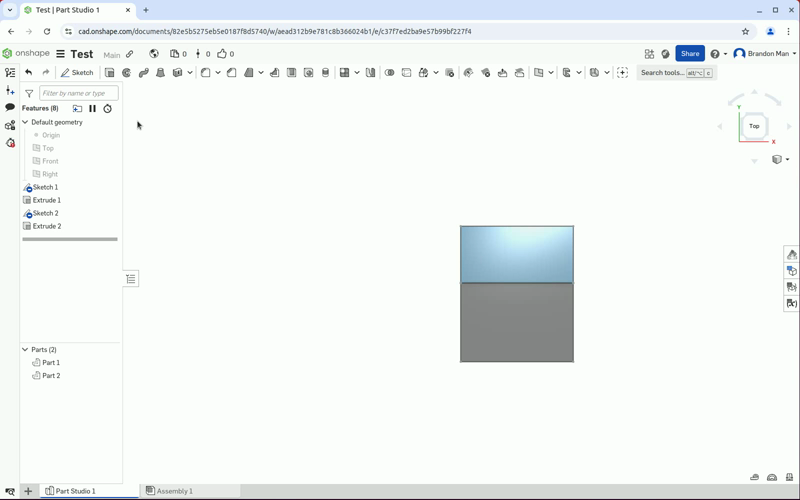
key(shift+h)
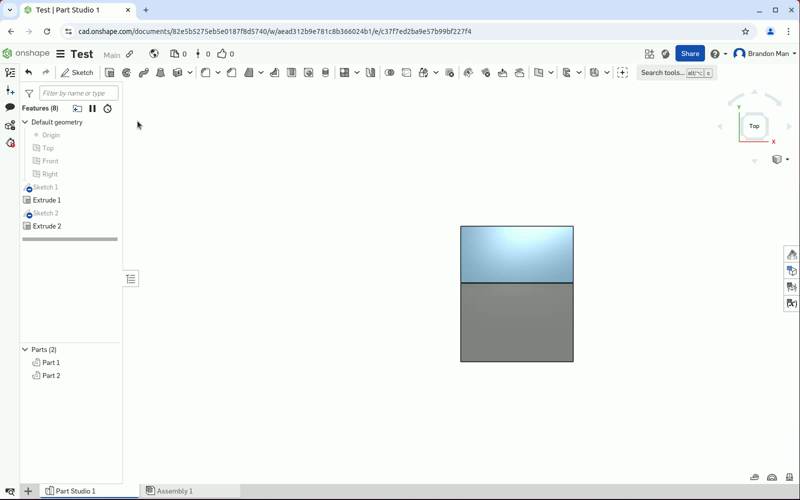
mouse_move(73, 189)
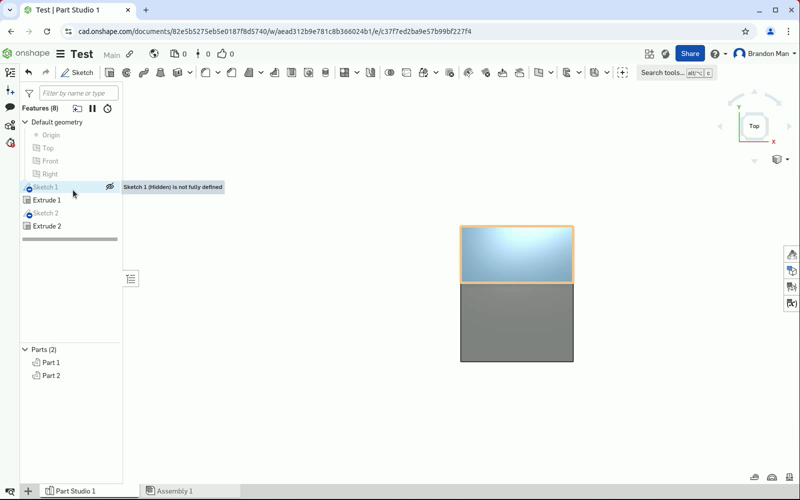
click(73, 189)
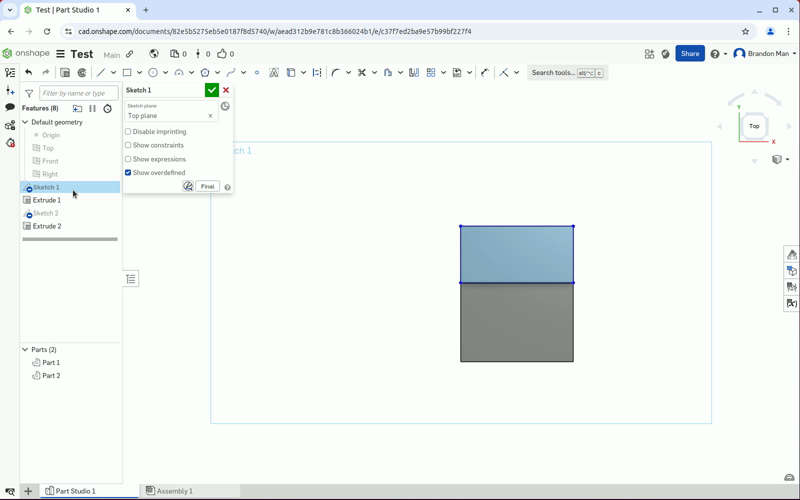
mouse_move(229, 92)
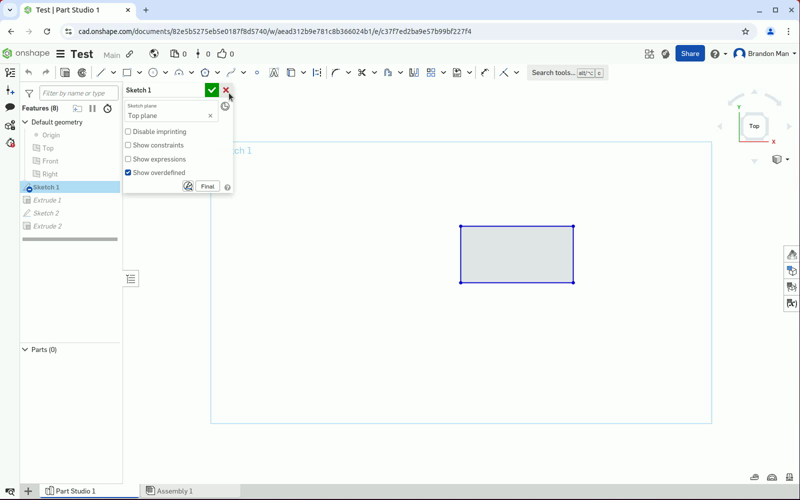
click(229, 92)
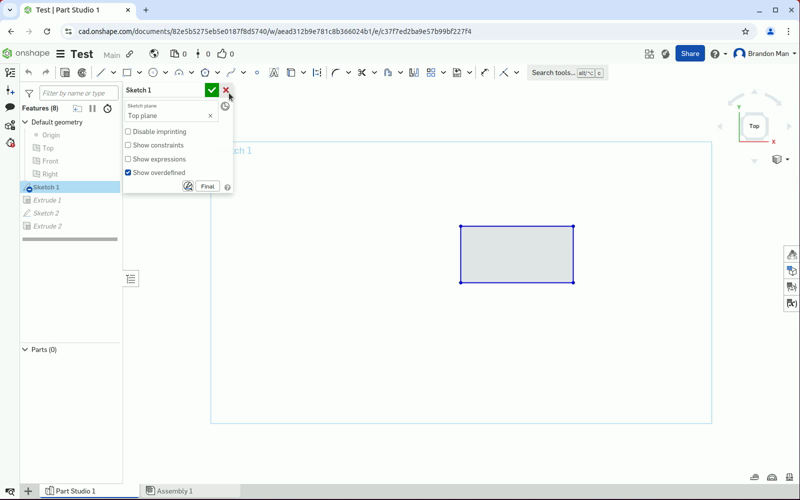
key(shift+s)
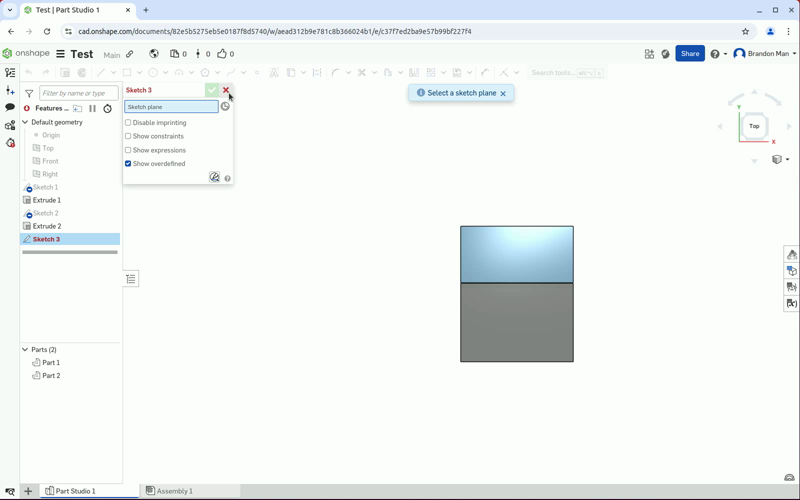
mouse_move(73, 150)
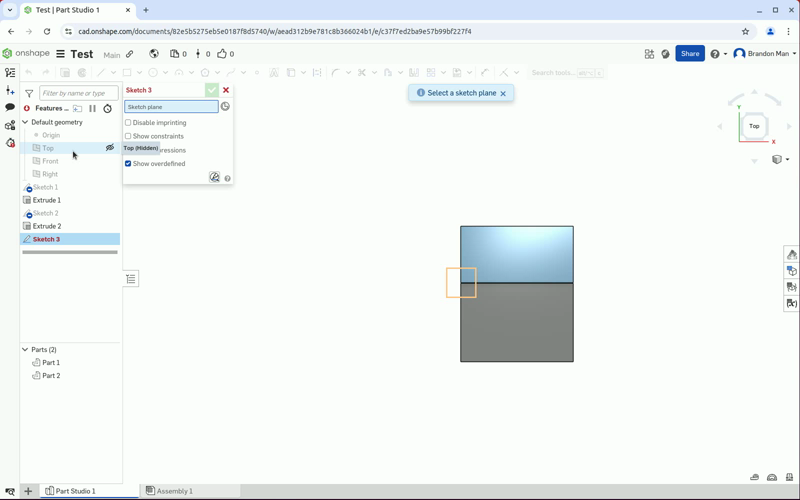
click(73, 150)
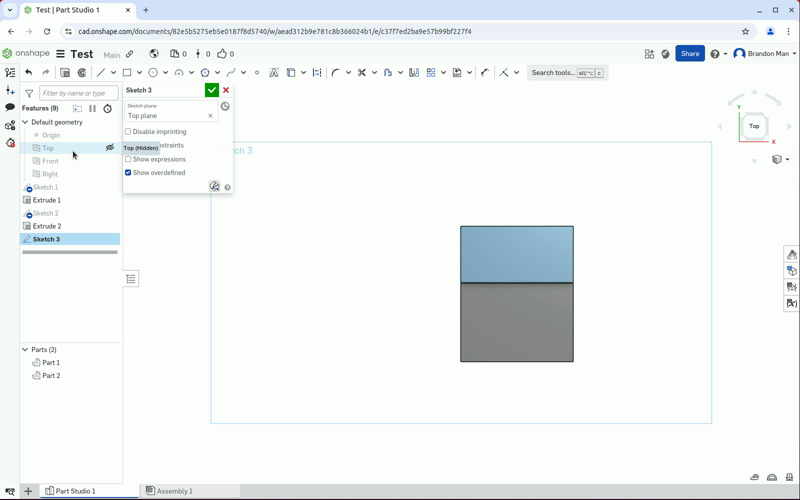
mouse_move(73, 352)
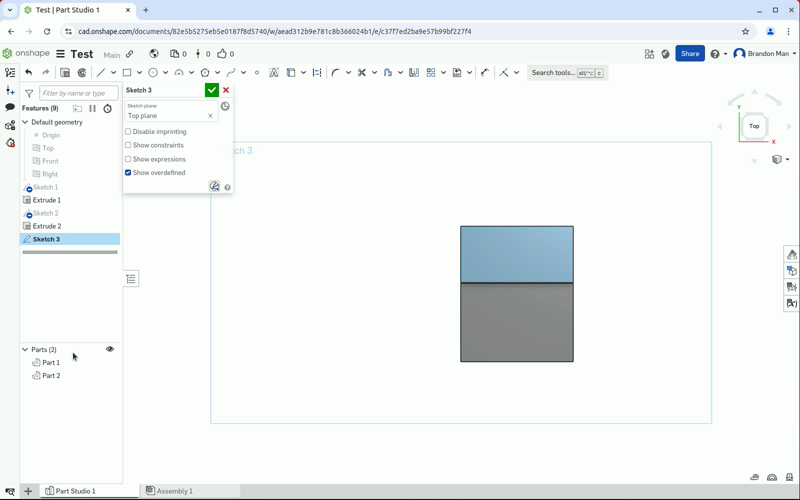
key(y)
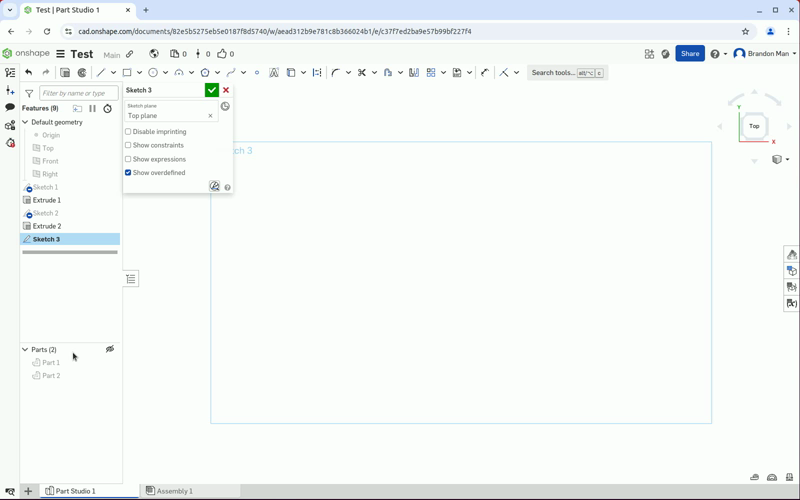
key(l)
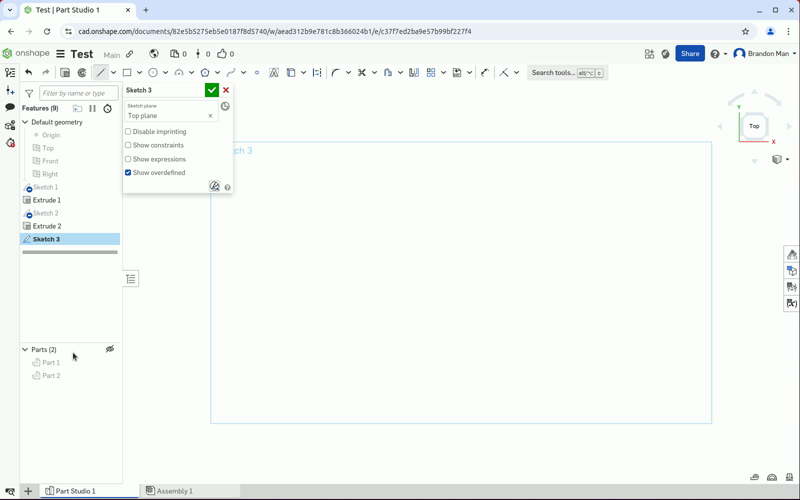
key_down(shift)
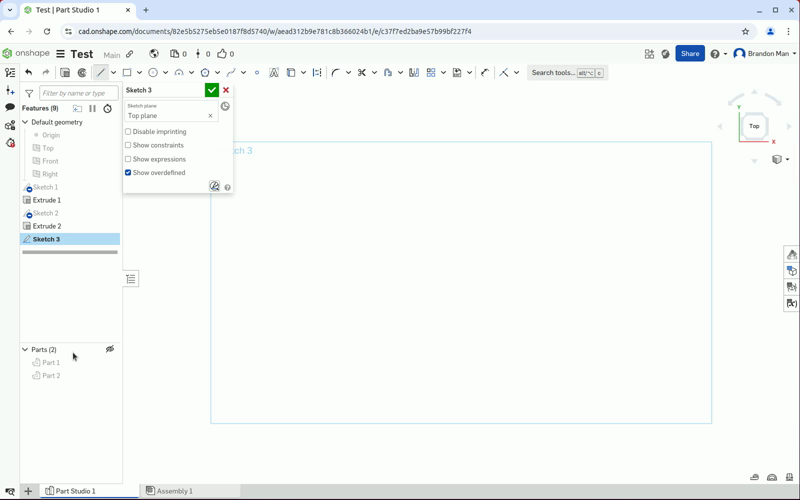
mouse_move(388, 361)
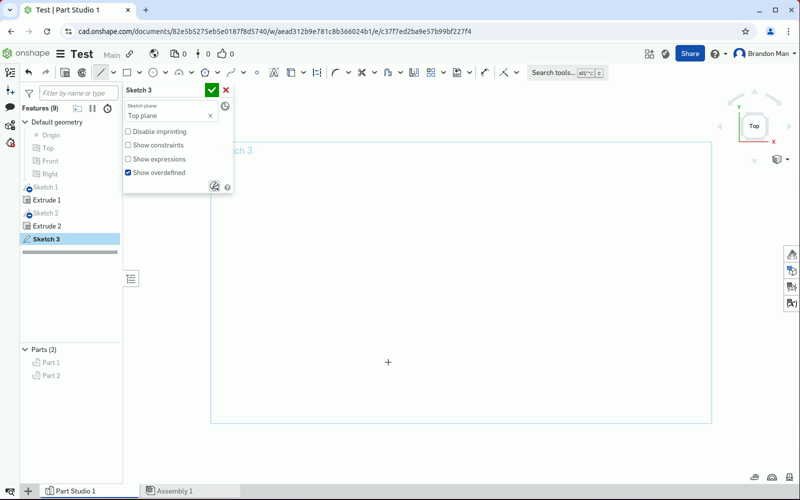
click(388, 361)
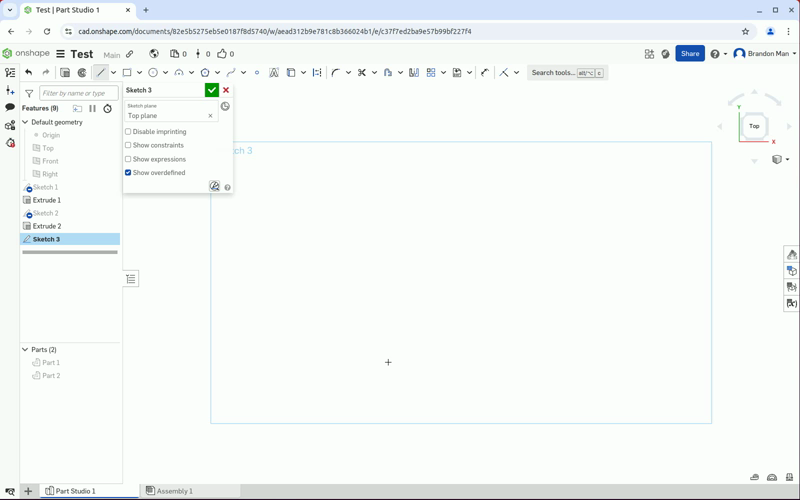
key_up(shift)
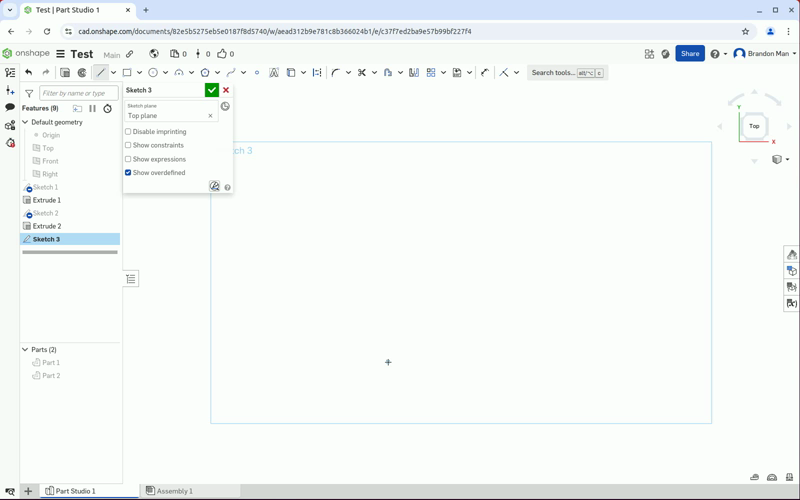
key_down(shift)
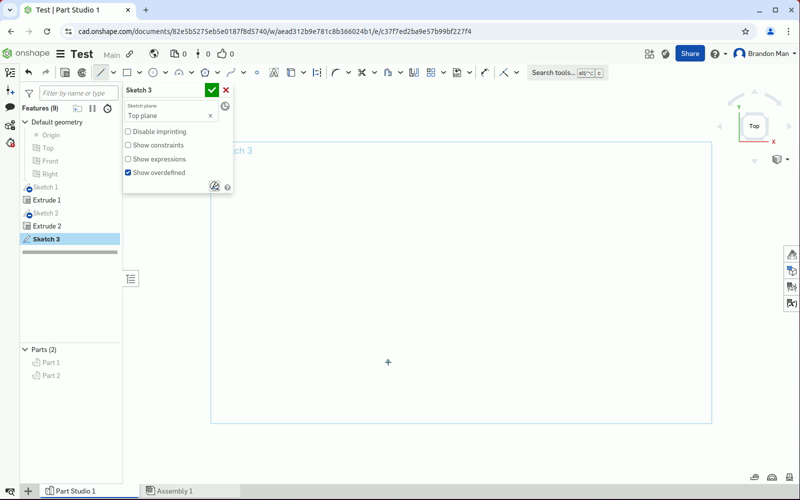
mouse_move(461, 361)
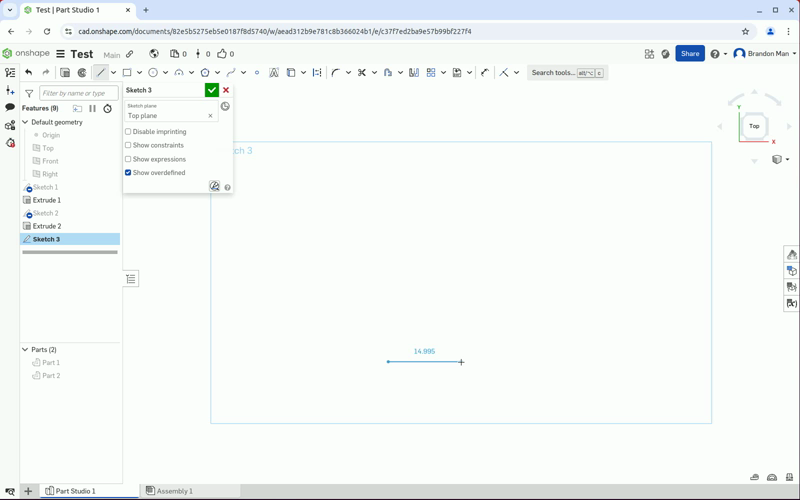
click(461, 361)
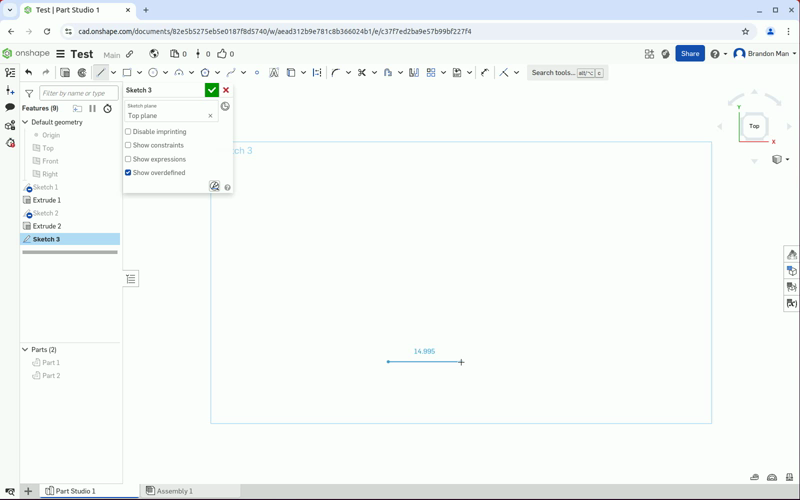
key_up(shift)
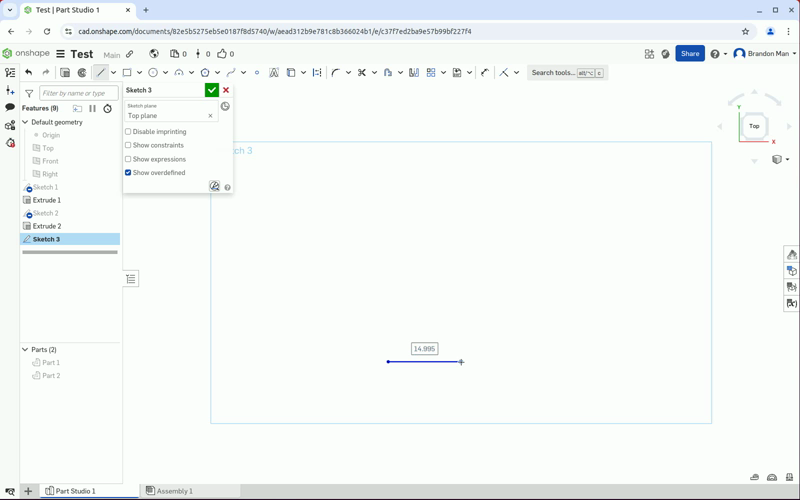
key_down(shift)
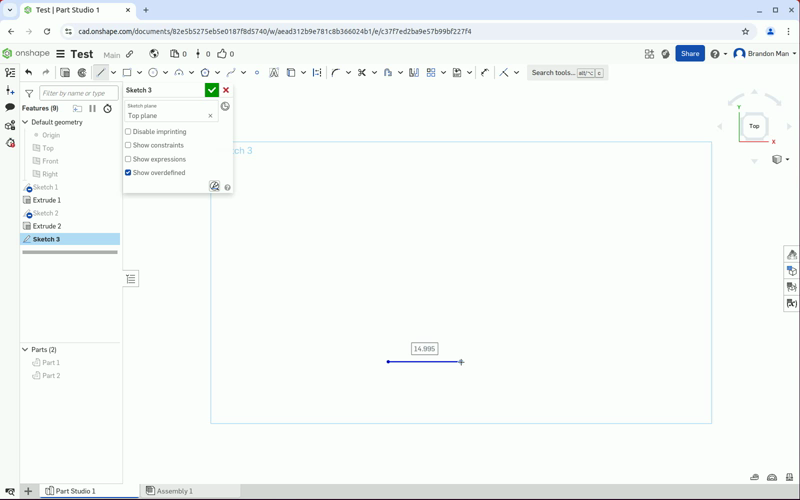
mouse_move(461, 282)
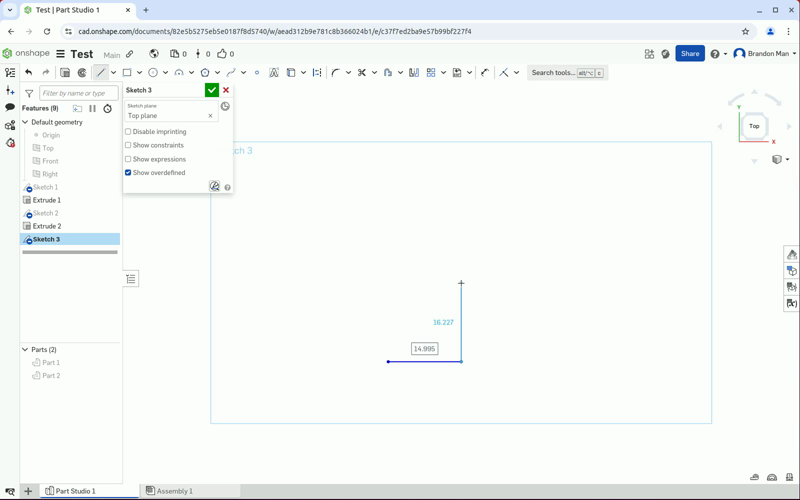
click(461, 282)
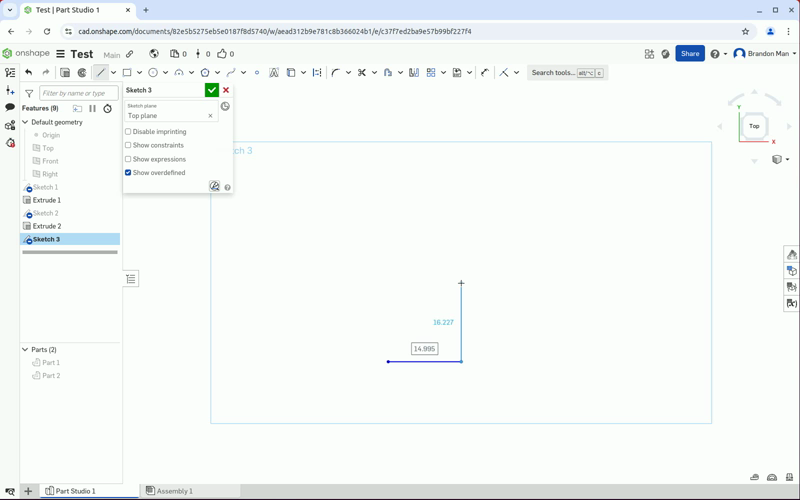
key_up(shift)
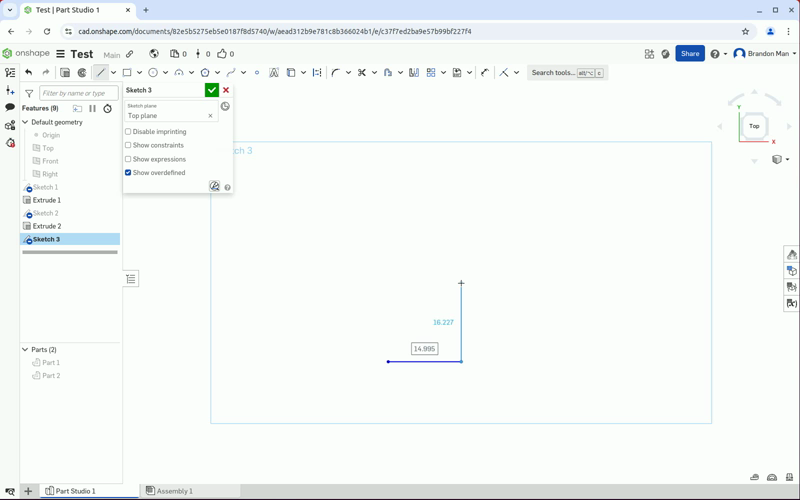
key_down(shift)
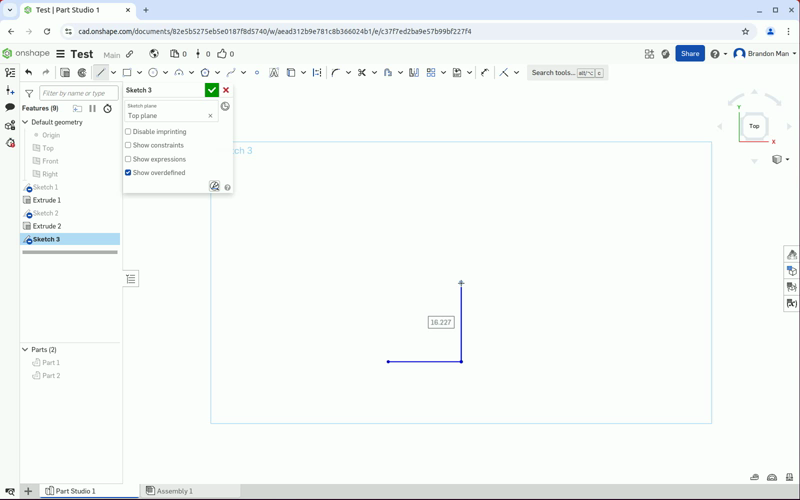
mouse_move(388, 282)
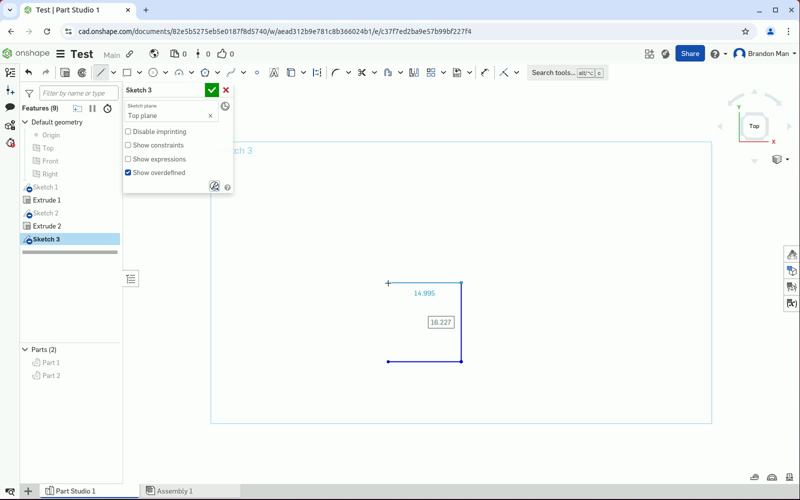
click(388, 282)
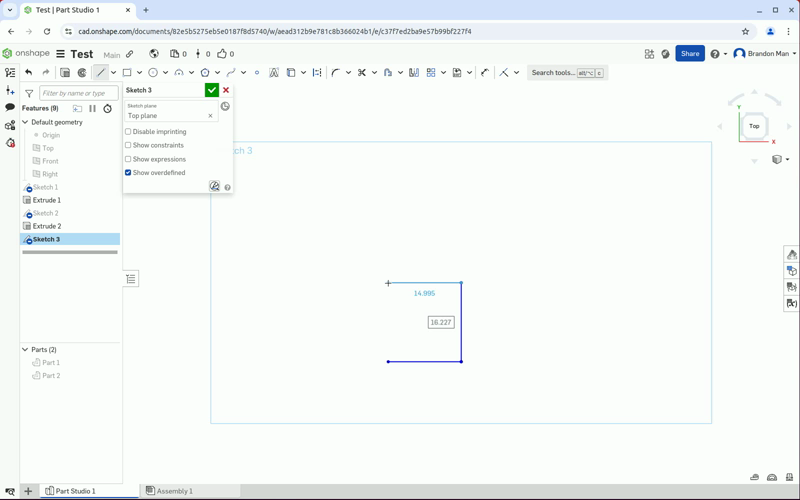
key_up(shift)
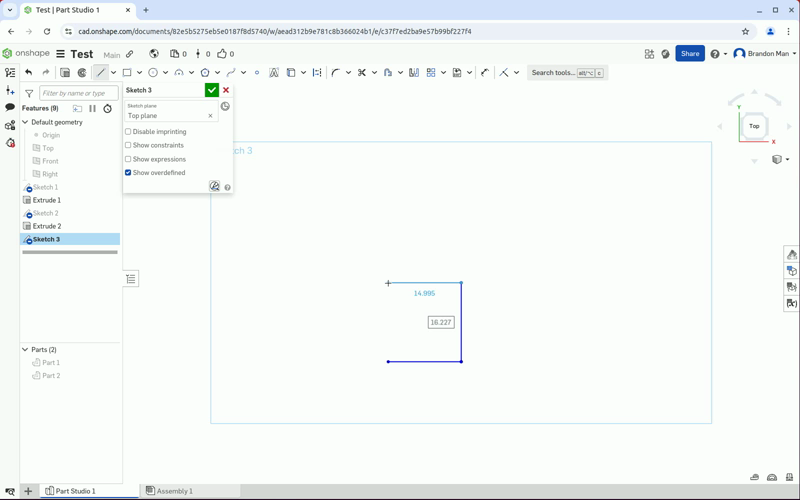
key_down(shift)
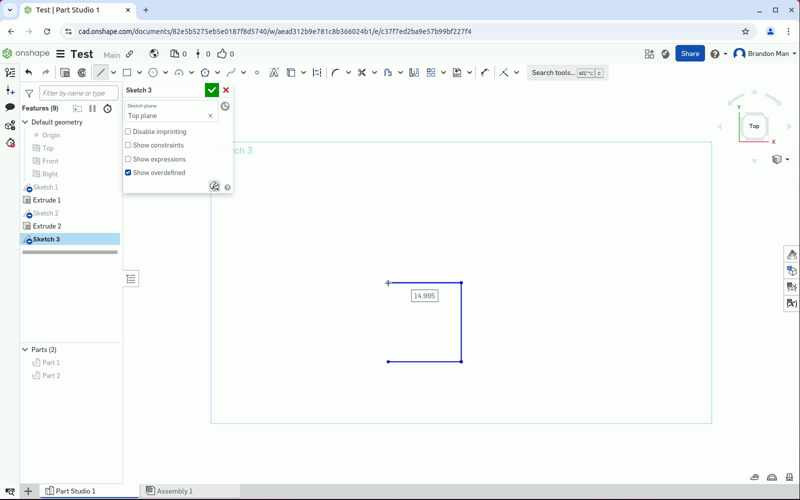
mouse_move(388, 361)
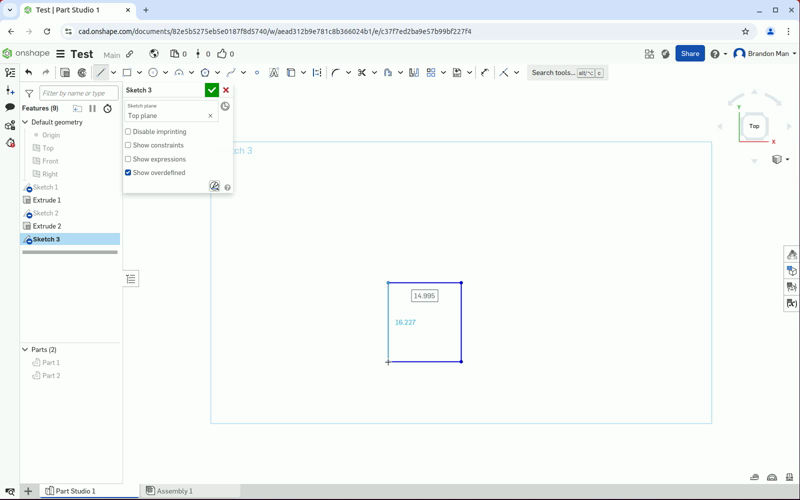
key_up(shift)
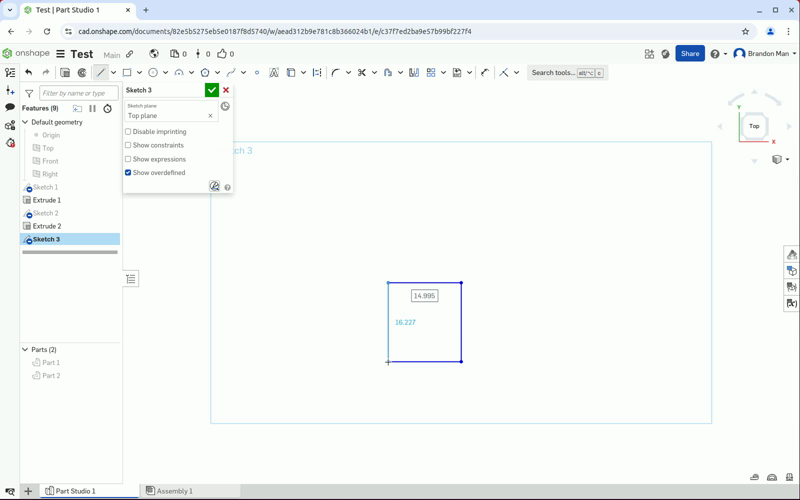
click(388, 361)
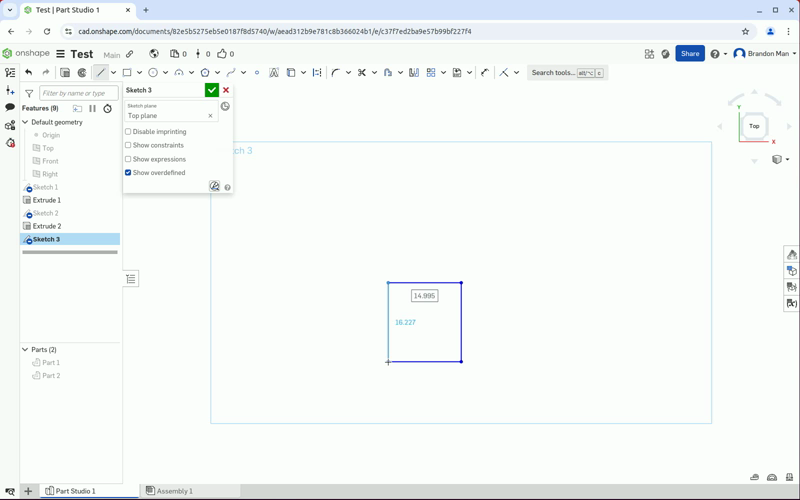
key(esc)
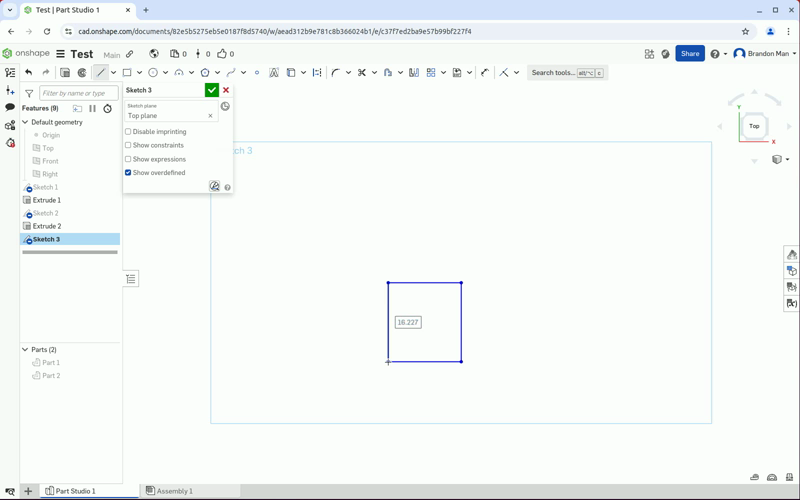
mouse_move(401, 331)
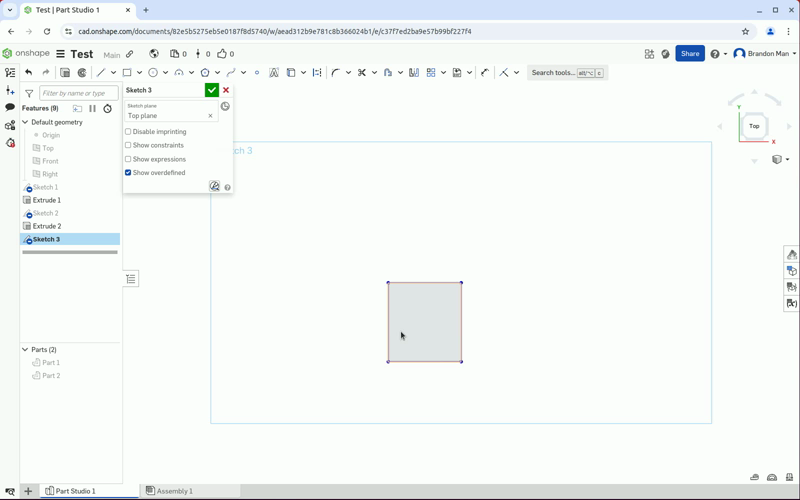
click(401, 331)
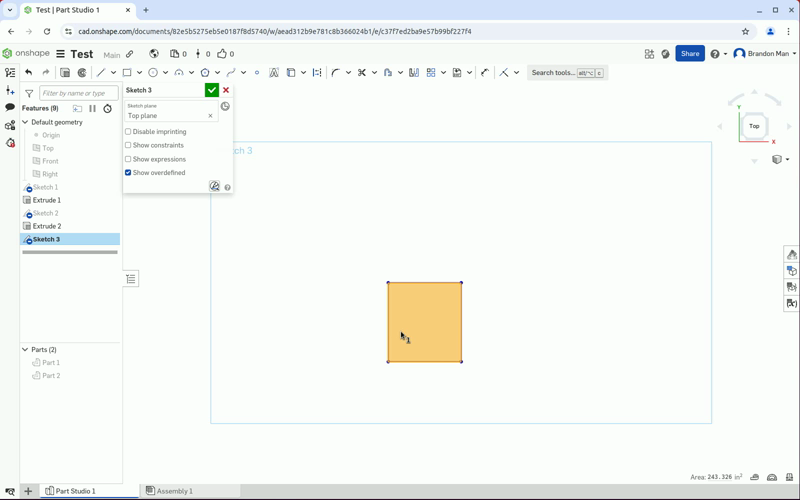
mouse_move(73, 352)
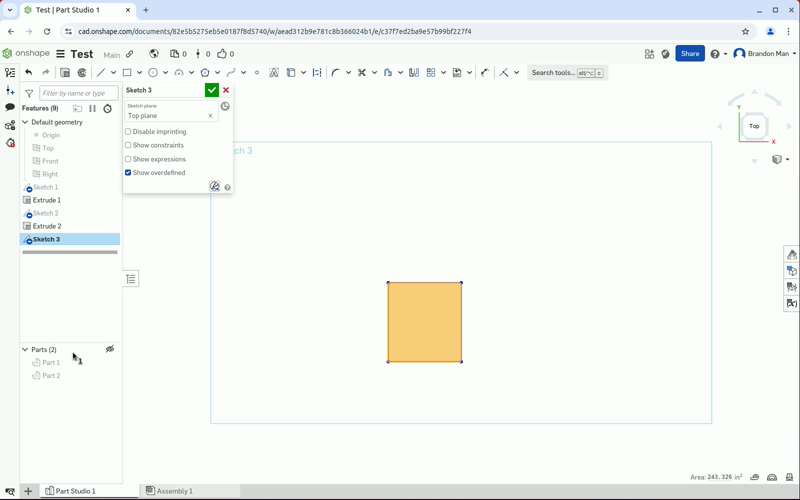
key(shift+y)
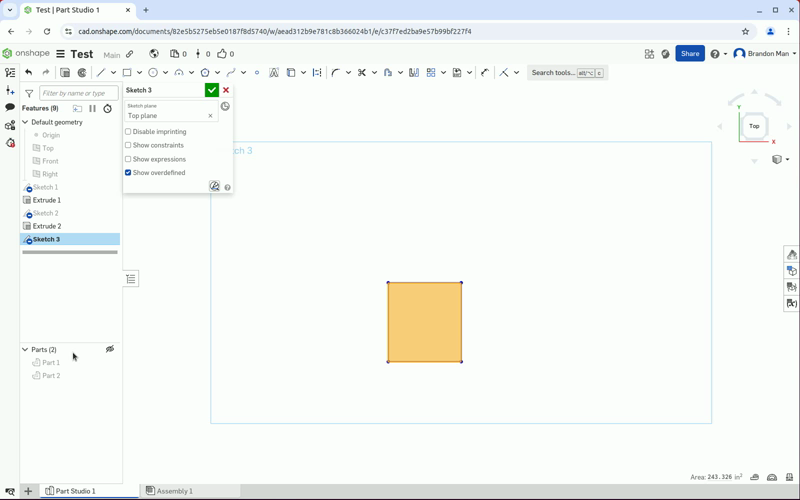
key(shift+e)
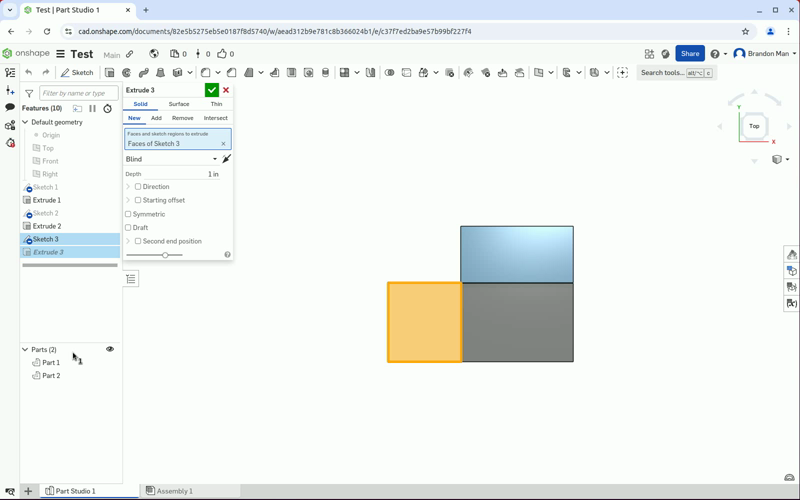
mouse_move(143, 106)
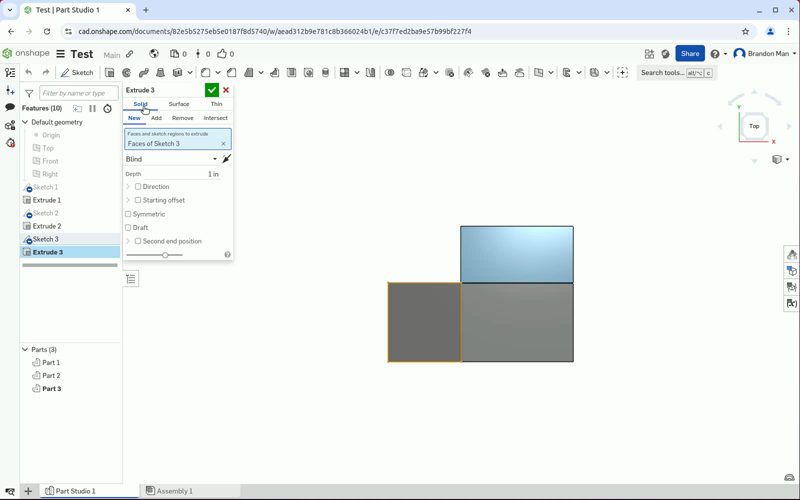
click(143, 106)
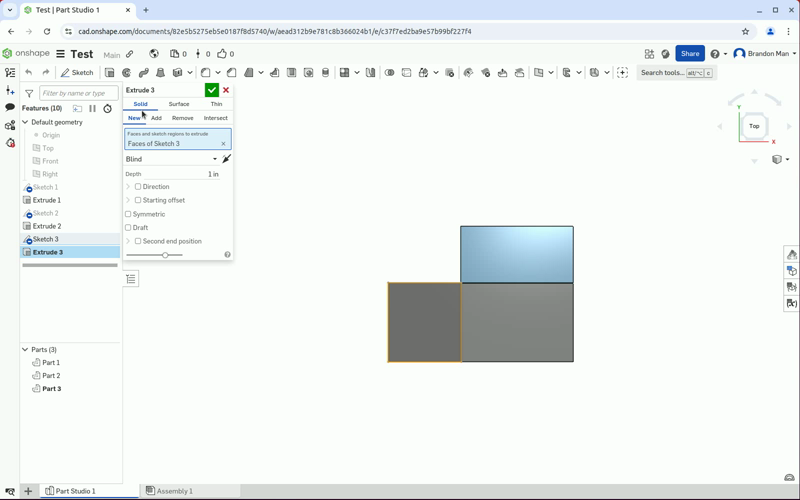
mouse_move(137, 120)
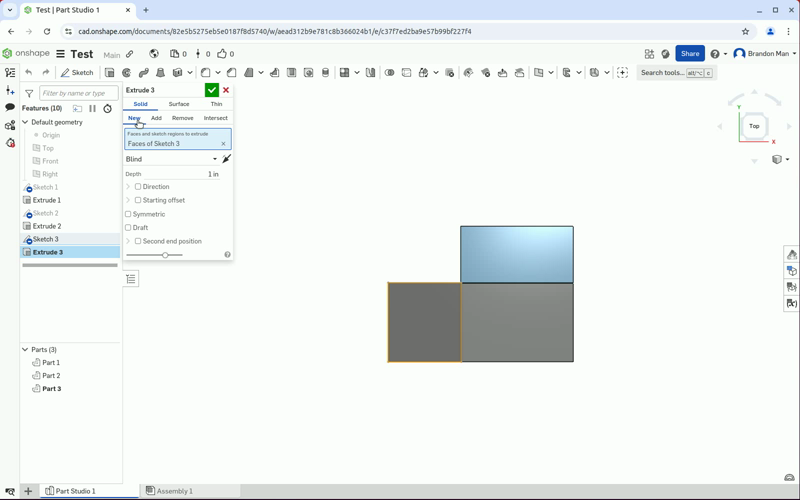
click(137, 120)
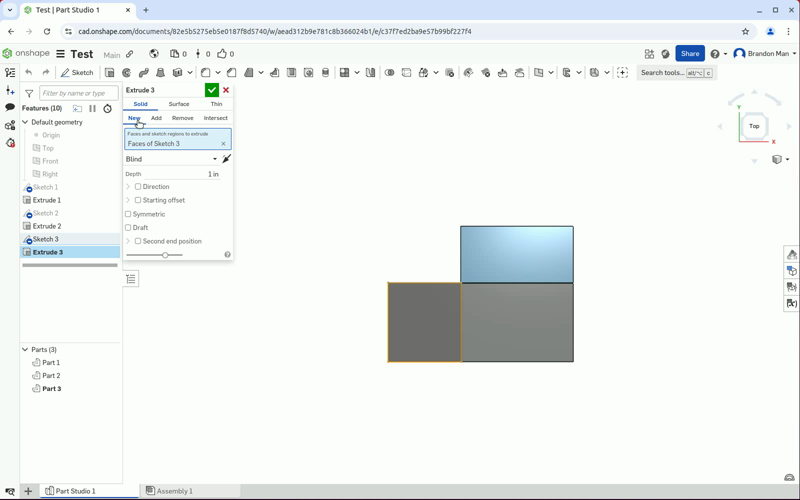
key(tab, 4)
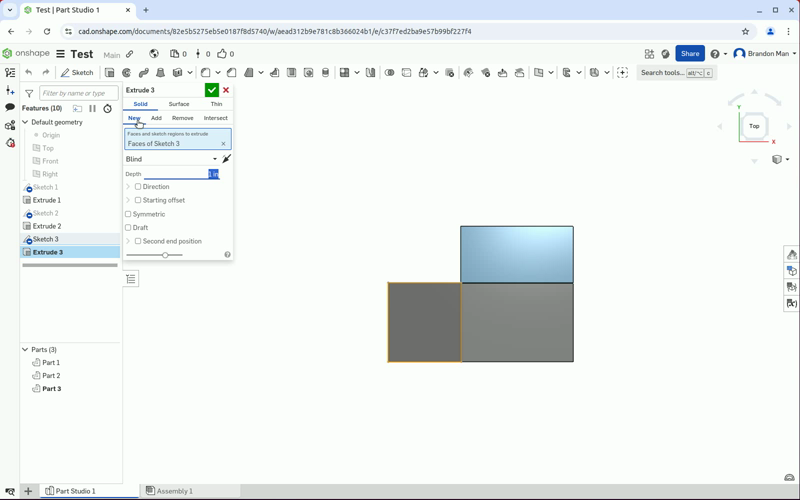
text(-1.444)
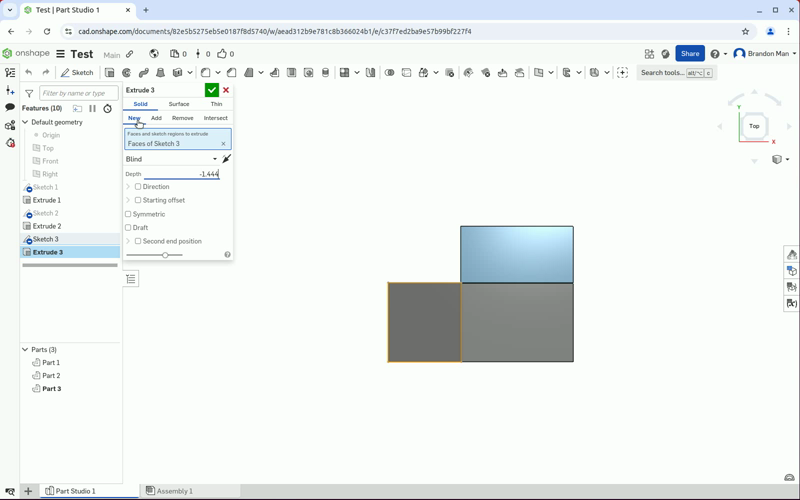
key(tab, 3)
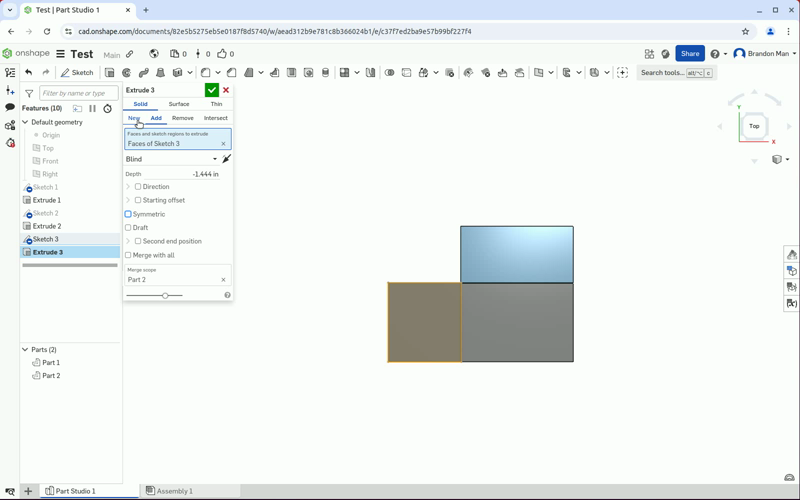
key(space)
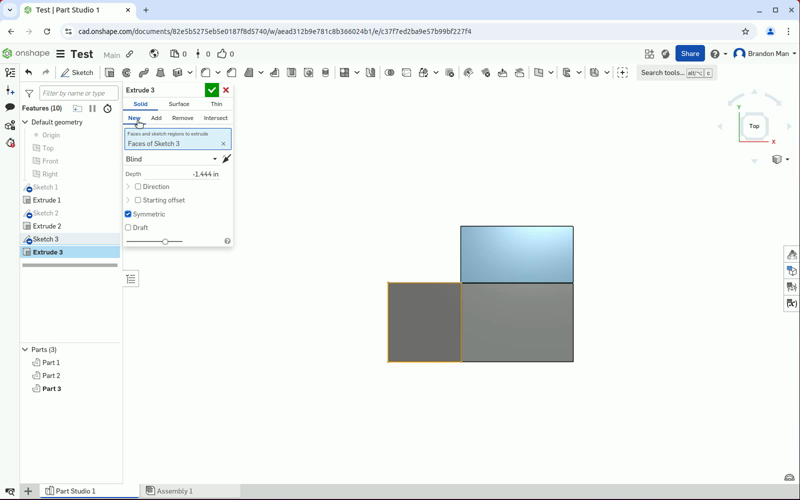
key(enter)
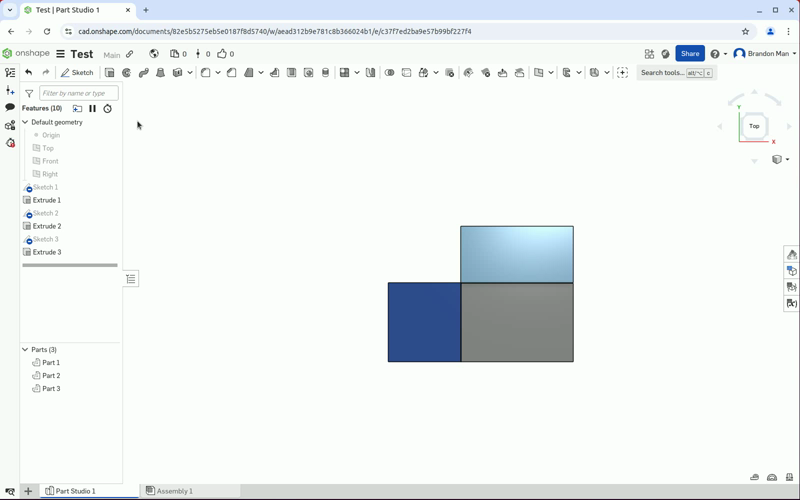
key(shift+h)
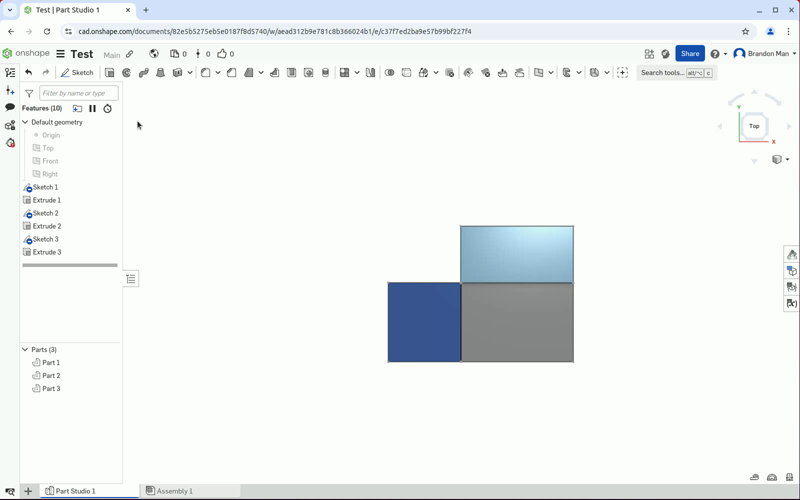
key(shift+h)
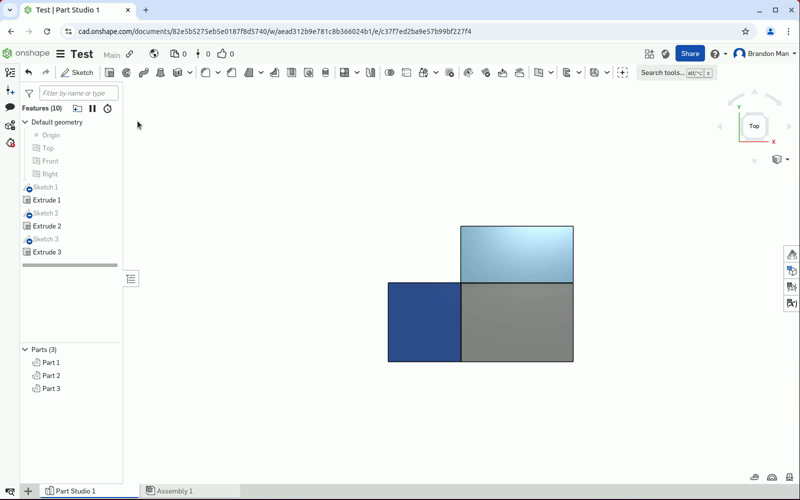
mouse_move(73, 189)
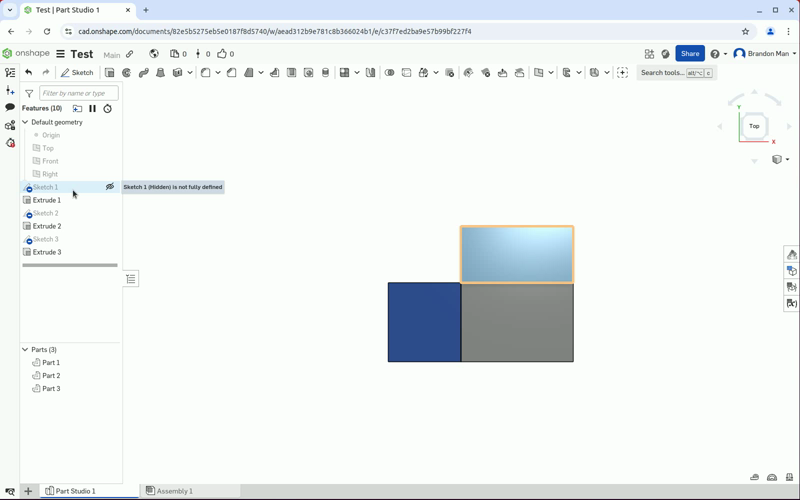
click(73, 189)
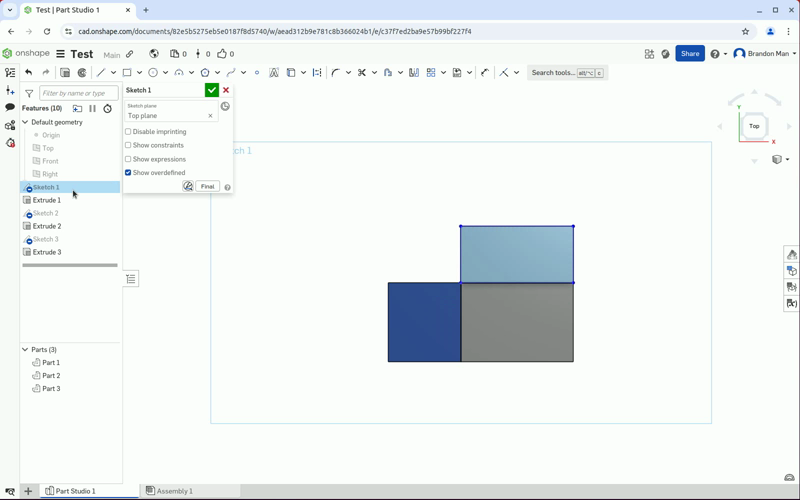
mouse_move(229, 92)
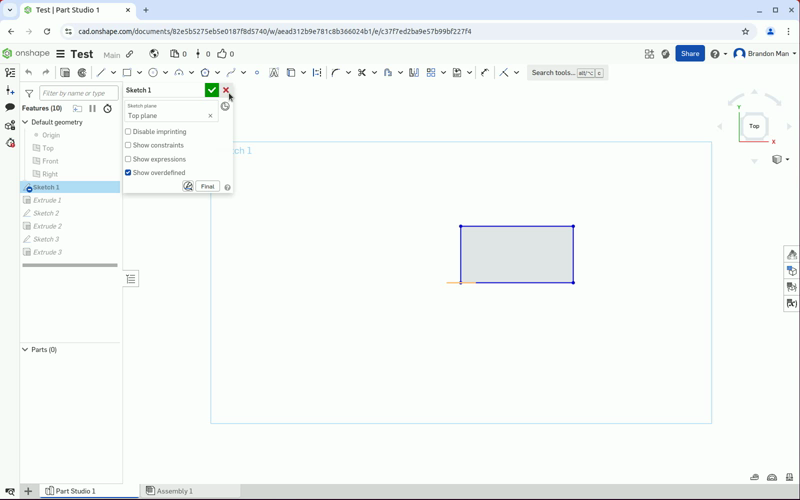
click(229, 92)
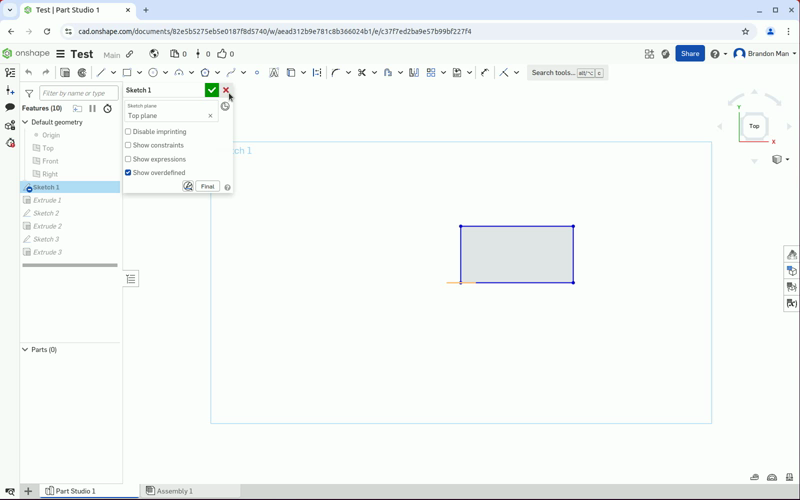
key(shift+s)
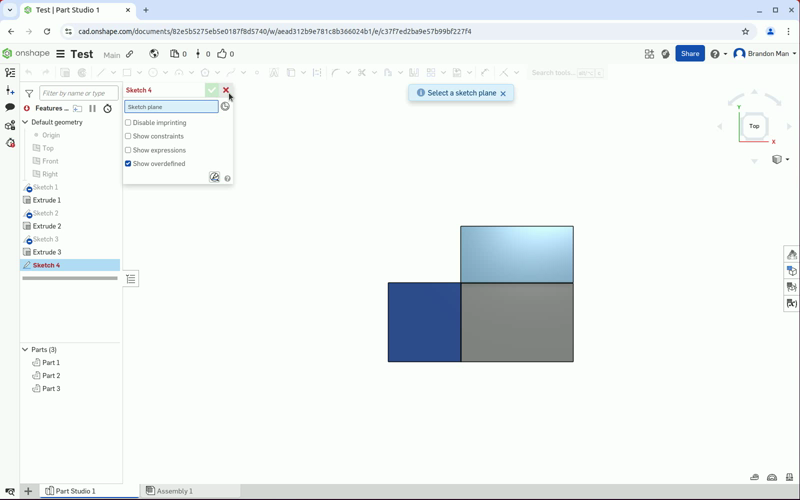
mouse_move(73, 150)
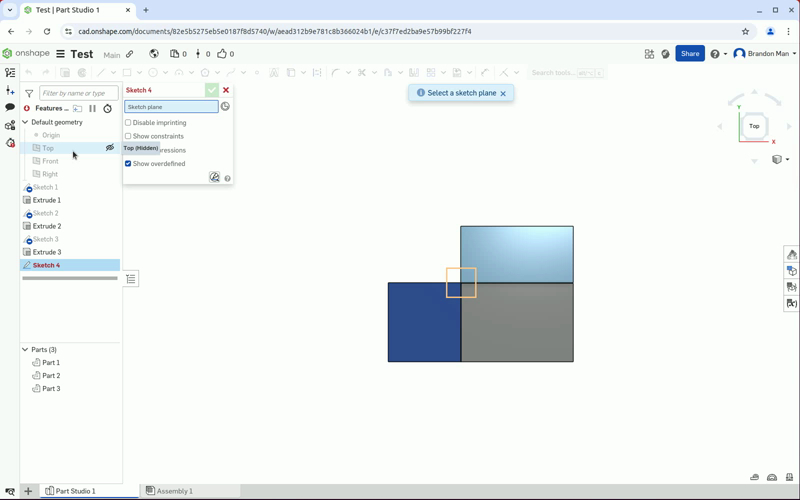
click(73, 150)
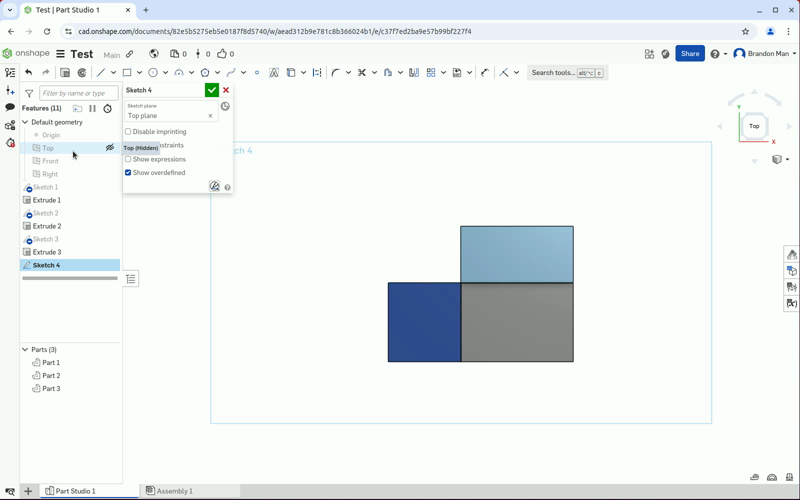
mouse_move(73, 352)
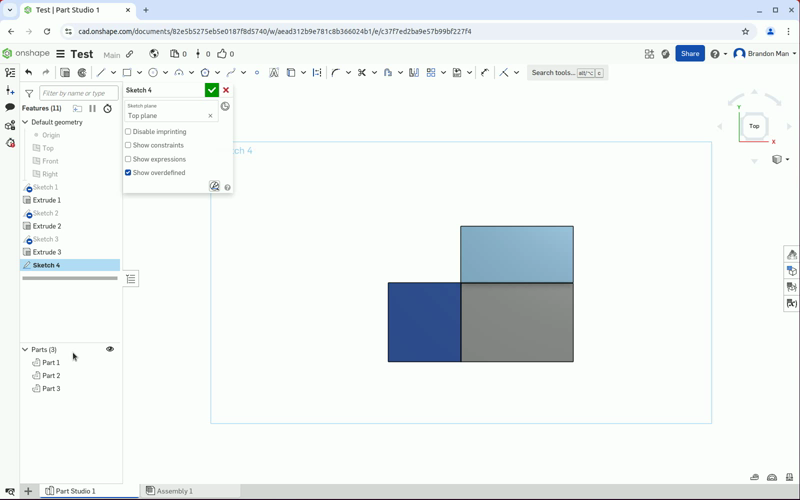
key(y)
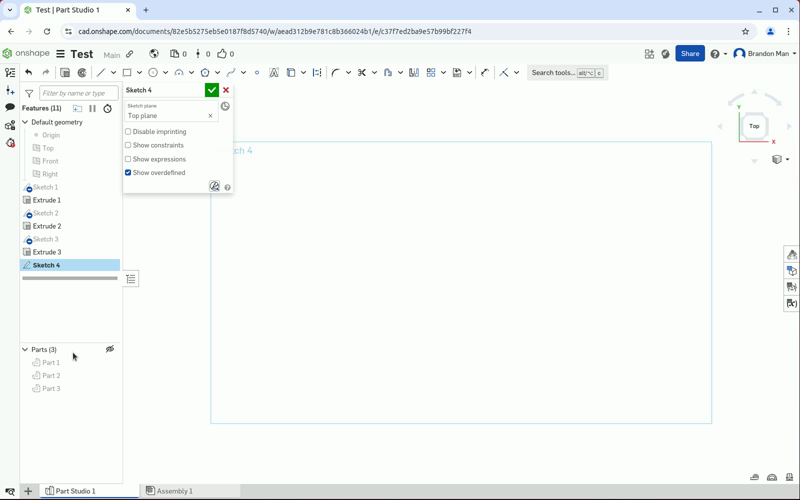
key(l)
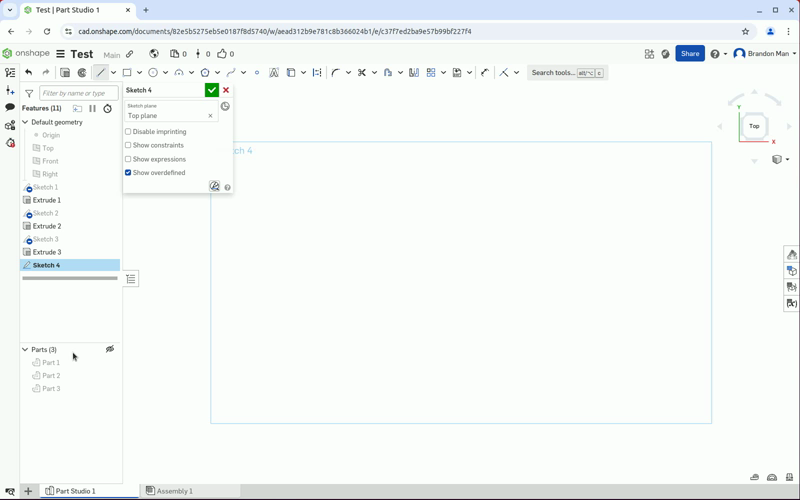
key_down(shift)
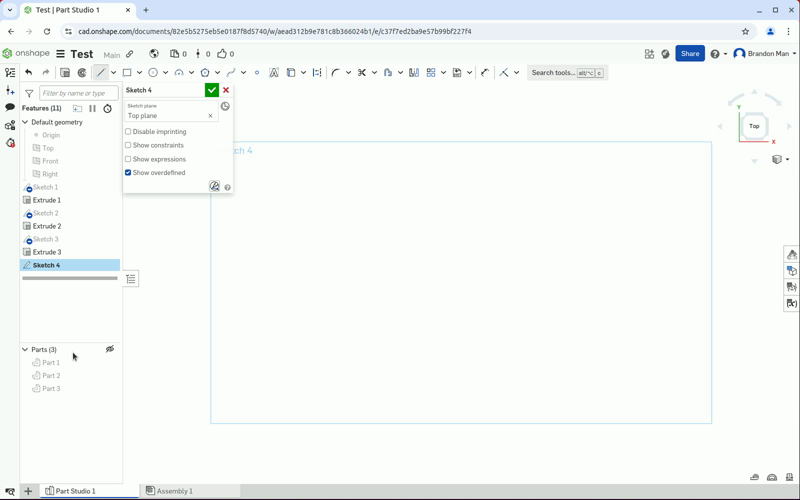
mouse_move(460, 361)
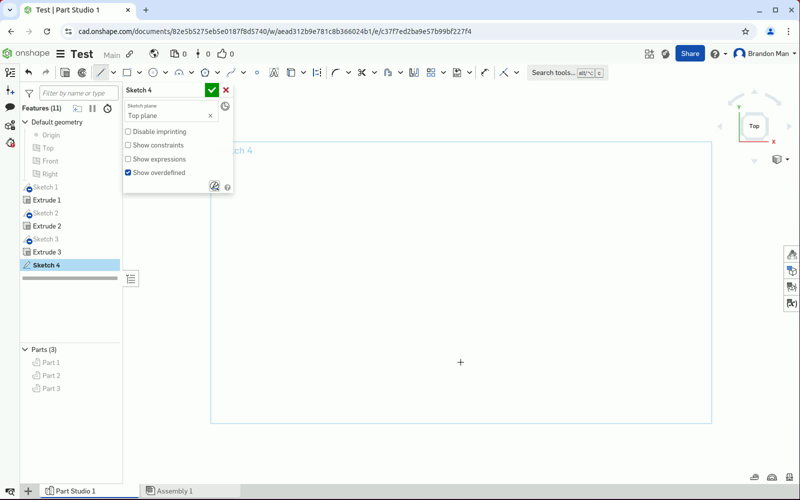
click(460, 361)
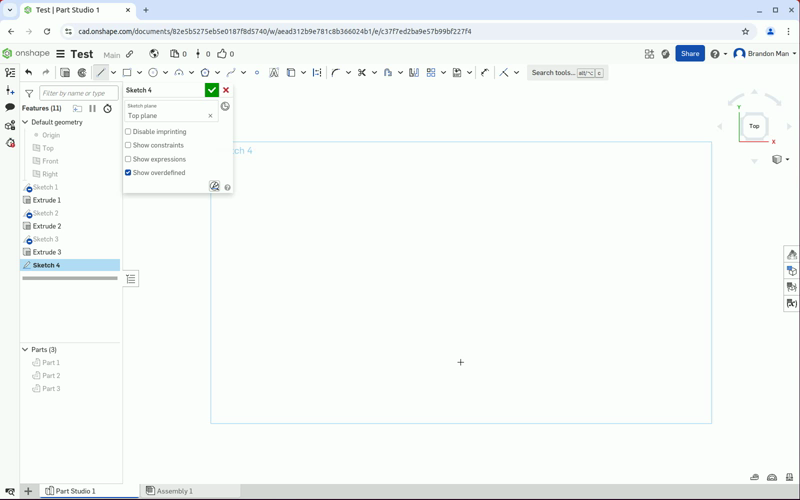
key_up(shift)
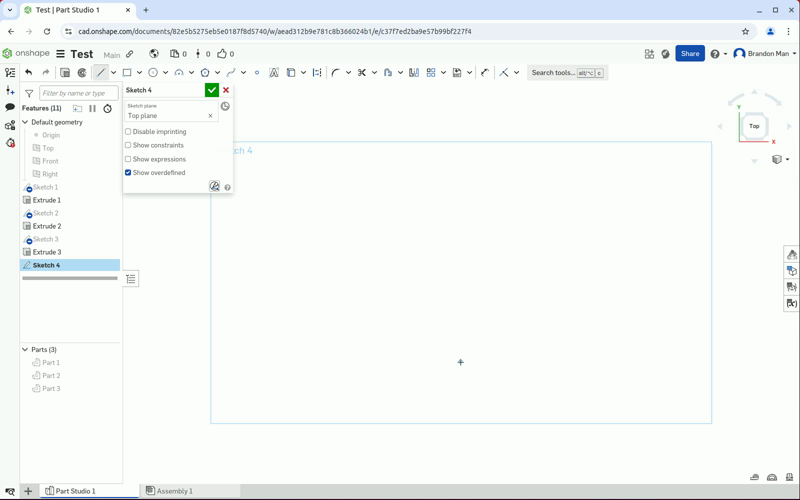
key_down(shift)
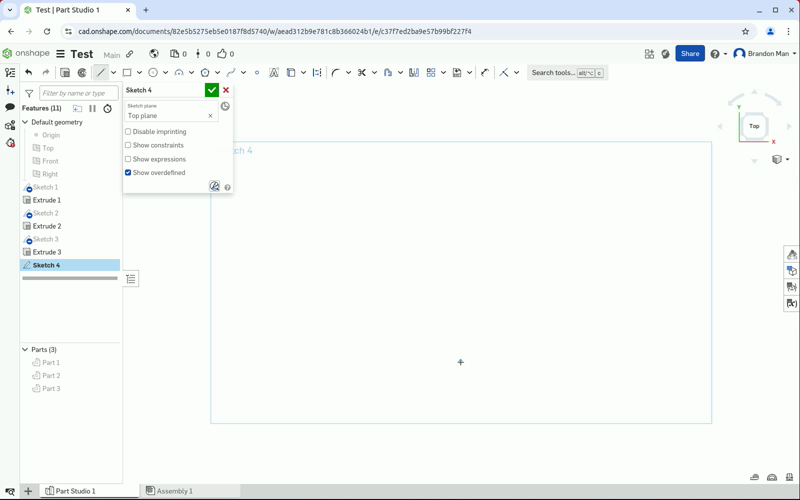
mouse_move(573, 361)
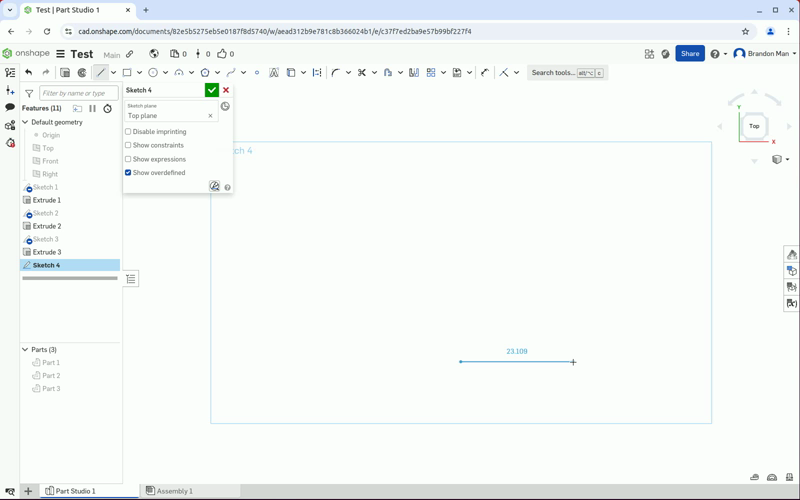
click(573, 361)
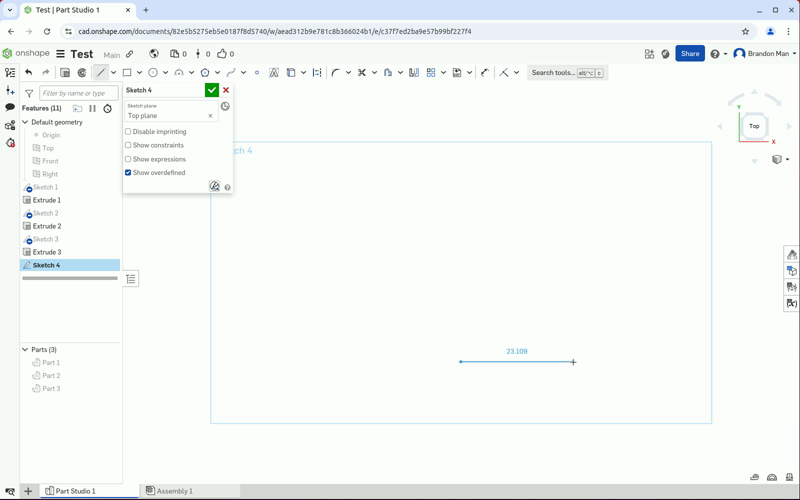
key_up(shift)
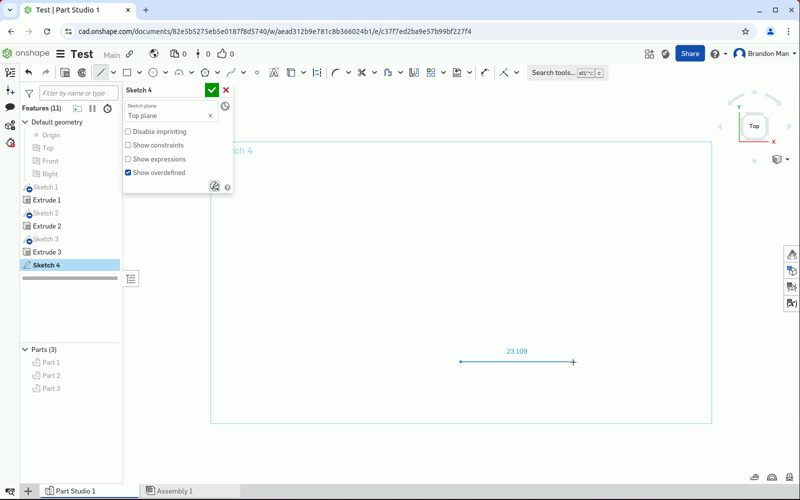
key_down(shift)
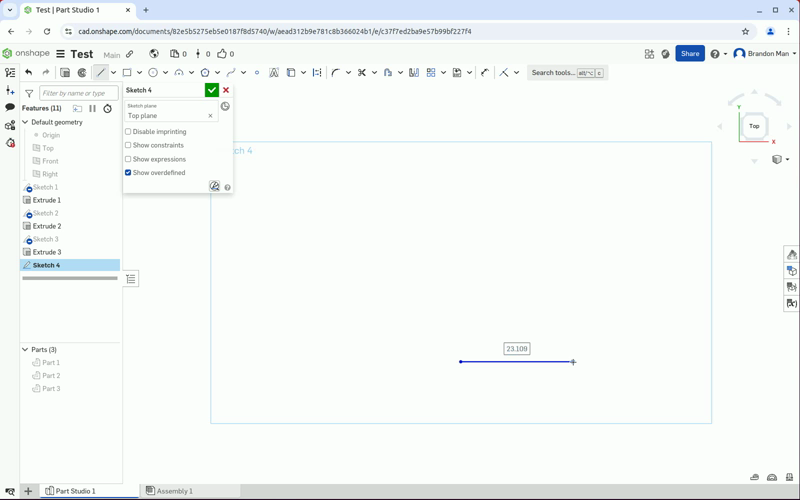
mouse_move(573, 283)
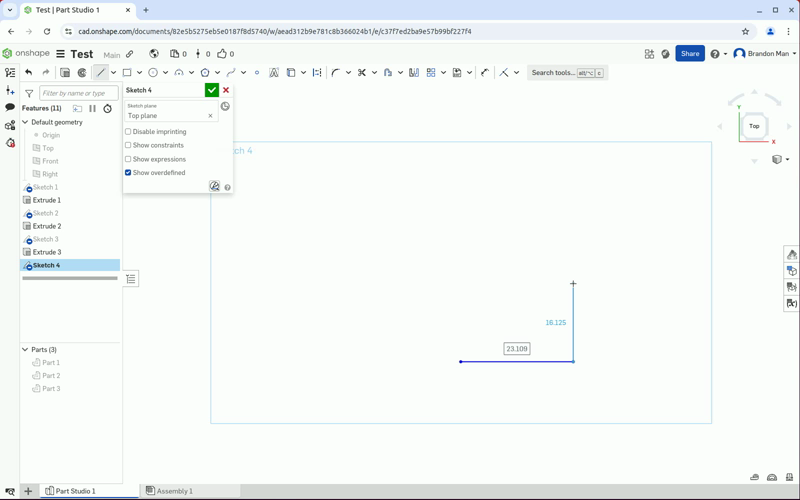
click(573, 283)
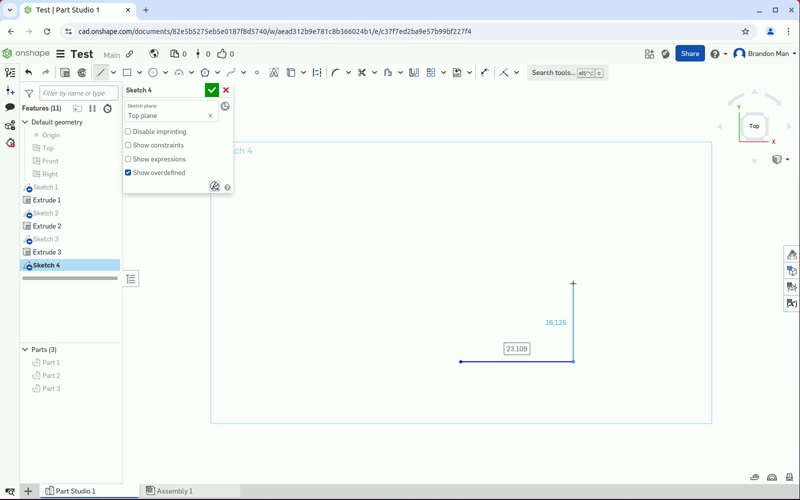
key_up(shift)
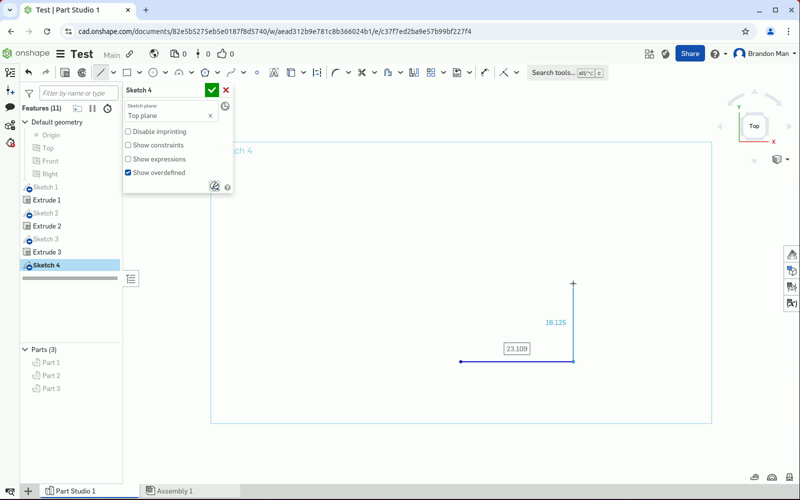
key_down(shift)
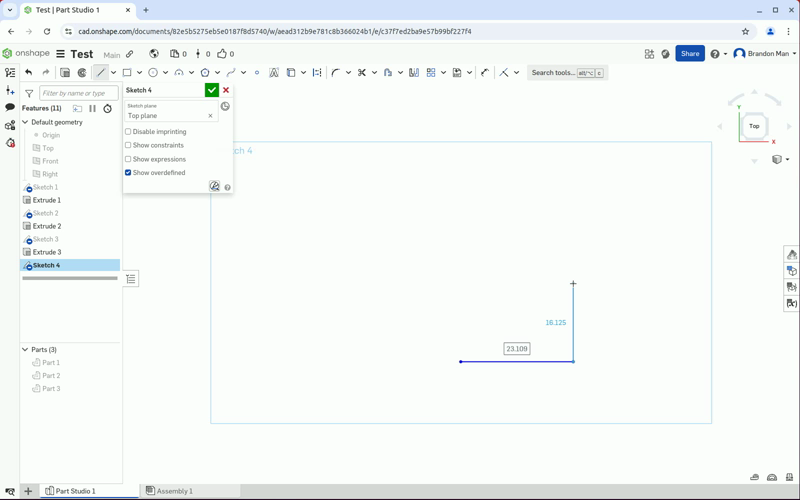
mouse_move(460, 283)
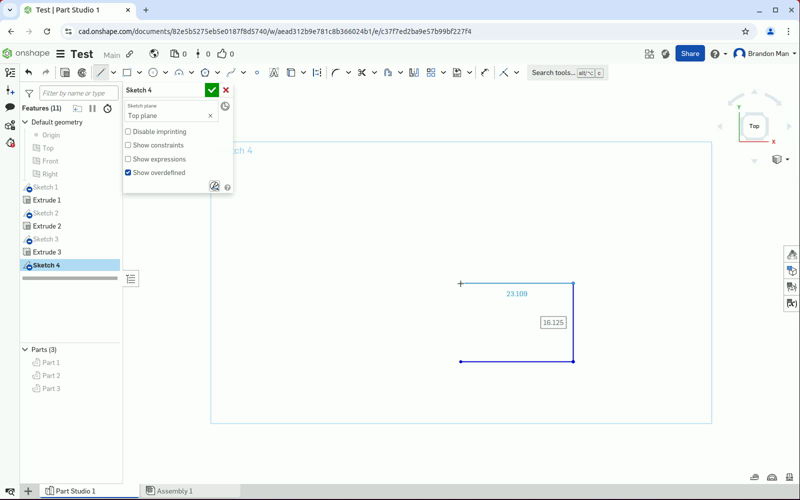
click(460, 283)
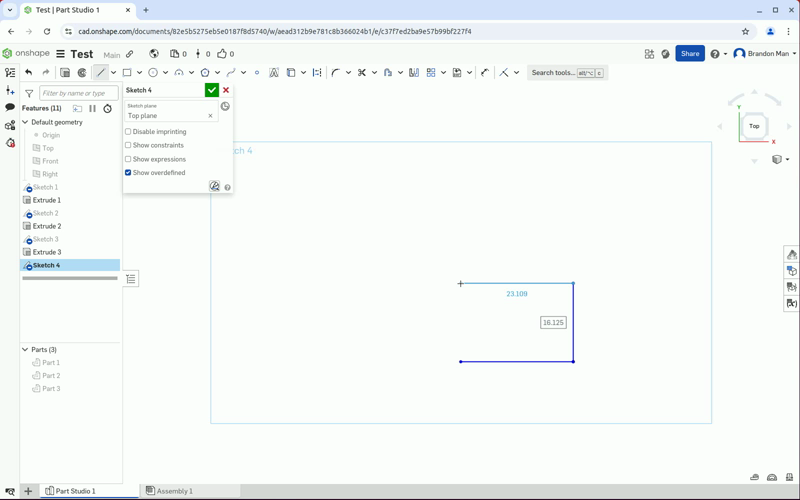
key_up(shift)
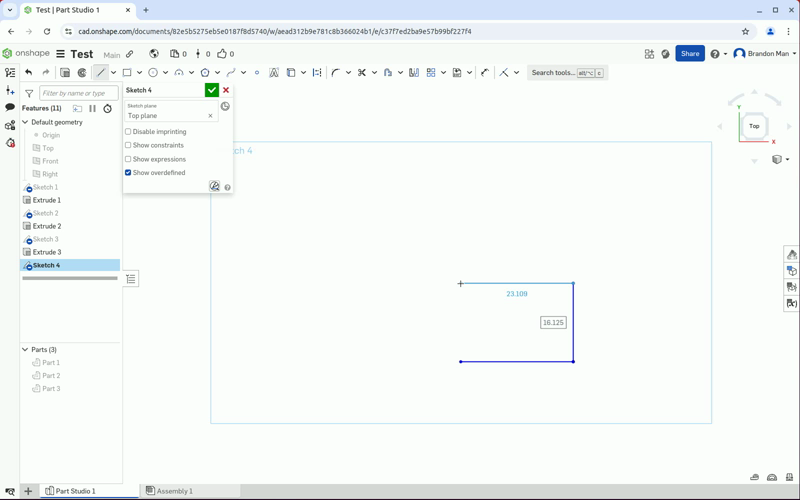
key_down(shift)
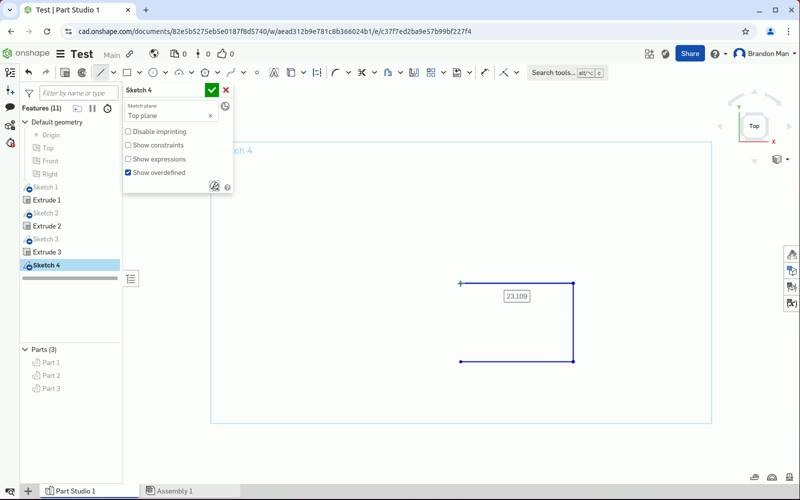
mouse_move(460, 361)
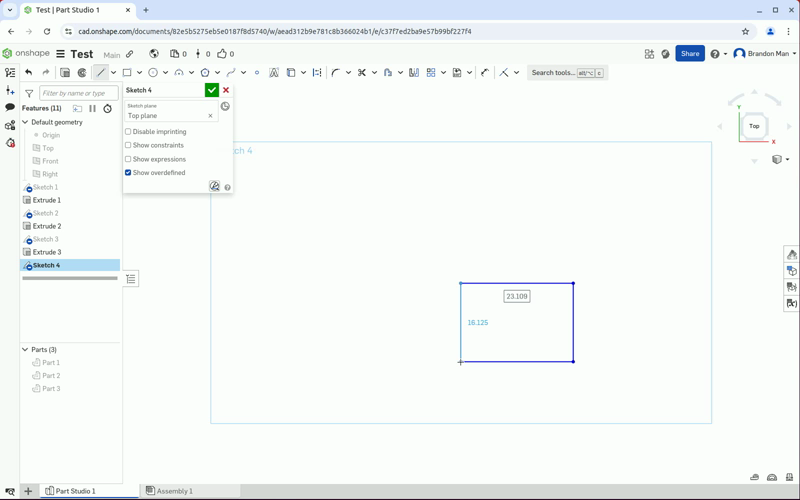
key_up(shift)
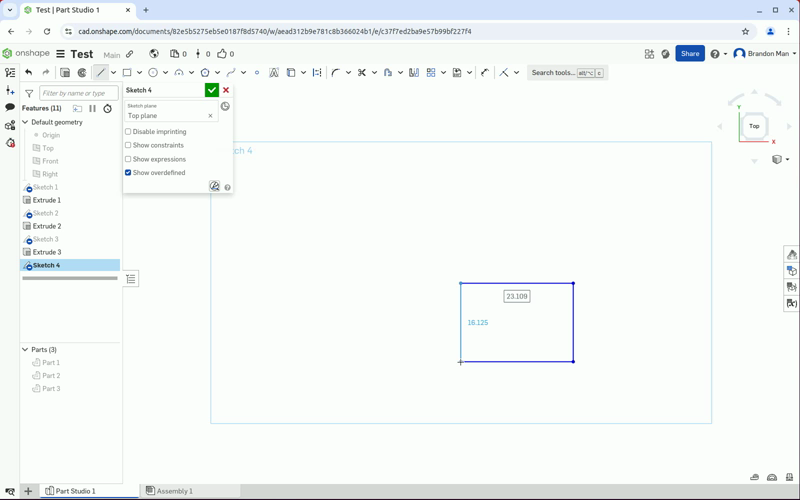
click(460, 361)
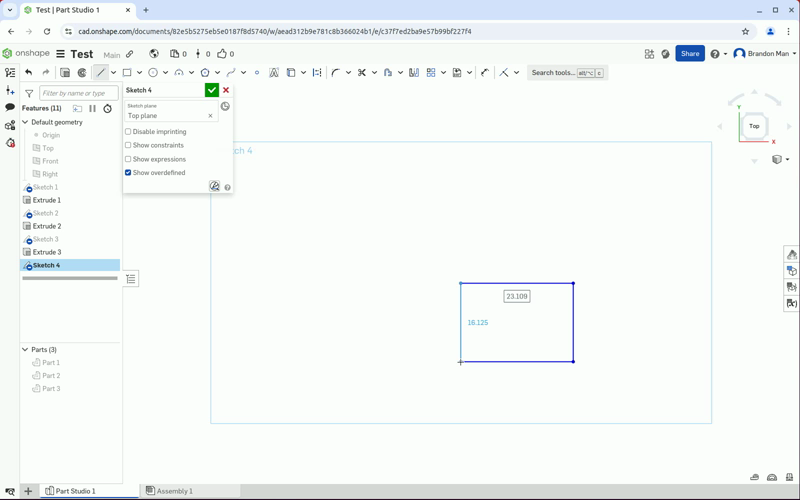
key(esc)
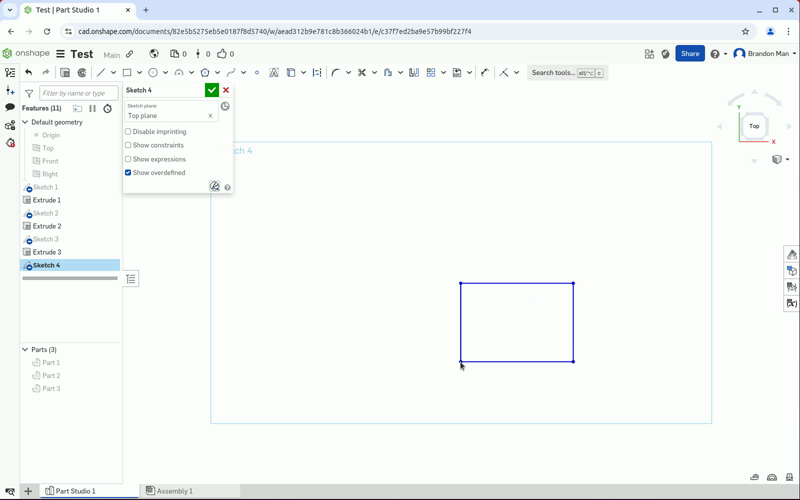
mouse_move(511, 298)
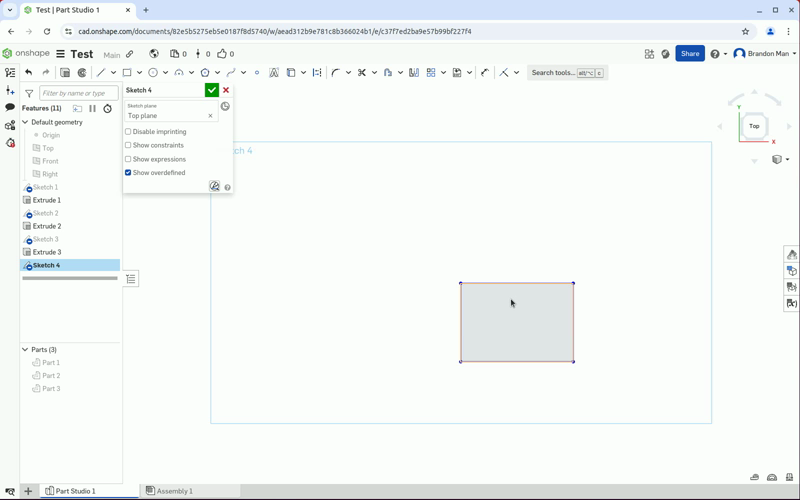
click(511, 298)
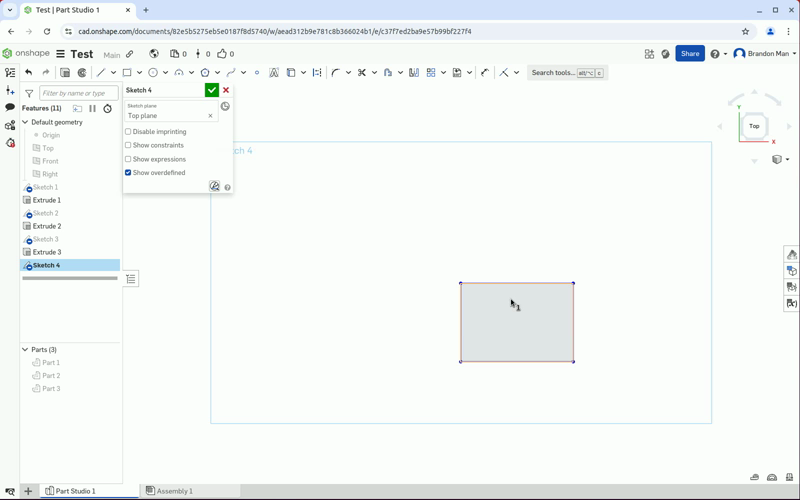
mouse_move(73, 352)
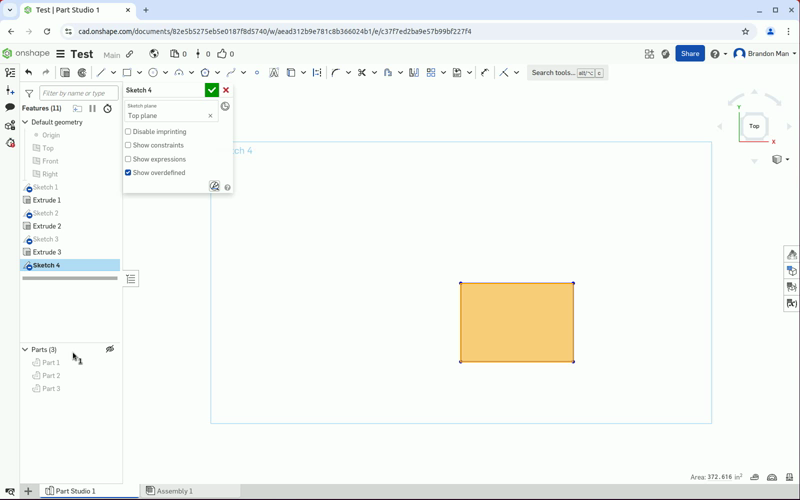
key(shift+y)
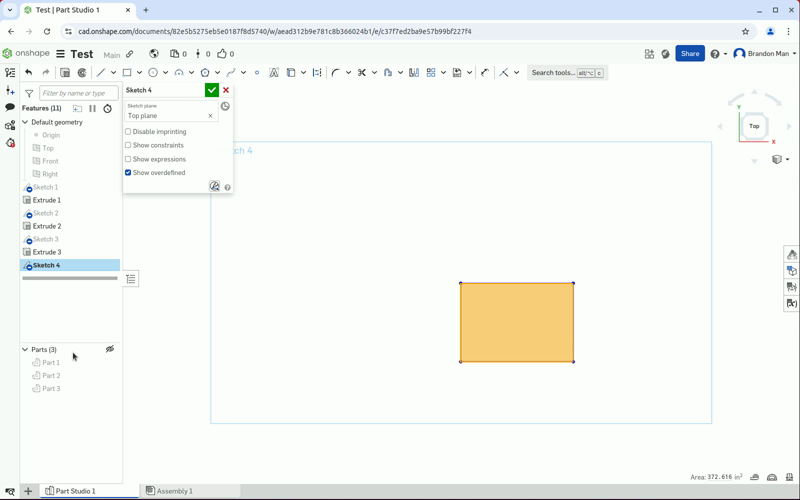
key(shift+e)
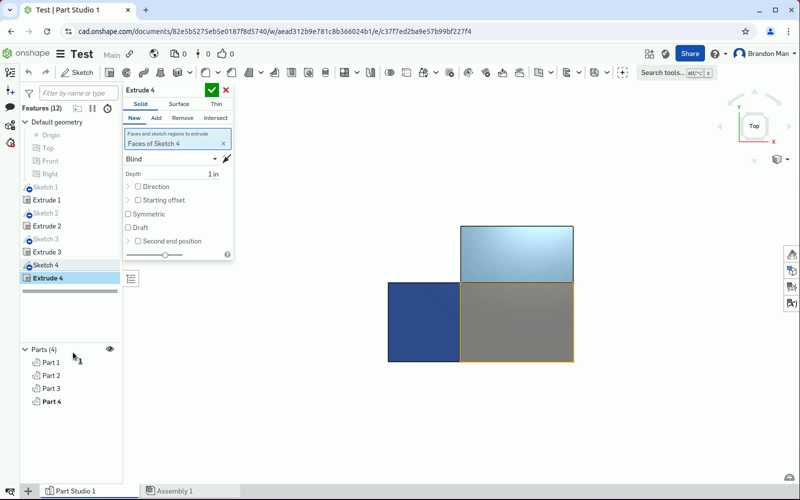
mouse_move(143, 106)
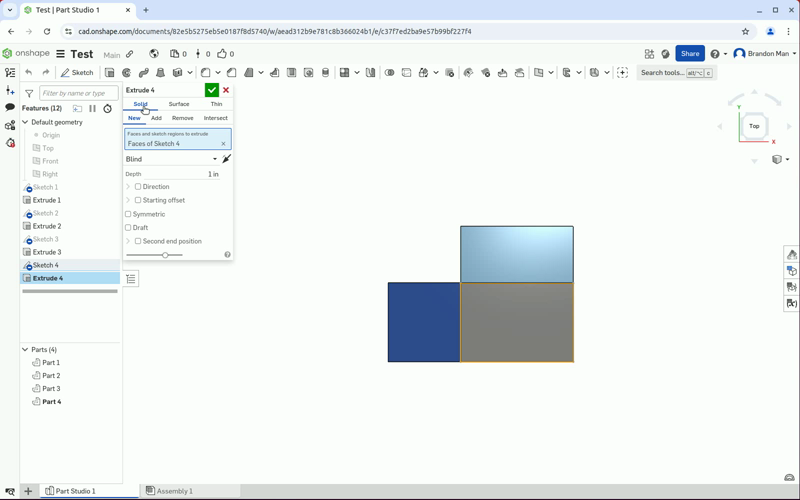
click(143, 106)
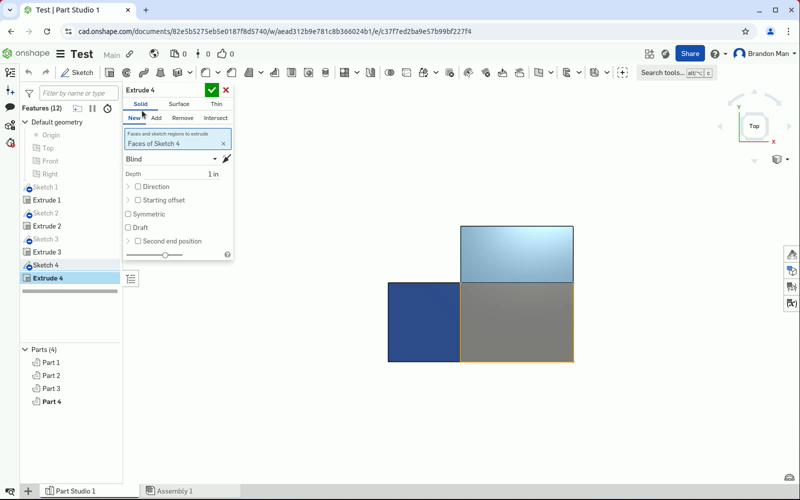
mouse_move(137, 120)
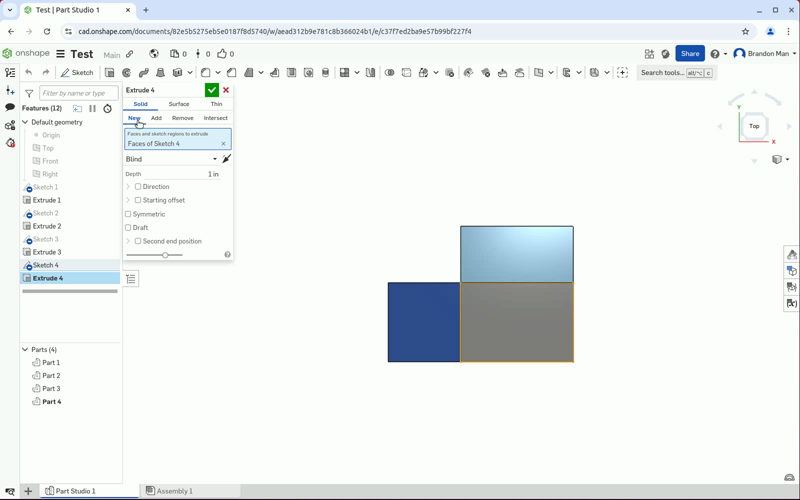
click(137, 120)
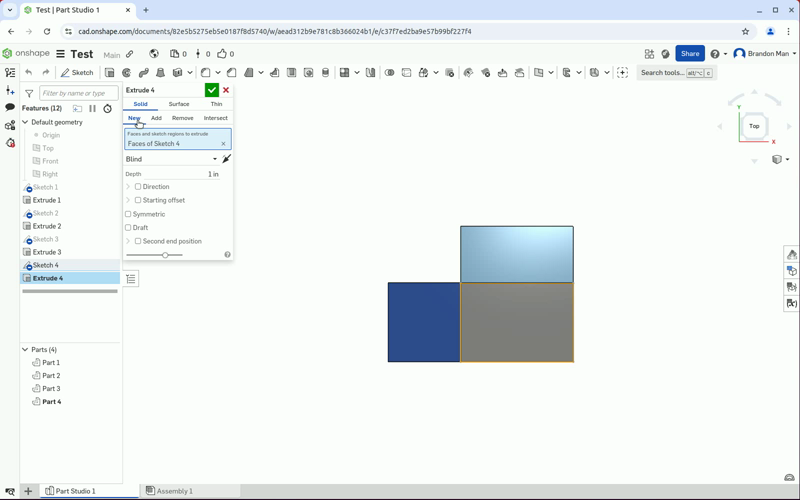
key(tab, 4)
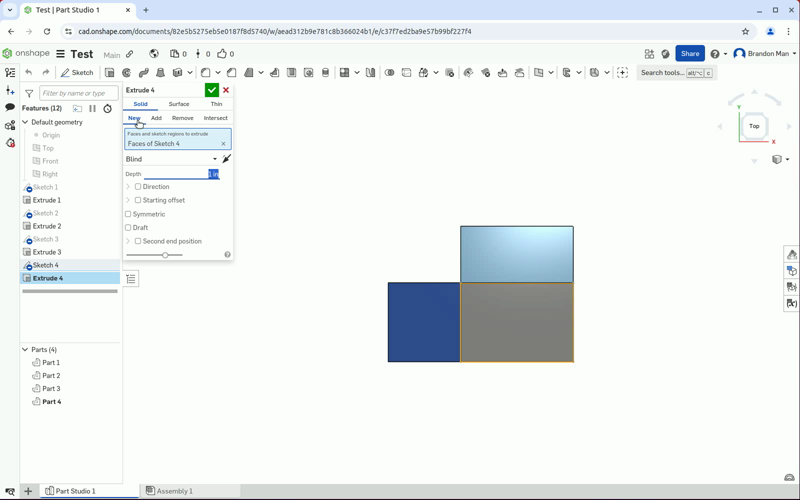
text(1.444)
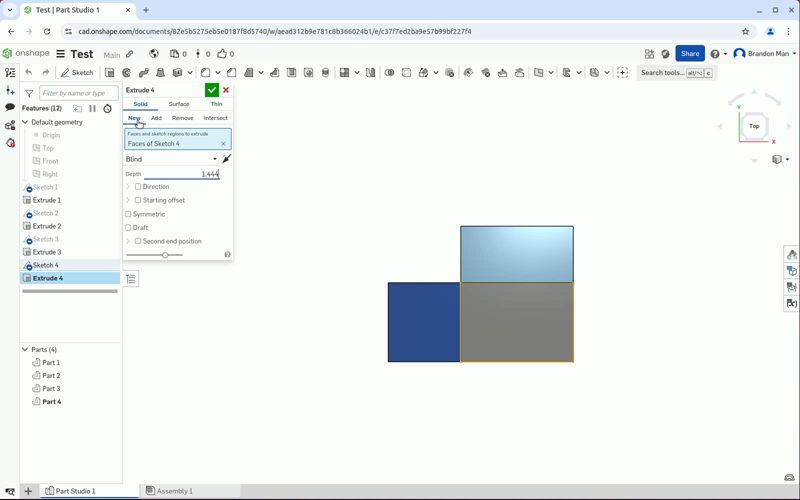
key(enter)
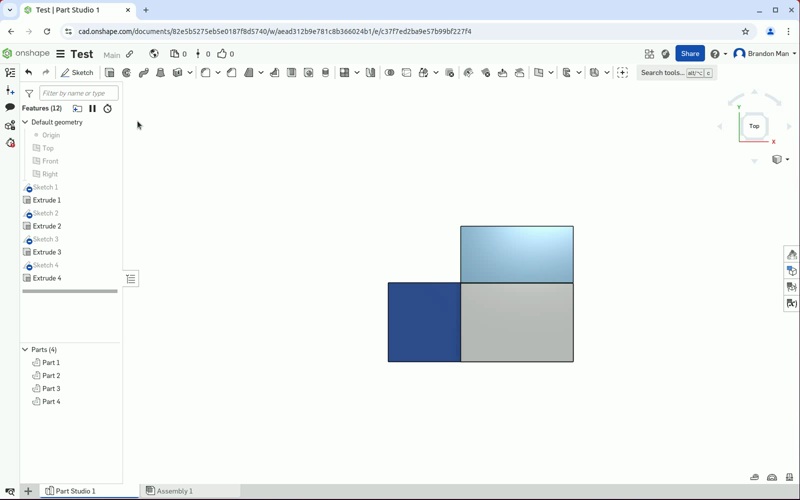
key(shift+h)
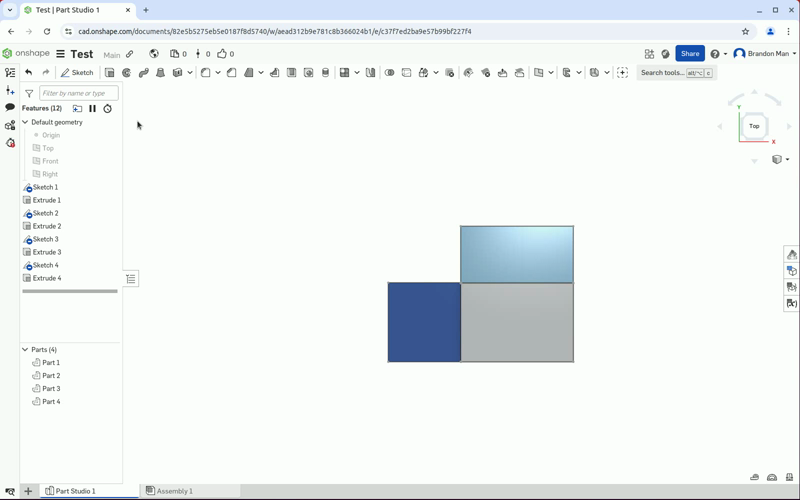
key(shift+h)
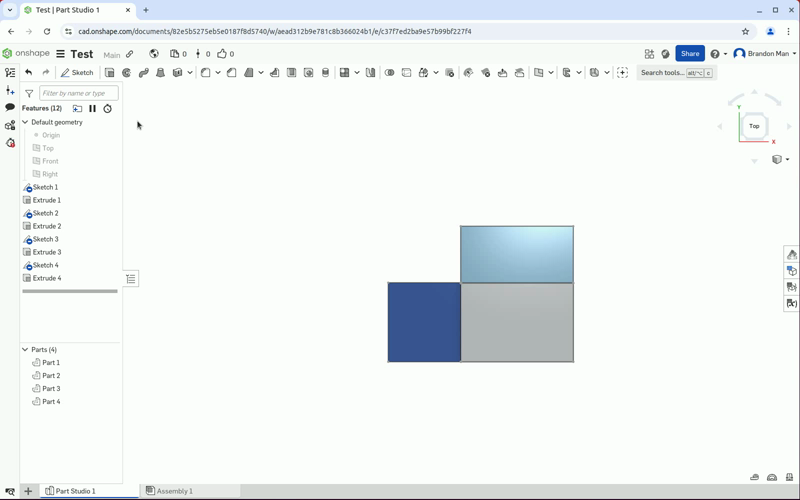
key(shift+7)
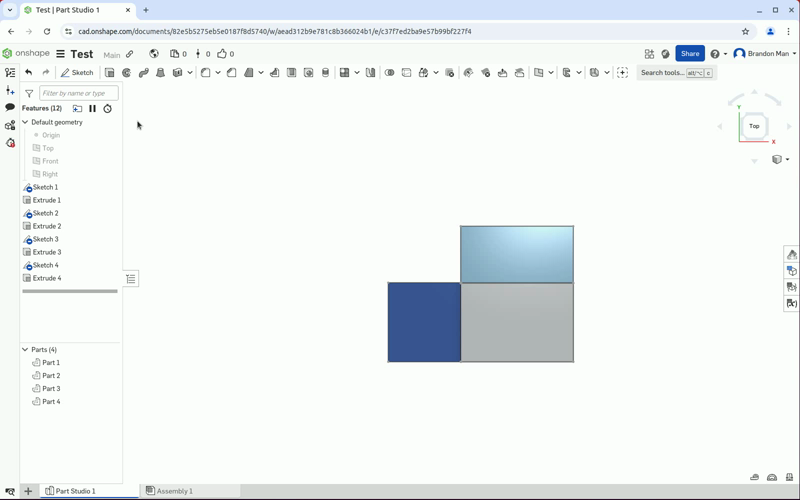
key(up, 3)
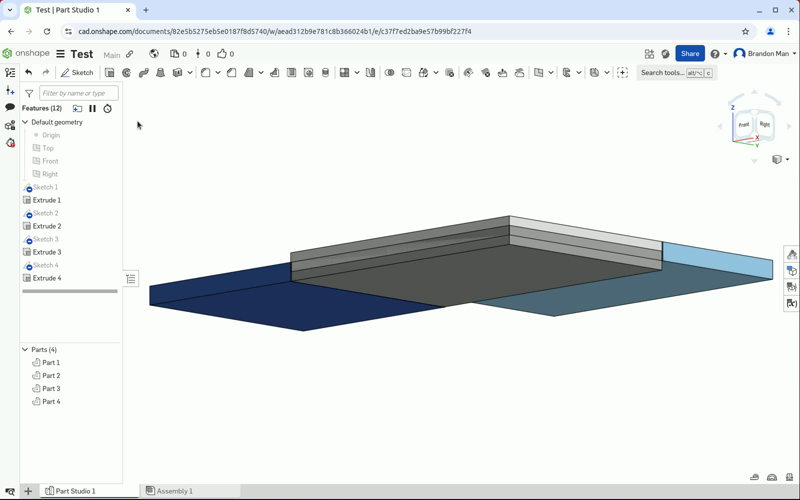
key(left, 3)
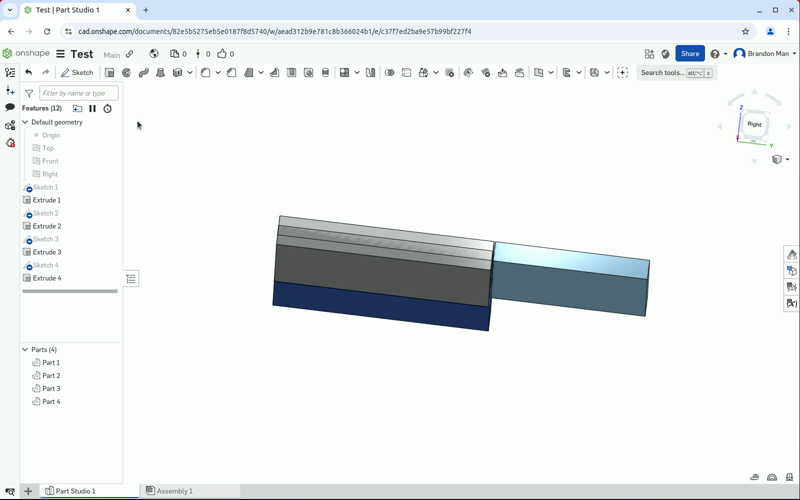
key(right, 3)
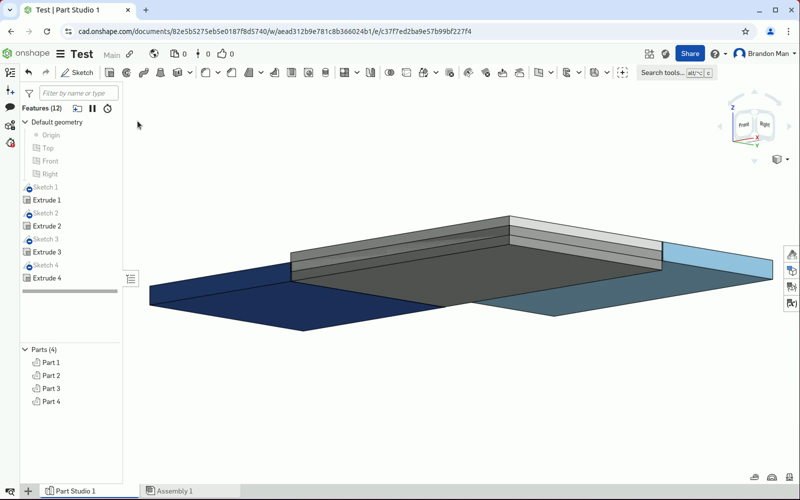
key(down, 3)
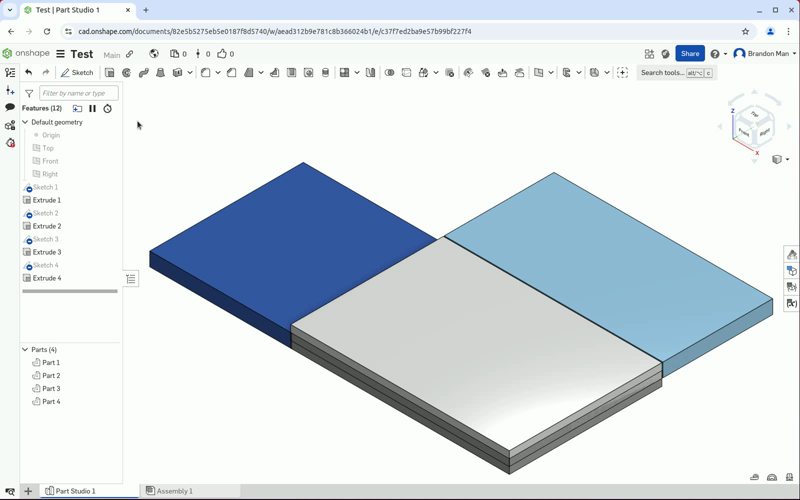
mouse_move(73, 189)
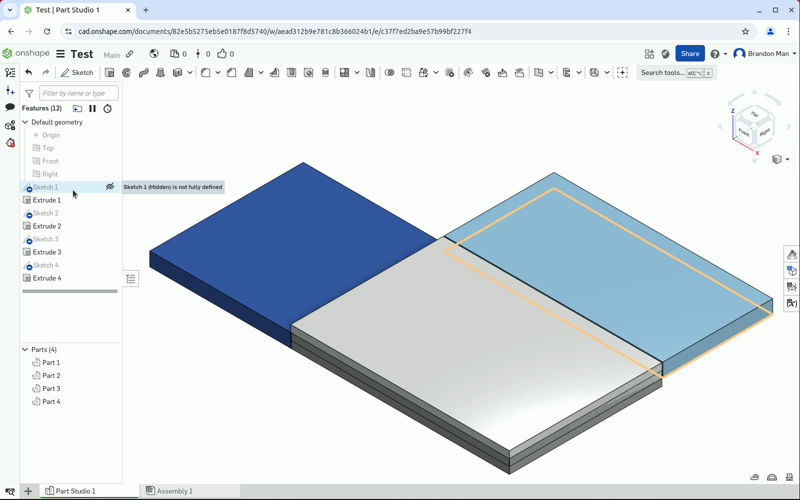
click(73, 189)